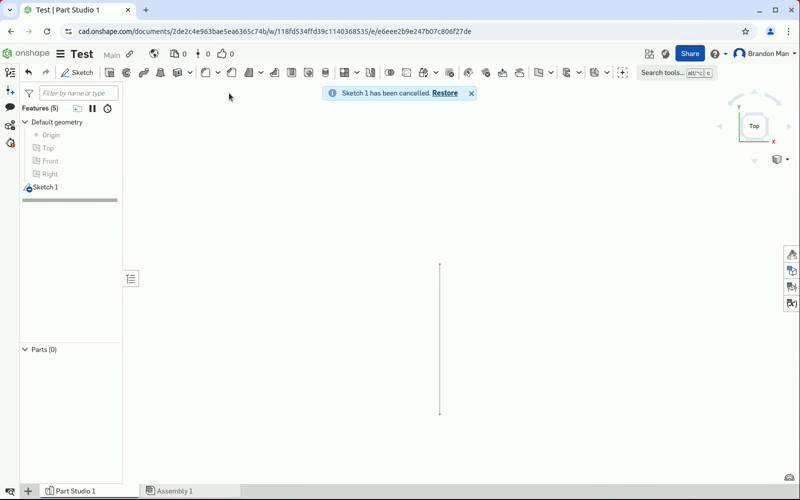
key(shift+h)
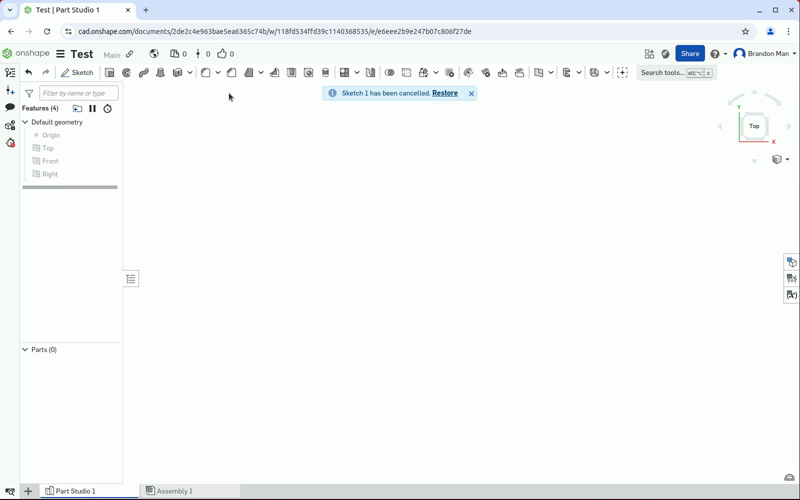
mouse_move(73, 352)
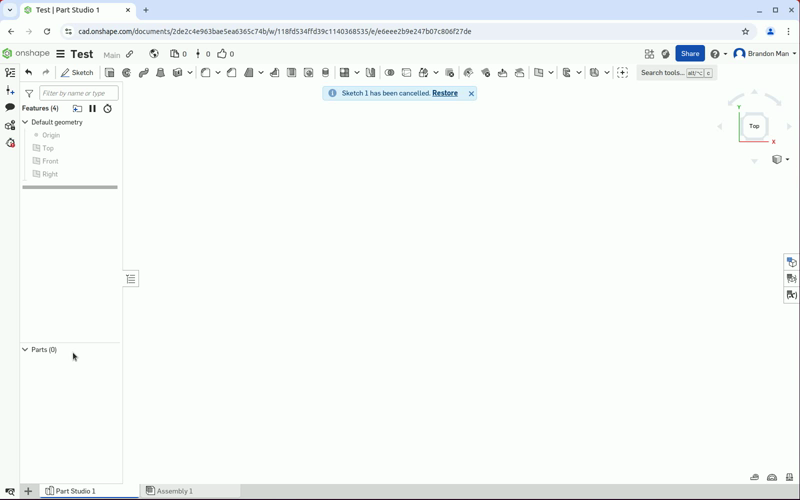
key(y)
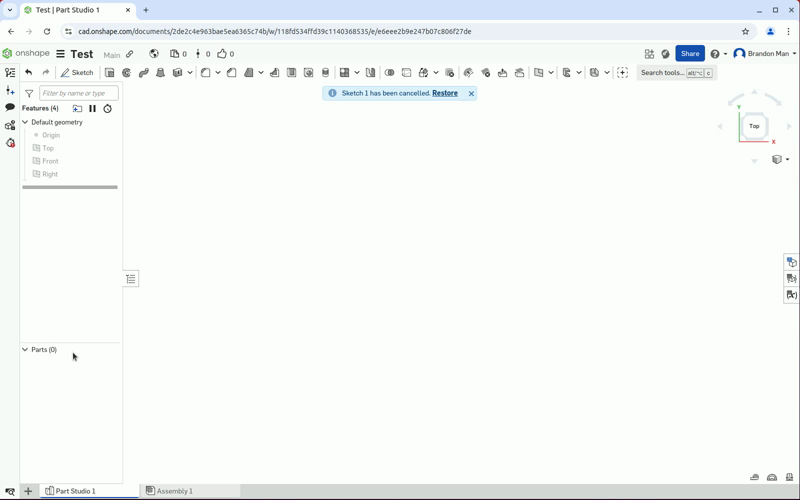
key(shift+p)
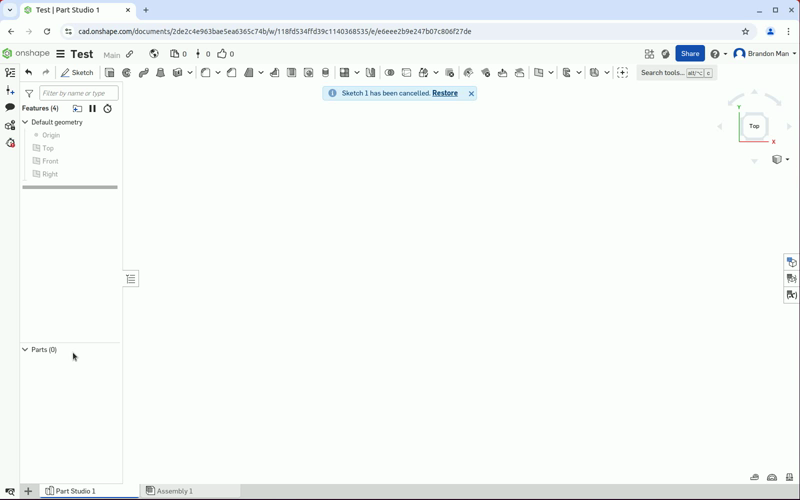
key(space)
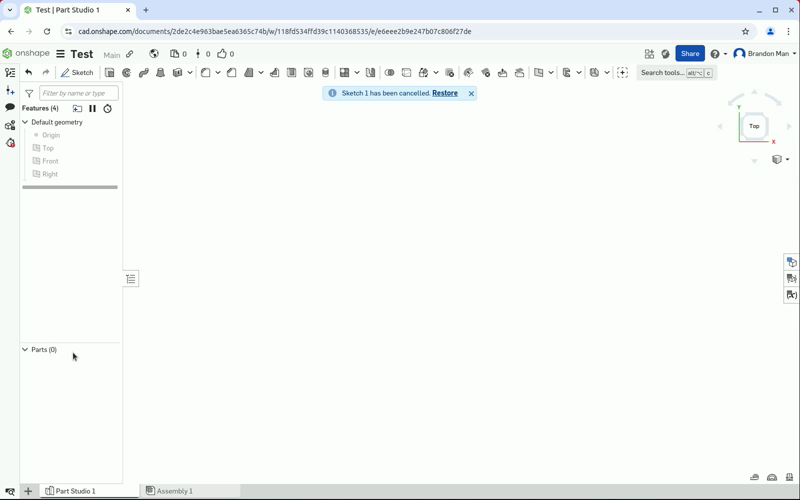
key_down(shift)
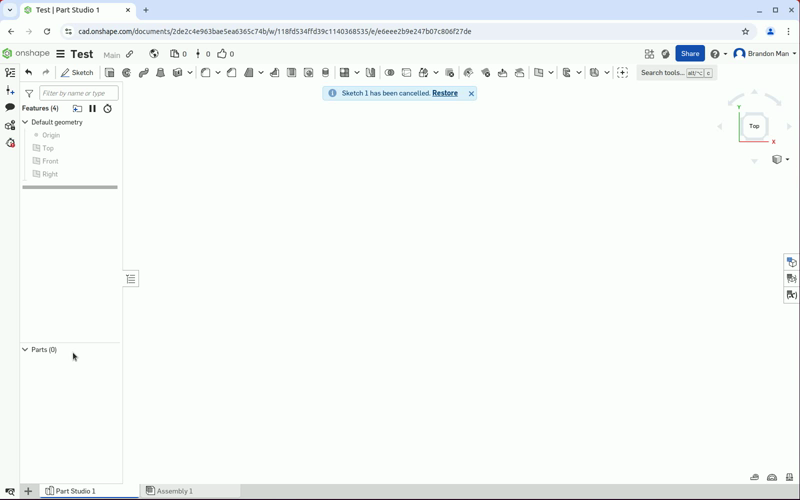
key(up)
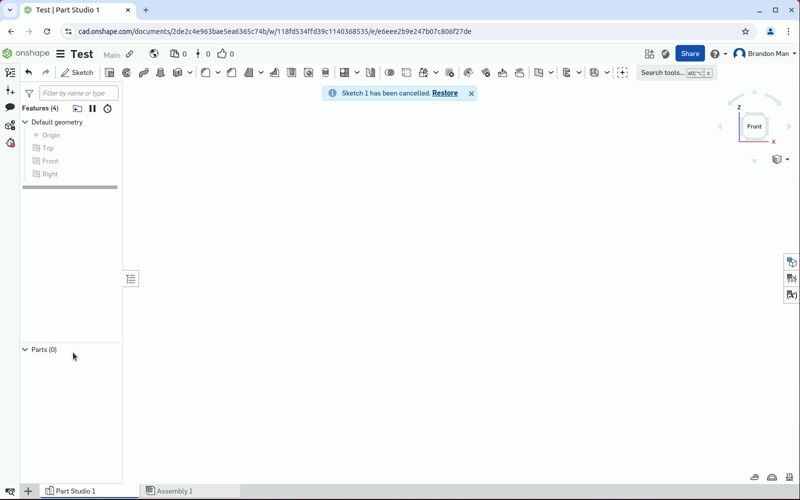
key_up(shift)
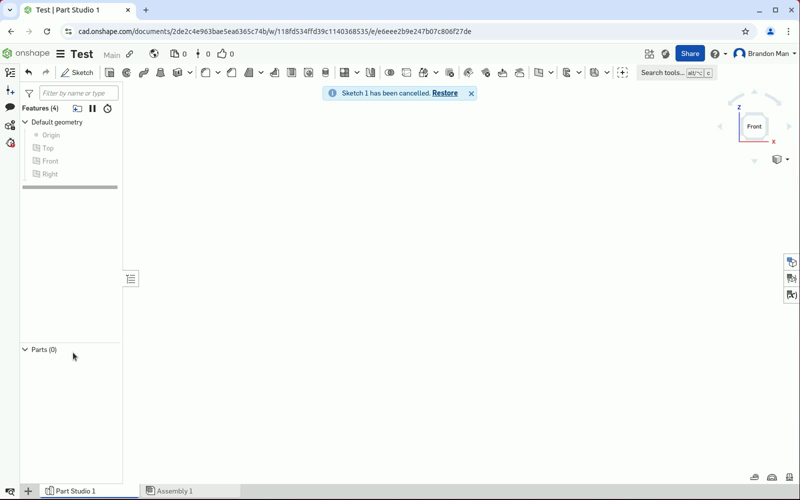
mouse_move(73, 352)
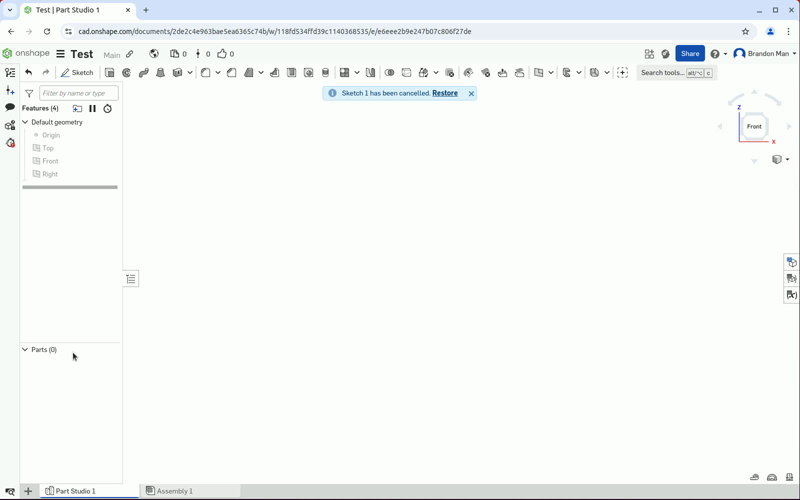
key(shift+y)
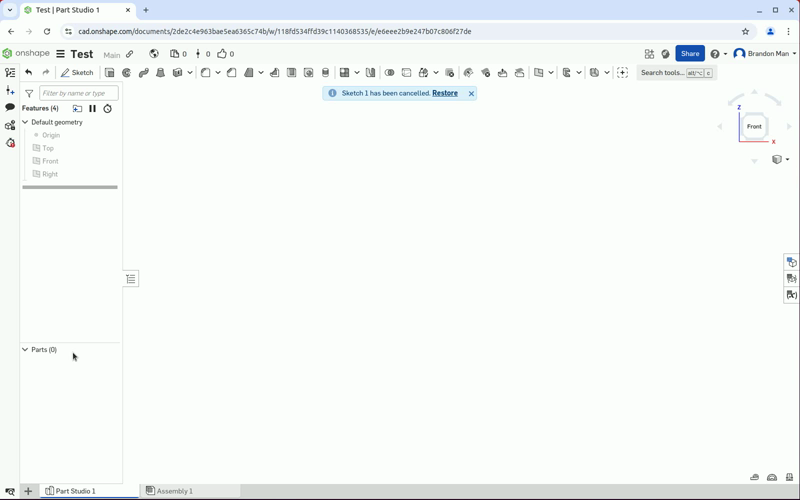
key(shift+s)
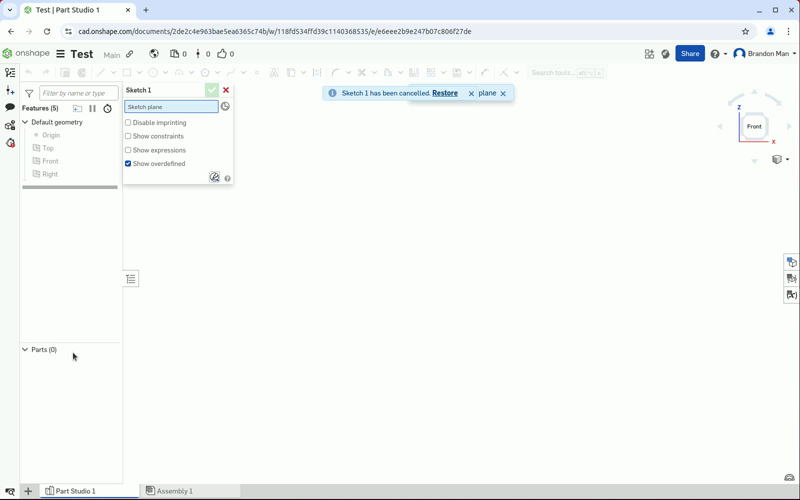
mouse_move(73, 163)
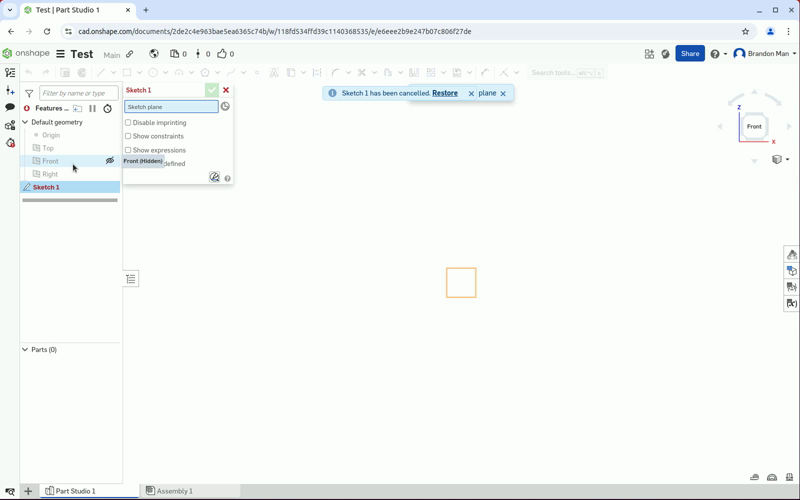
click(73, 163)
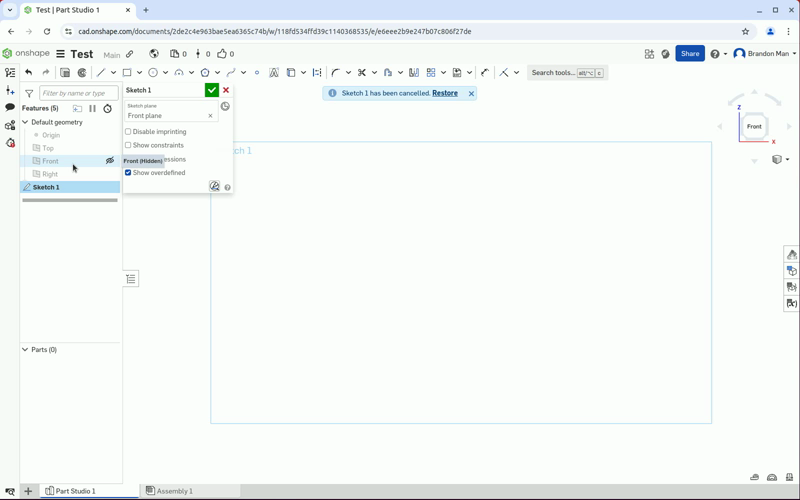
mouse_move(73, 352)
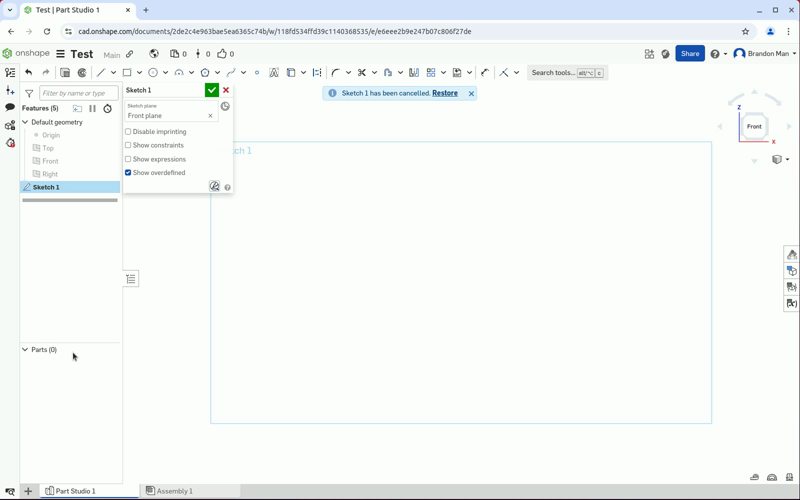
key(y)
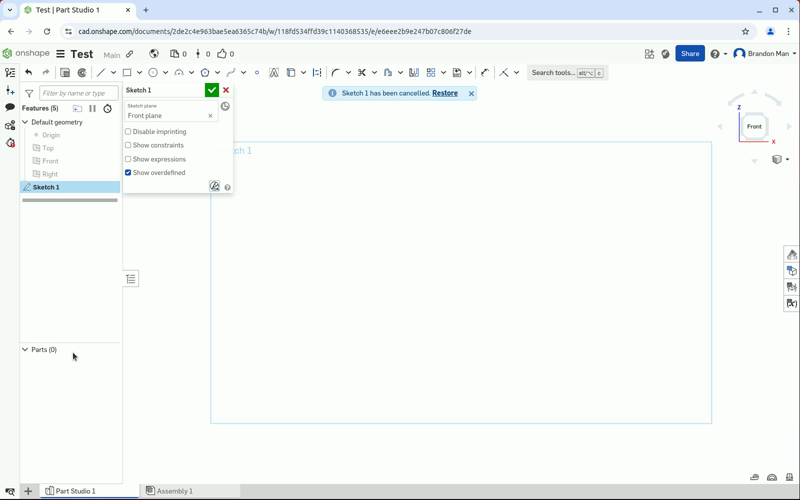
key(l)
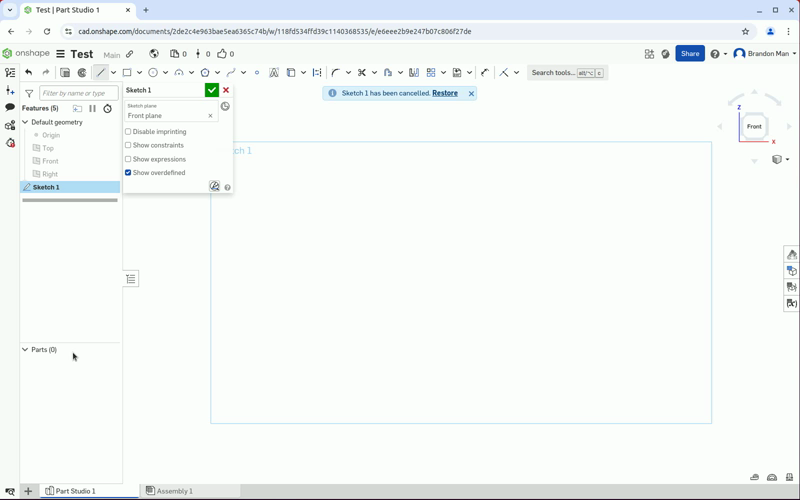
key_down(shift)
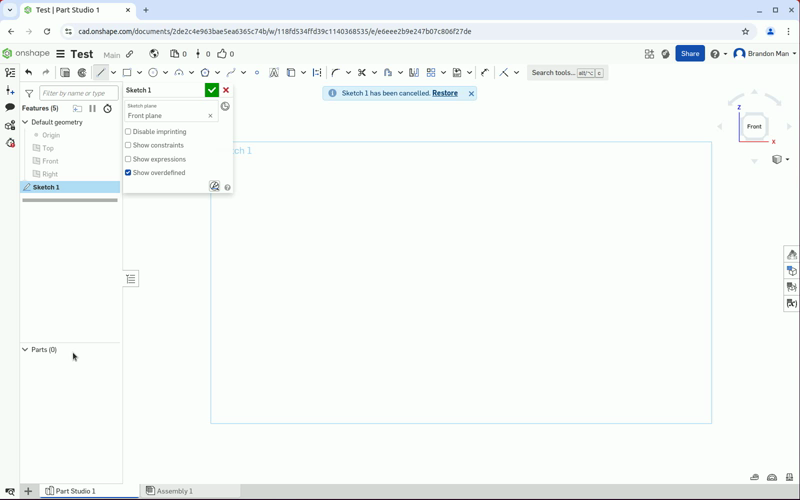
mouse_move(366, 320)
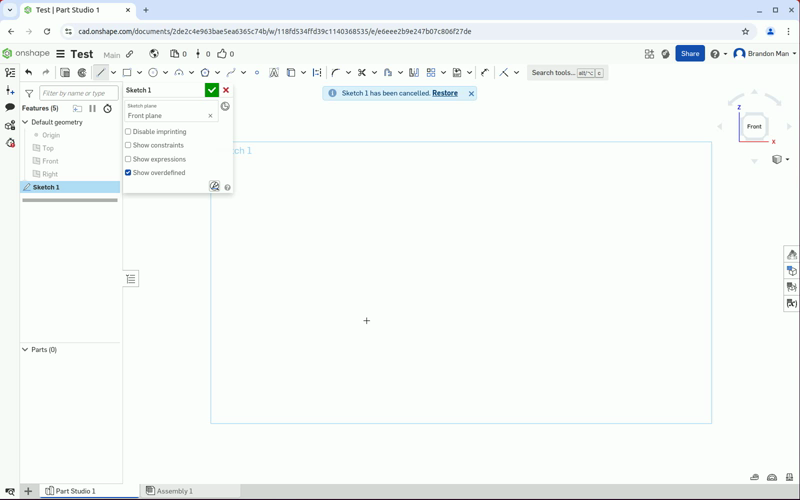
click(366, 320)
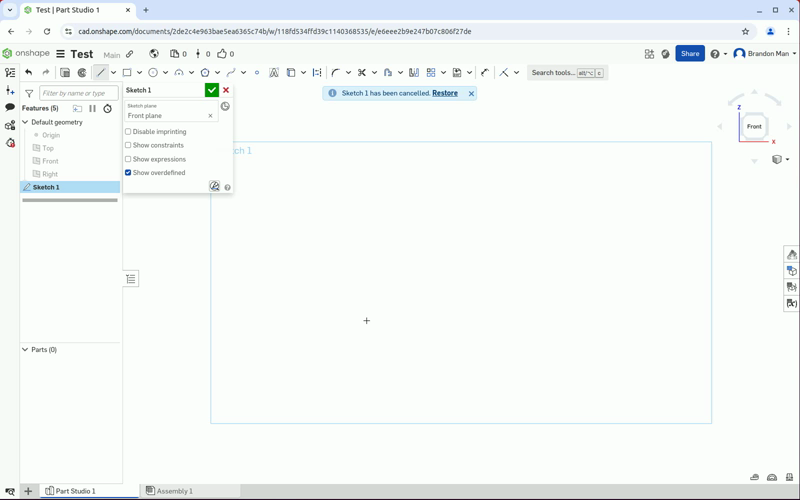
key_up(shift)
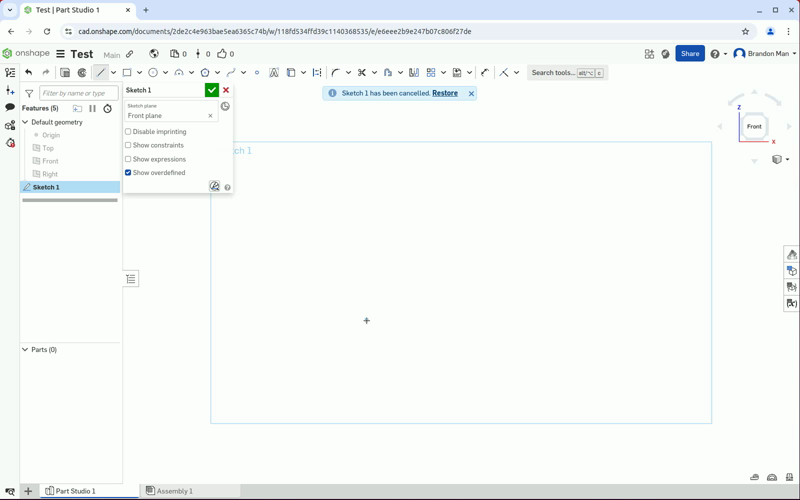
key_down(shift)
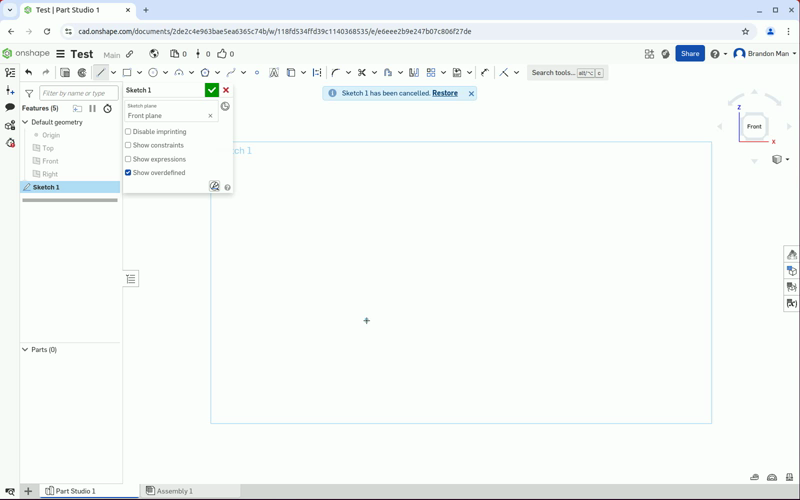
mouse_move(553, 320)
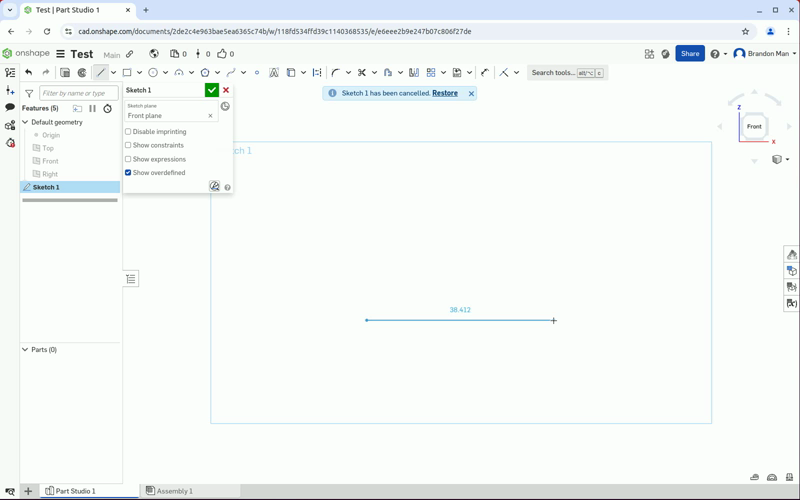
click(553, 320)
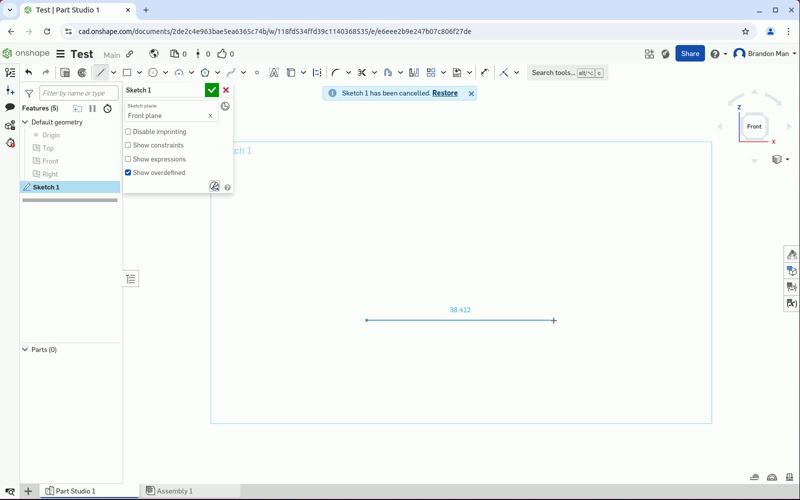
key_up(shift)
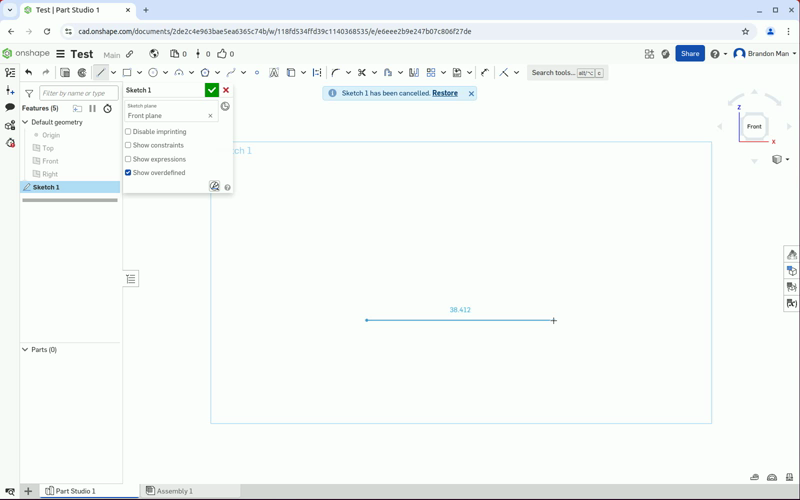
key_down(shift)
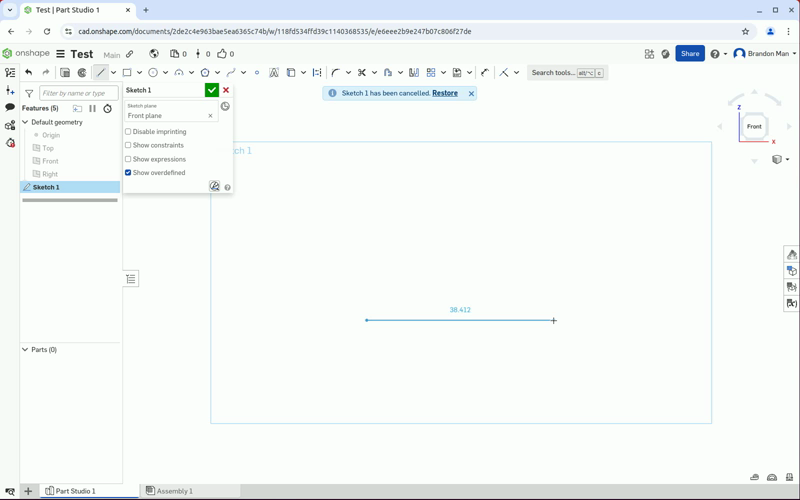
mouse_move(553, 245)
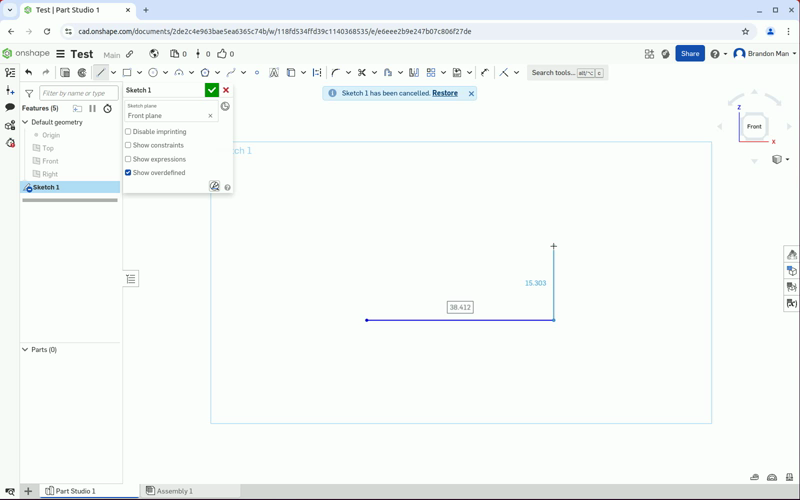
click(553, 245)
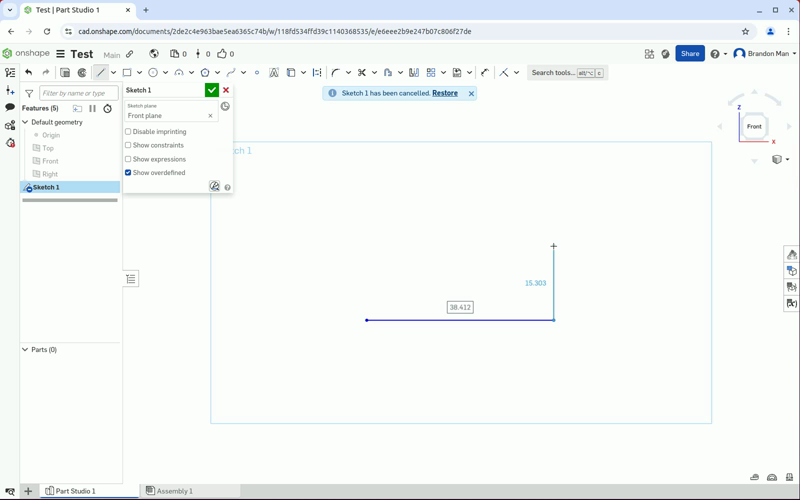
key_up(shift)
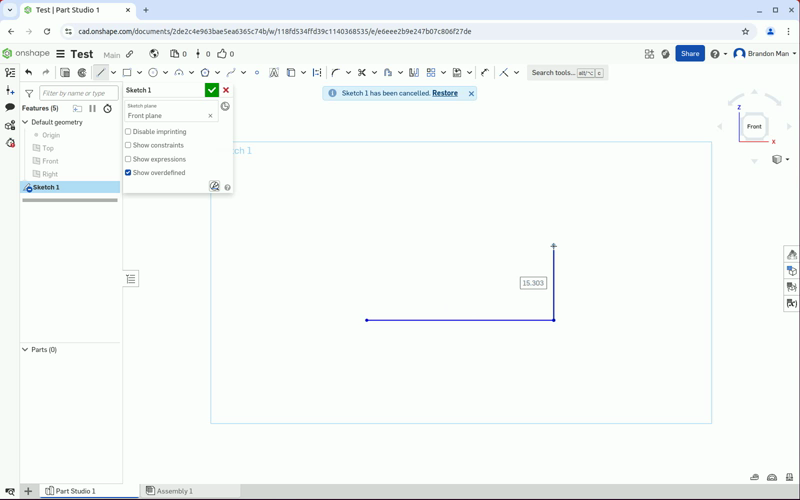
key_down(shift)
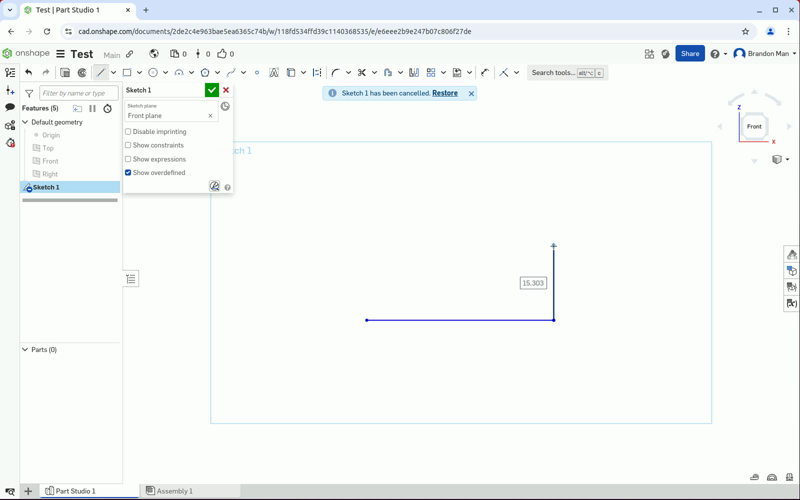
mouse_move(366, 245)
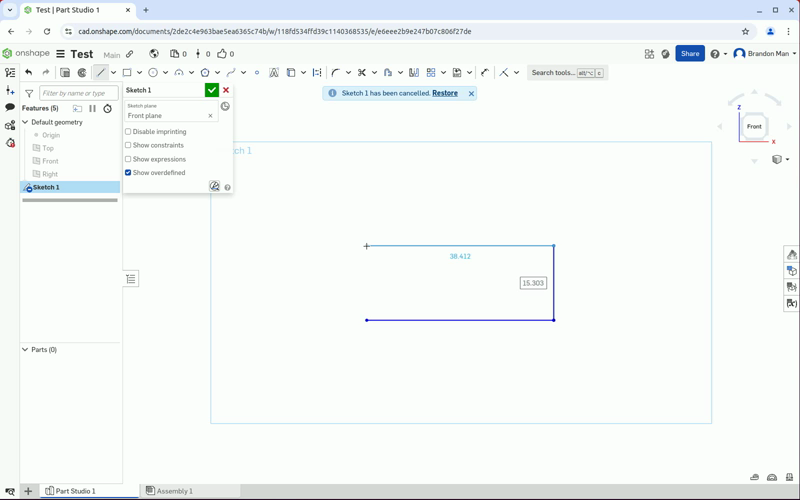
click(366, 245)
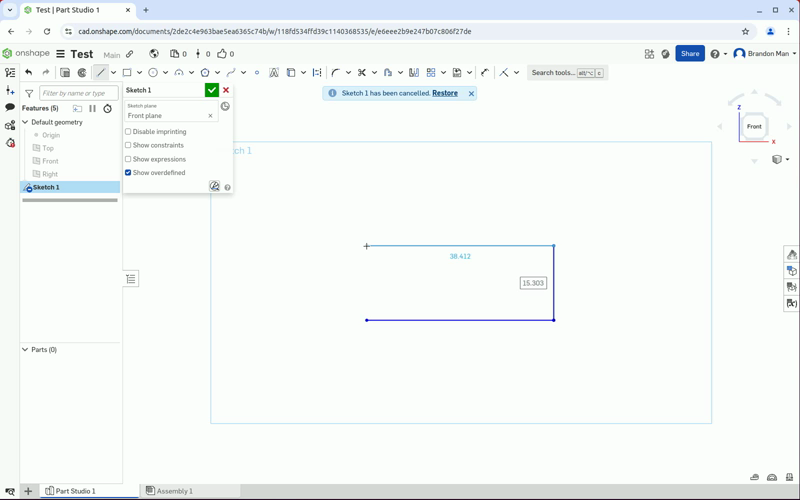
key_up(shift)
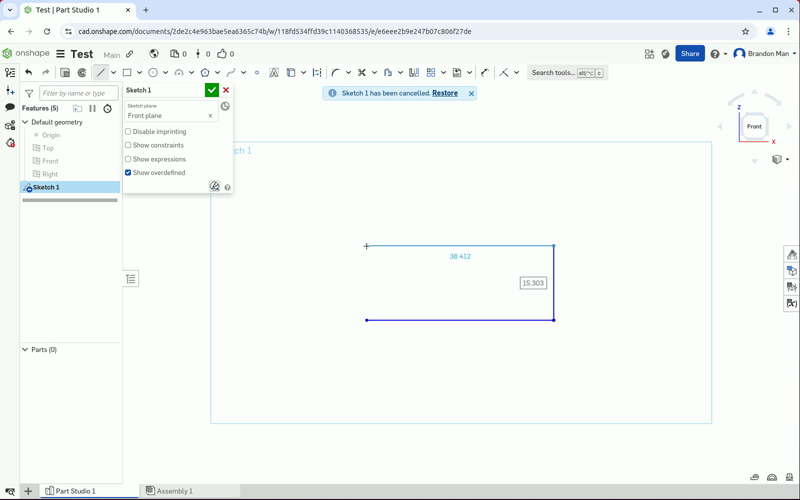
key_down(shift)
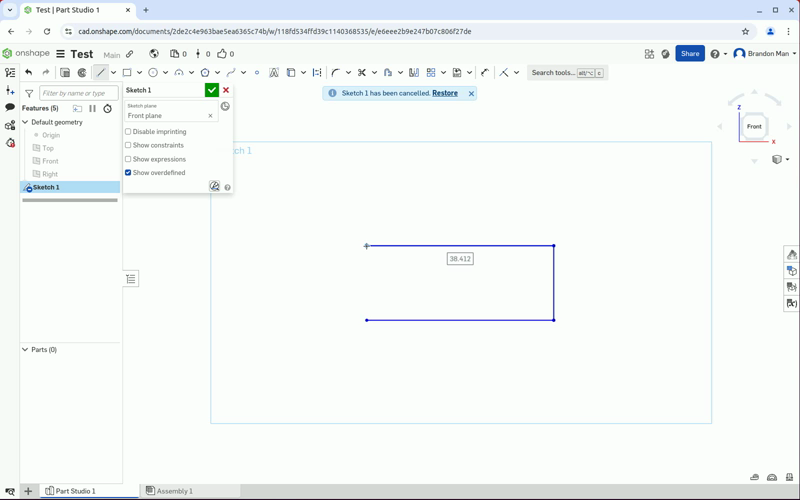
mouse_move(366, 320)
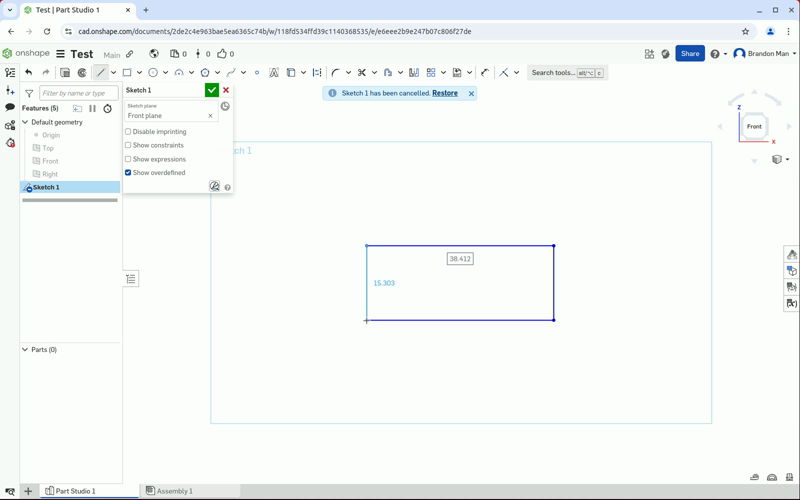
key_up(shift)
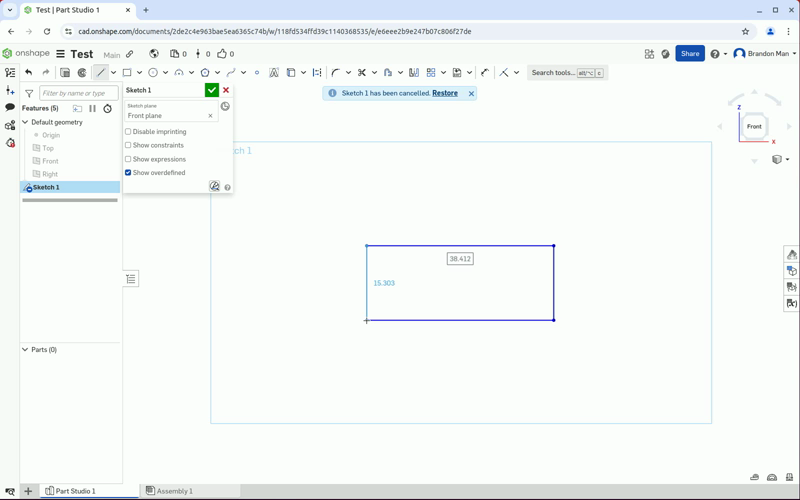
click(366, 320)
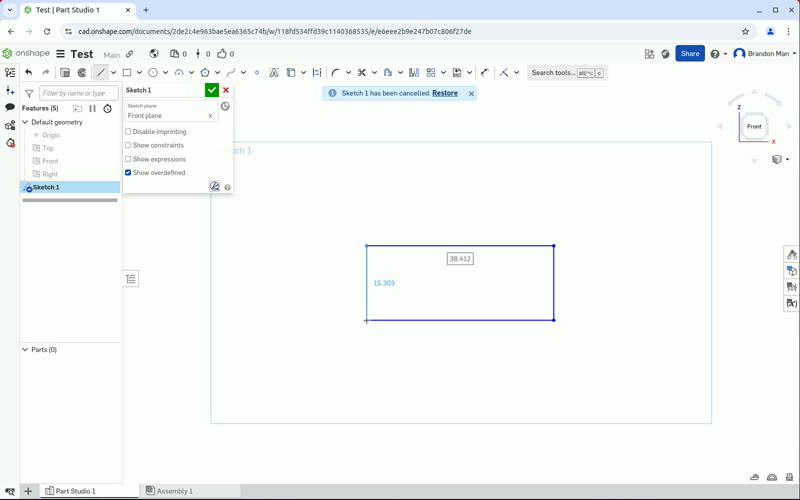
key(esc)
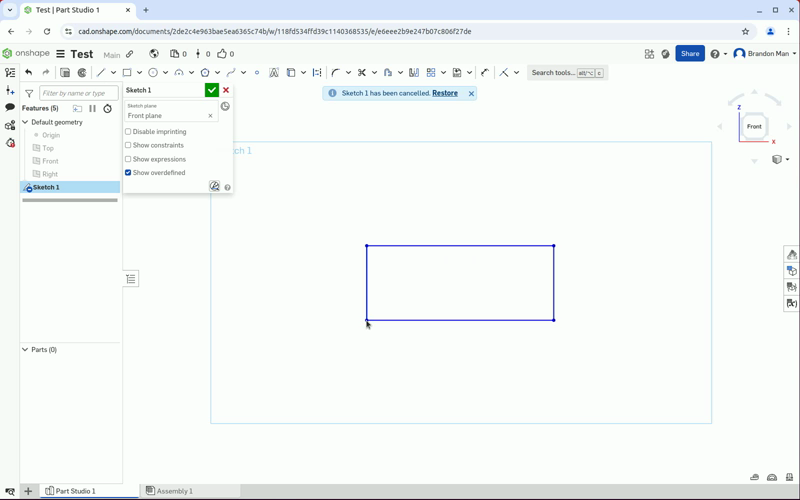
mouse_move(507, 273)
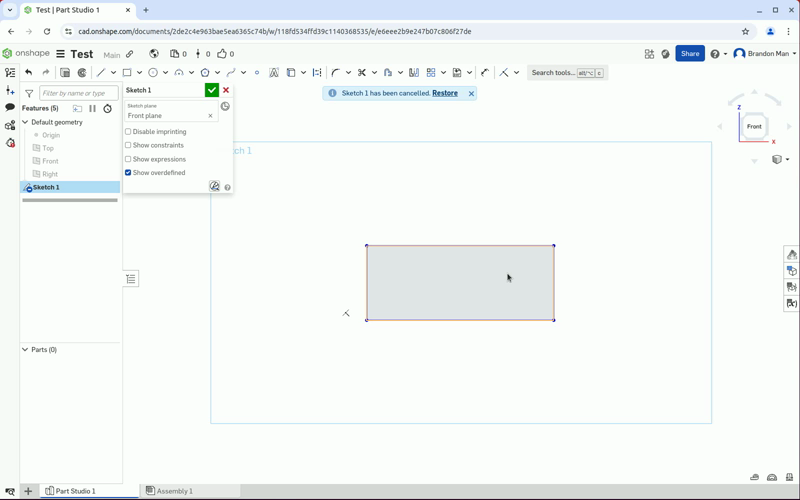
click(507, 273)
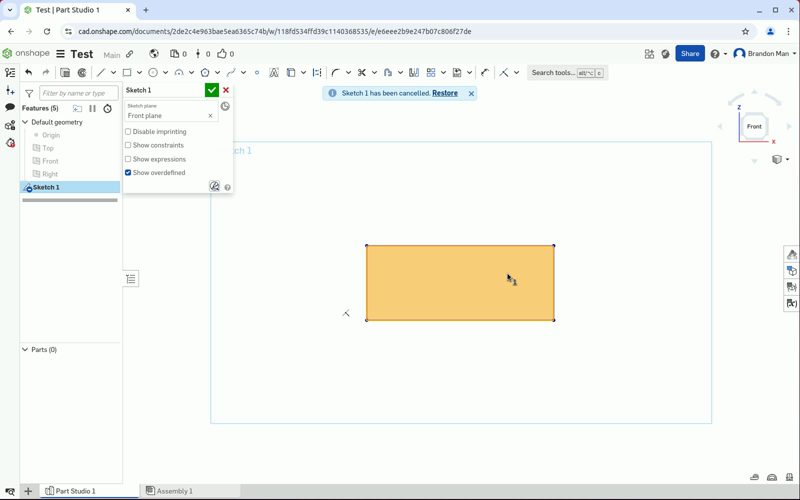
mouse_move(73, 352)
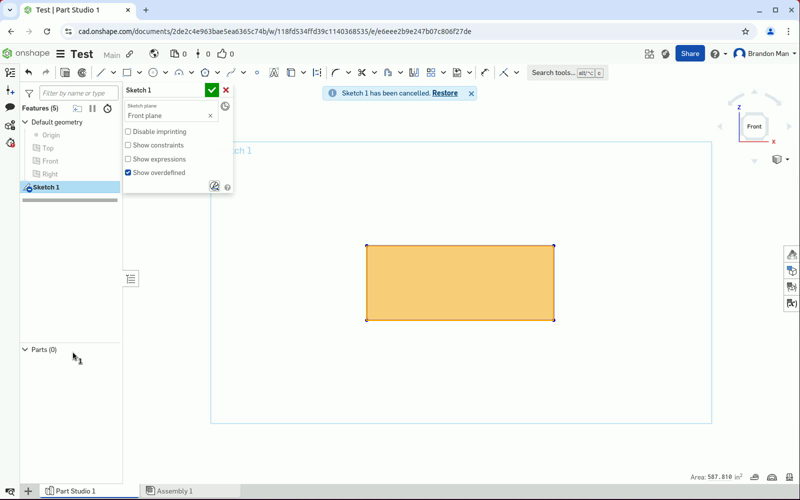
key(shift+y)
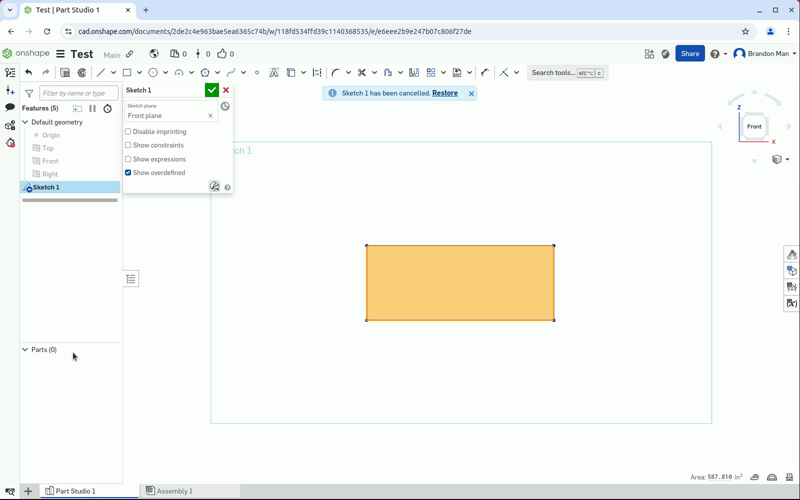
key(shift+e)
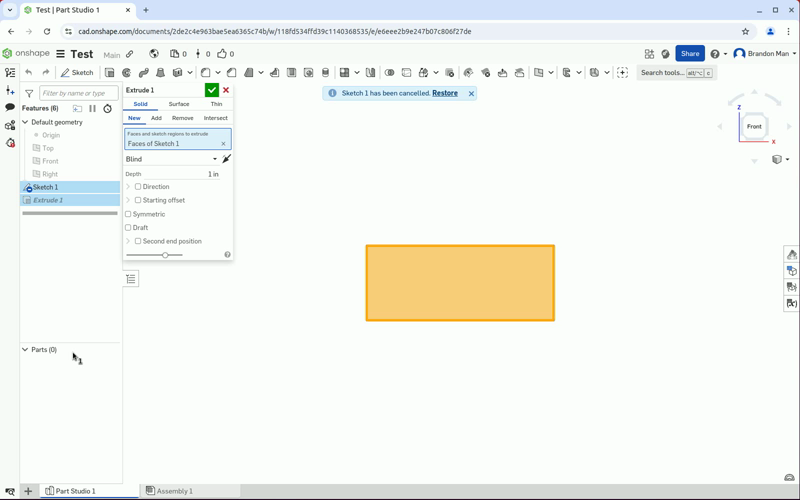
mouse_move(143, 106)
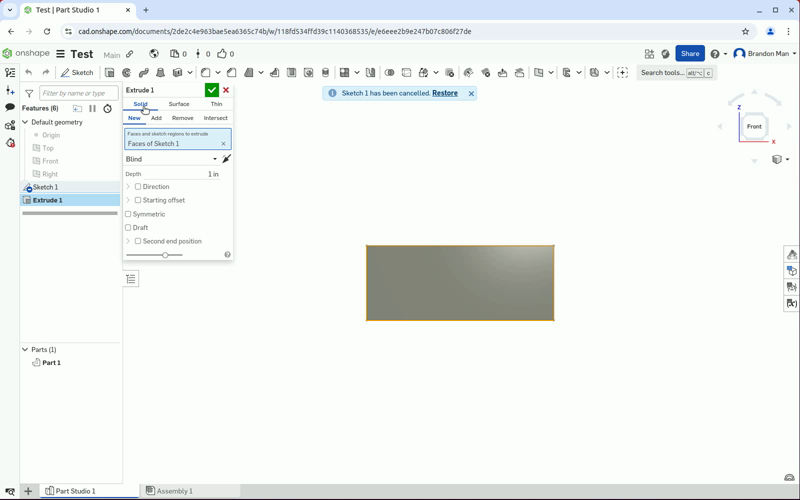
click(143, 106)
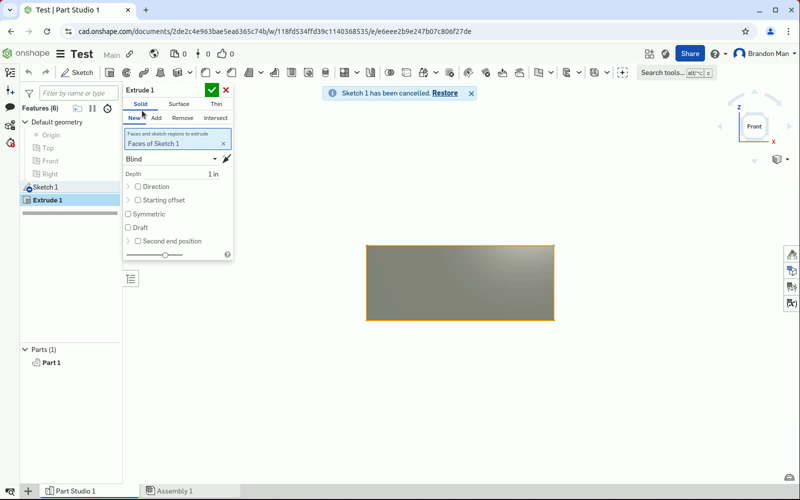
mouse_move(137, 120)
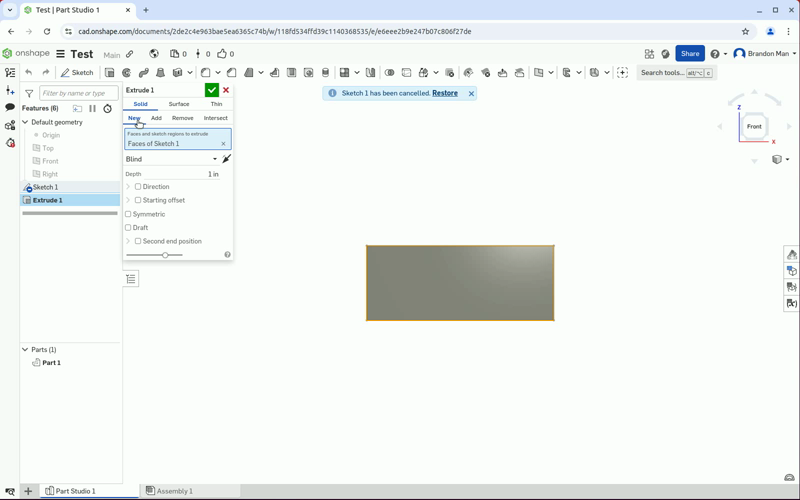
click(137, 120)
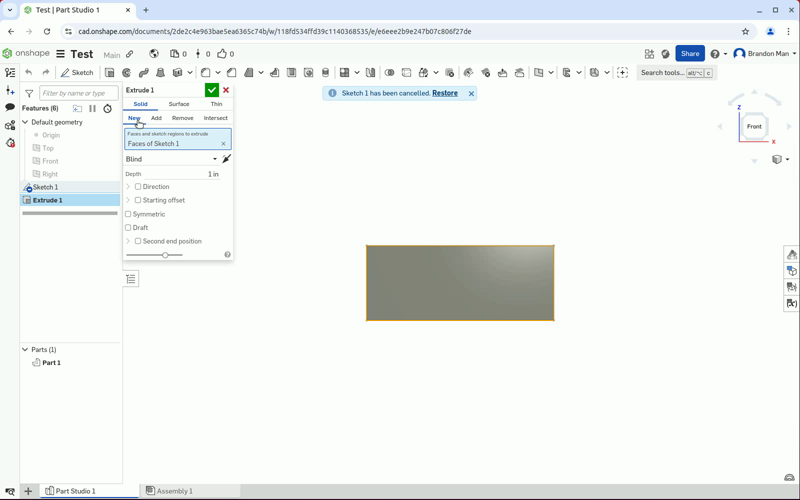
key(tab, 4)
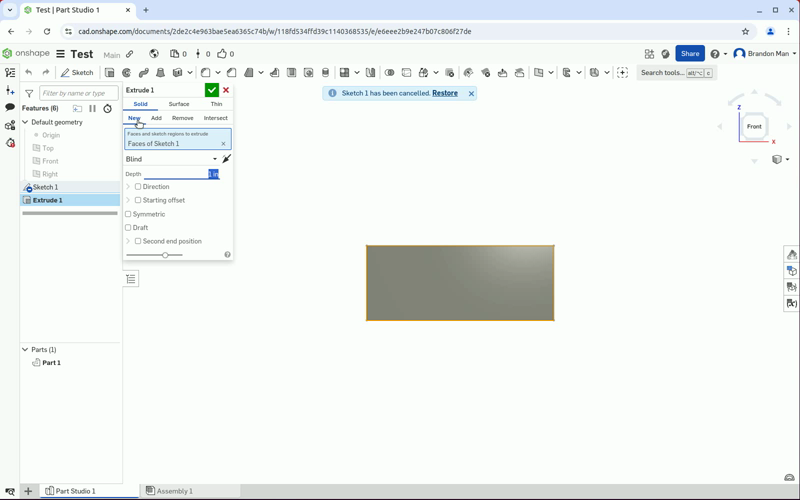
text(23.108)
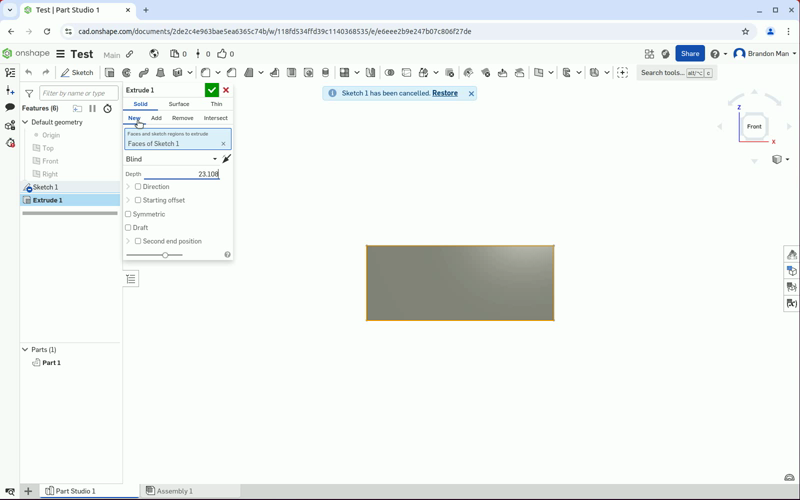
key(enter)
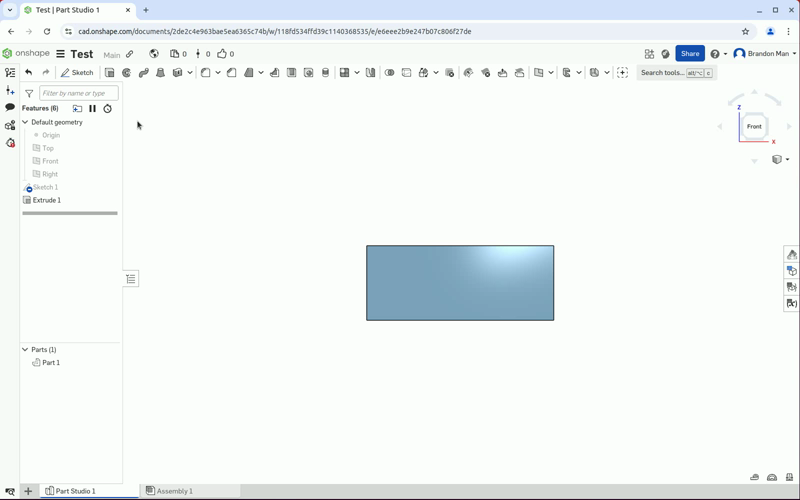
key(shift+h)
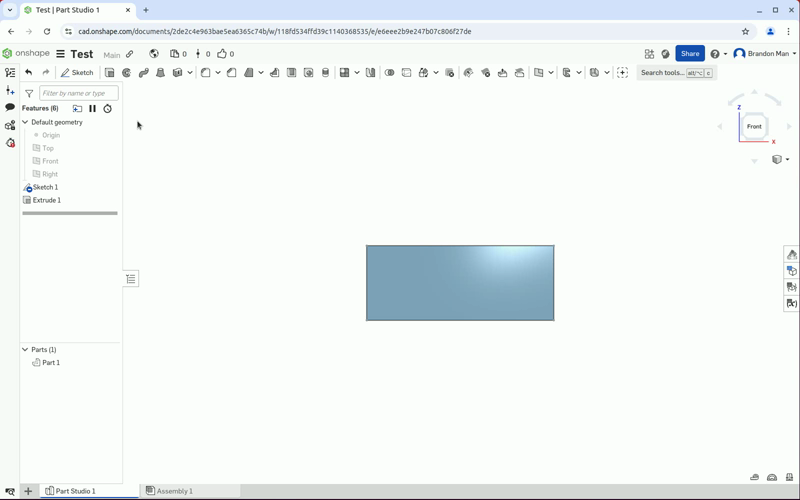
key(shift+h)
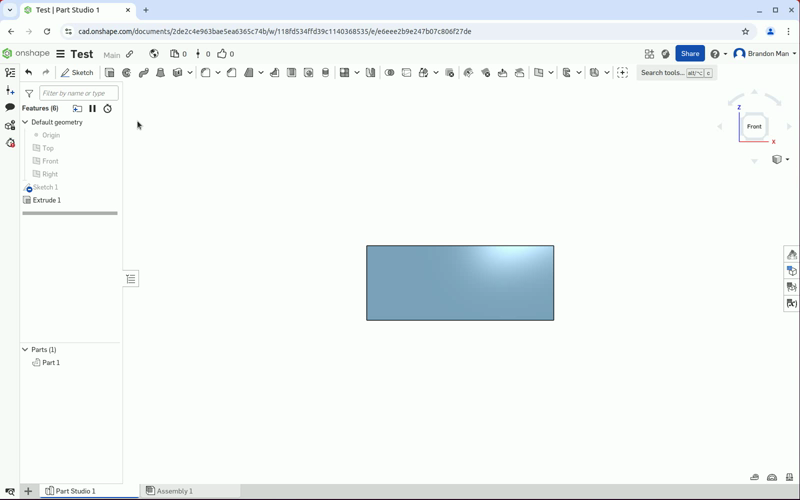
mouse_move(73, 189)
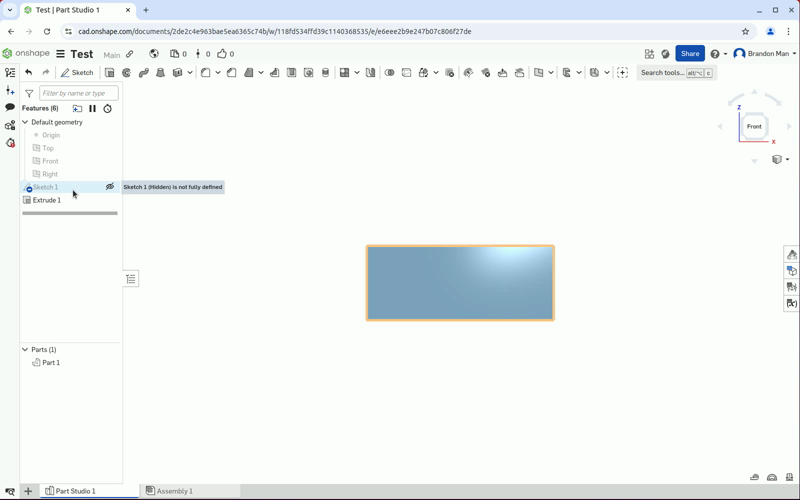
click(73, 189)
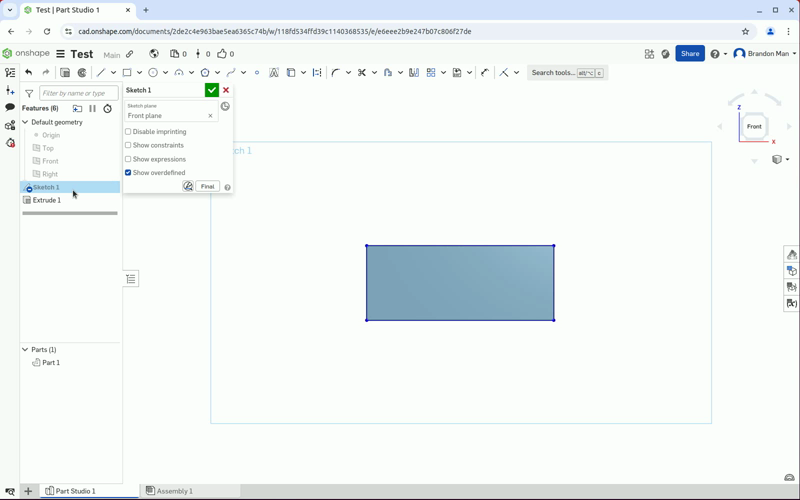
mouse_move(229, 92)
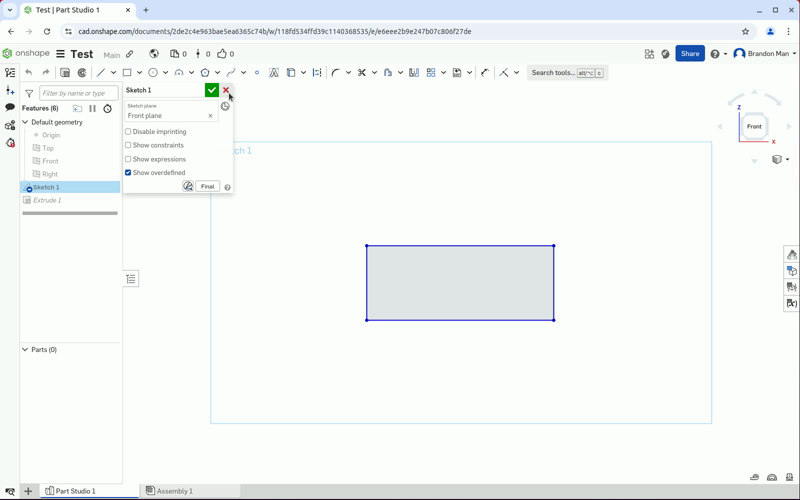
click(229, 92)
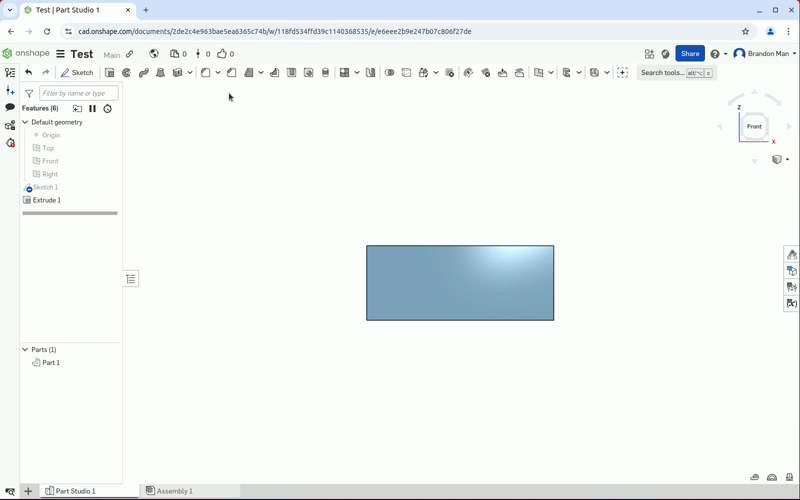
mouse_move(541, 75)
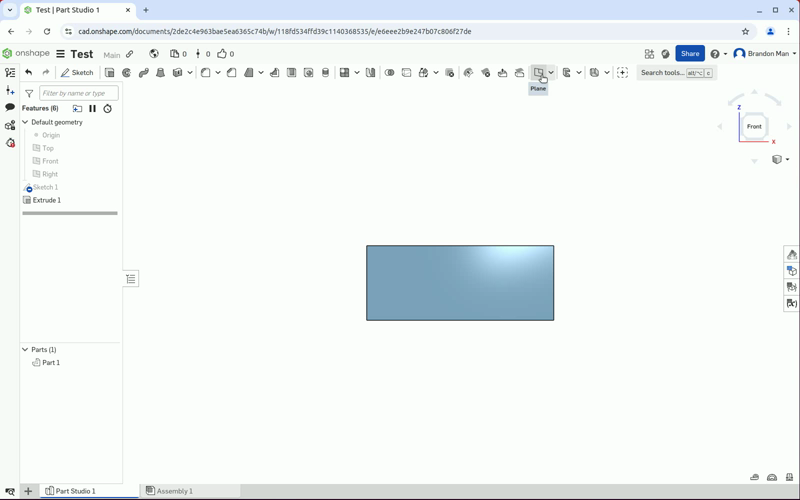
click(541, 75)
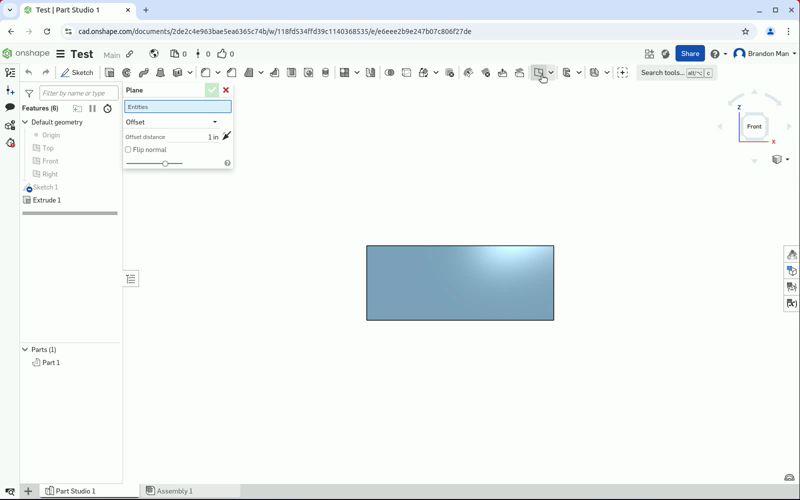
mouse_move(73, 163)
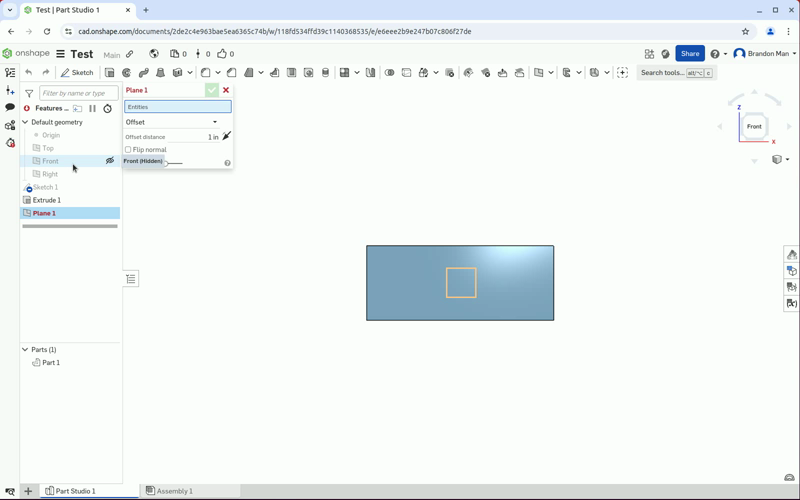
click(73, 163)
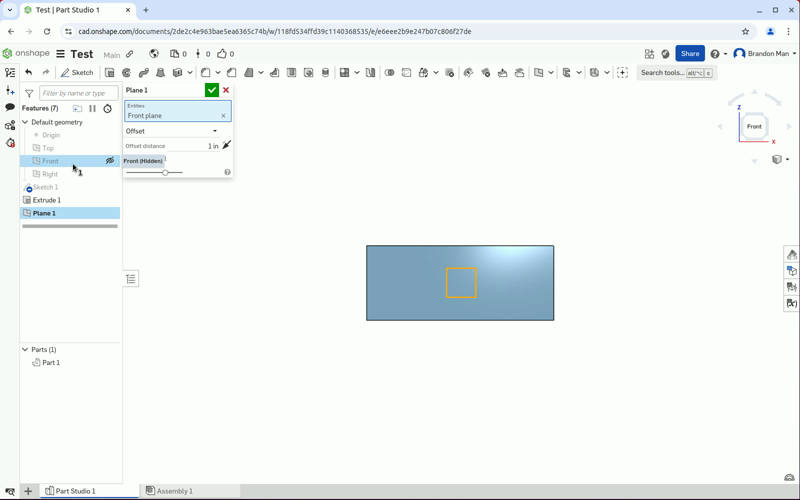
key(tab, 2)
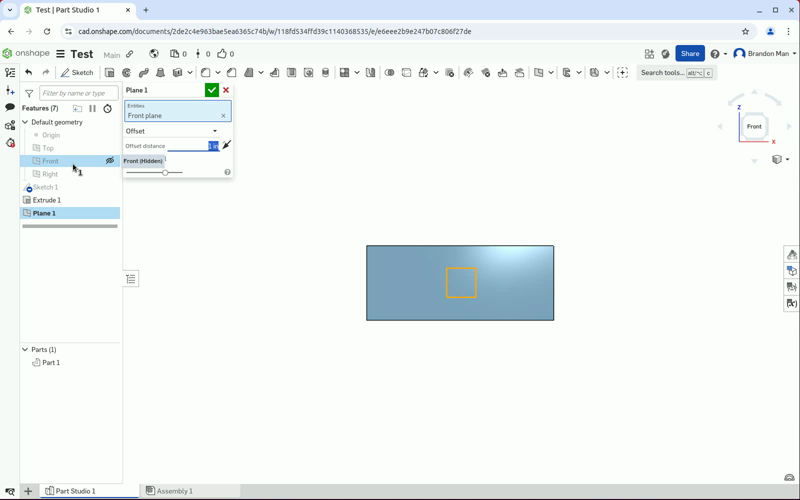
text(23.108)
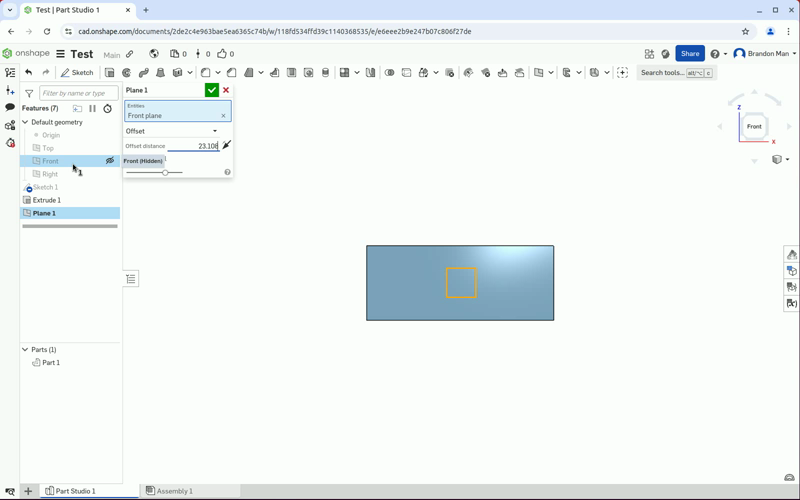
key(enter, 2)
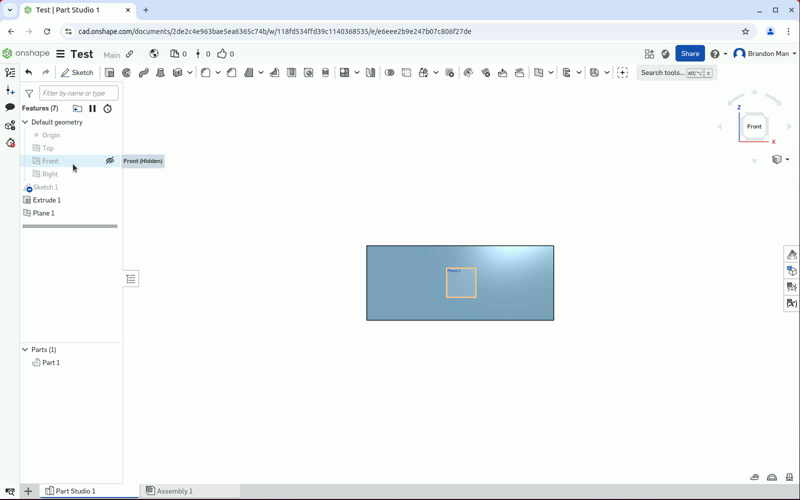
key(shift+s)
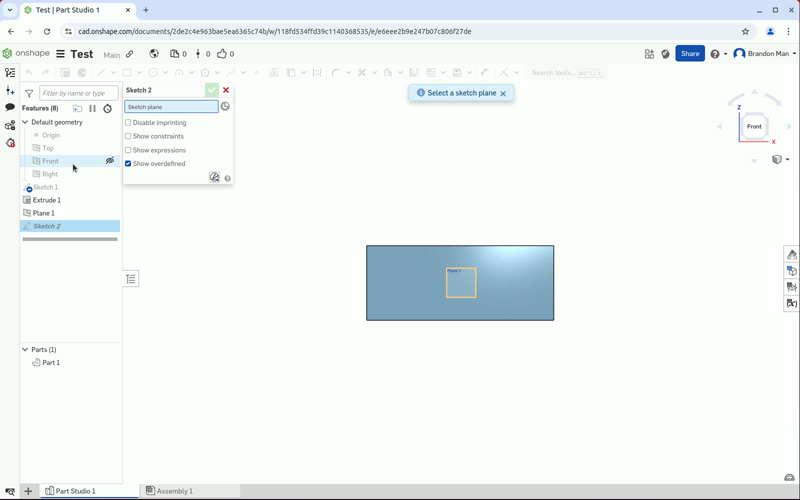
mouse_move(73, 215)
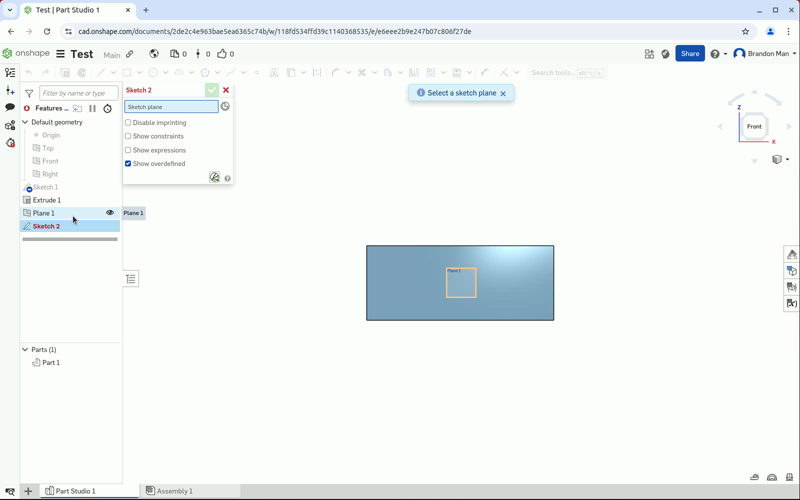
click(73, 215)
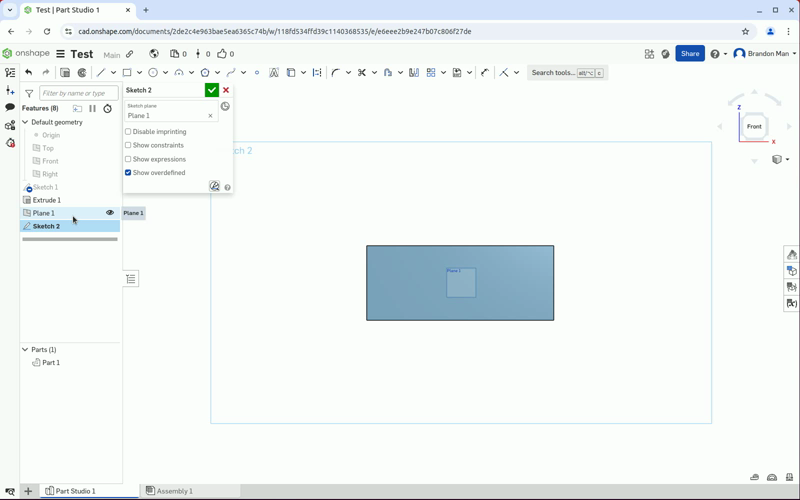
mouse_move(73, 352)
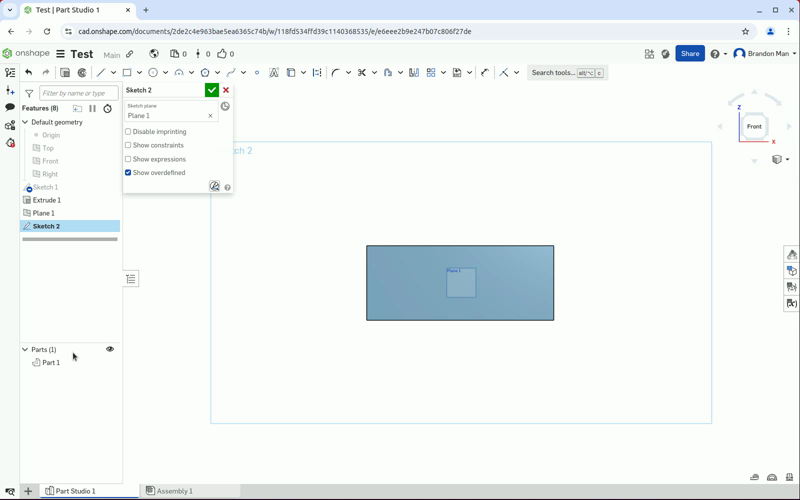
key(y)
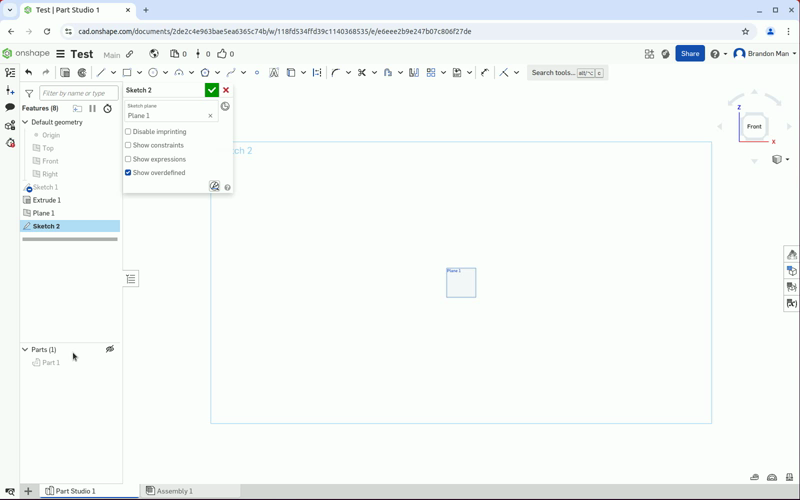
key(l)
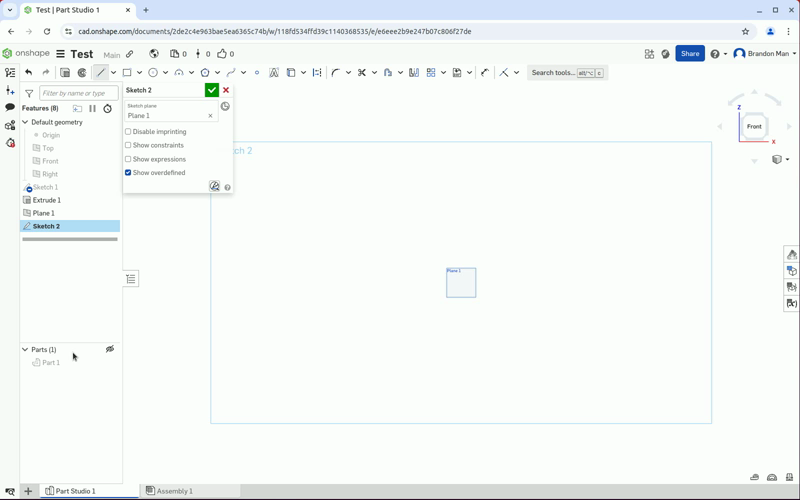
key_down(shift)
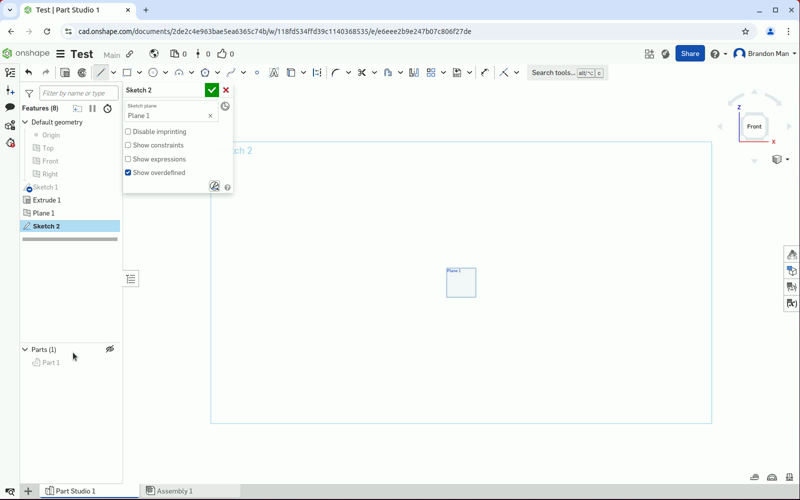
mouse_move(366, 320)
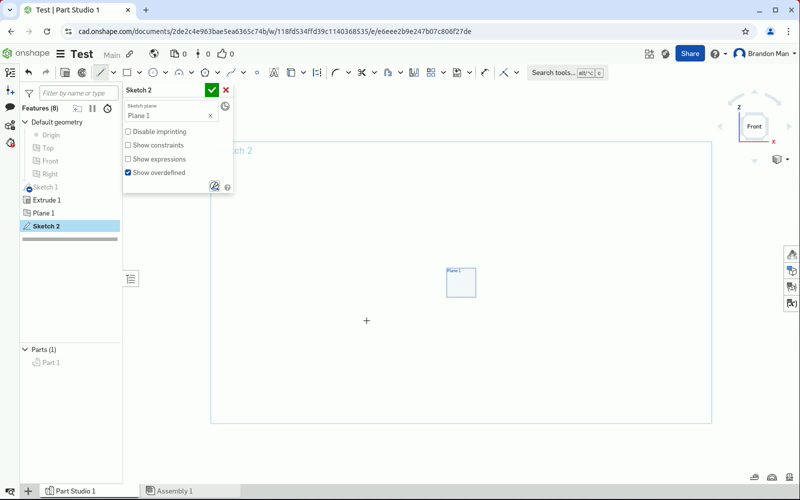
click(366, 320)
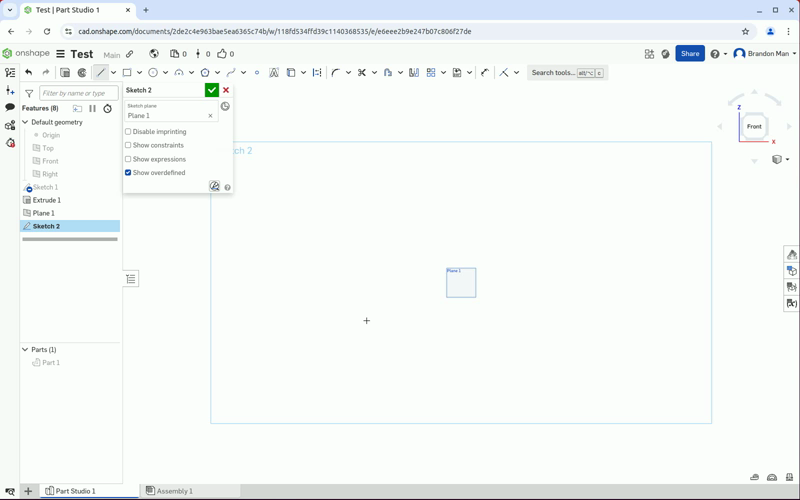
key_up(shift)
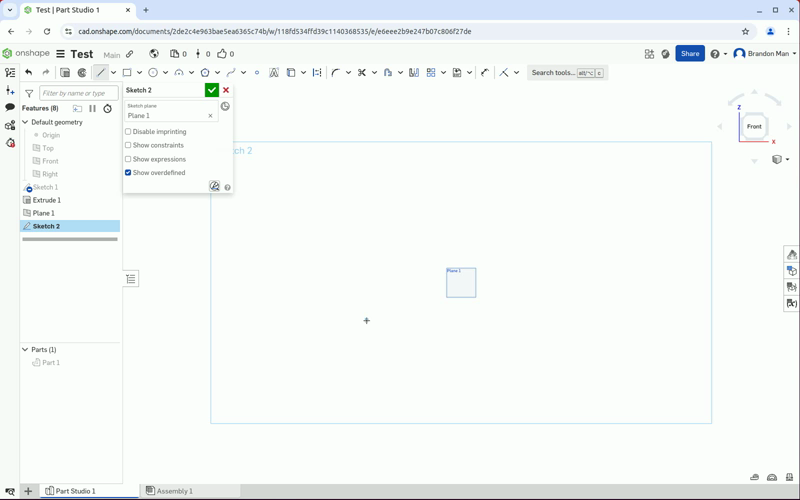
key_down(shift)
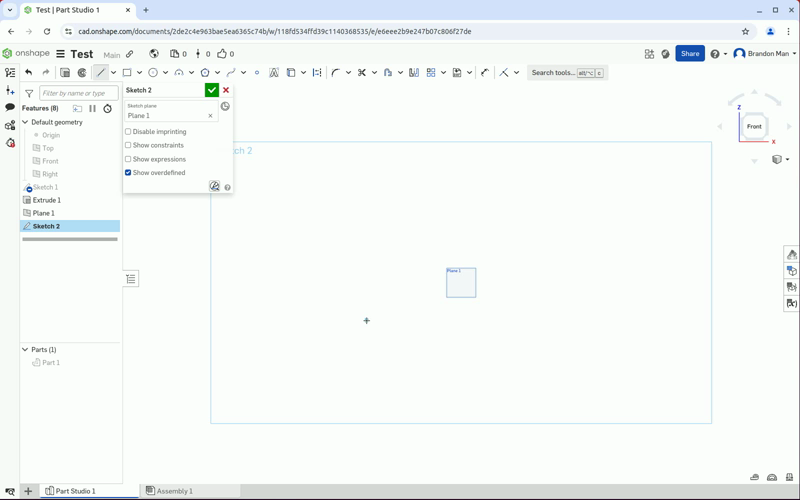
mouse_move(396, 320)
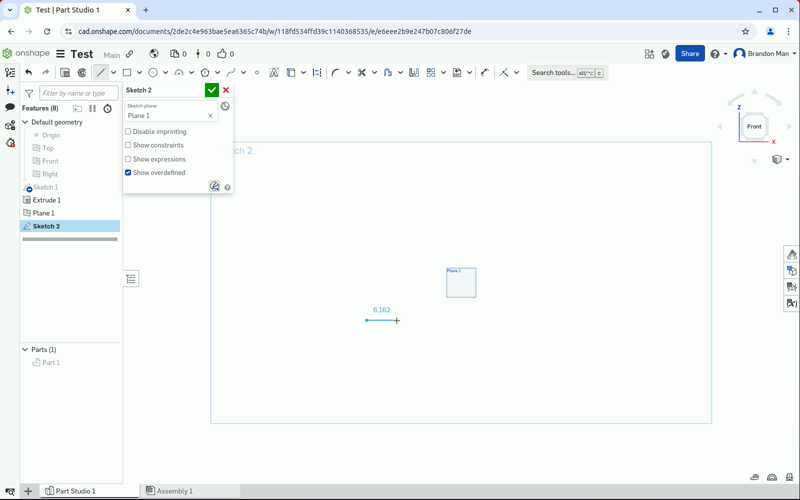
mouse_move(419, 320)
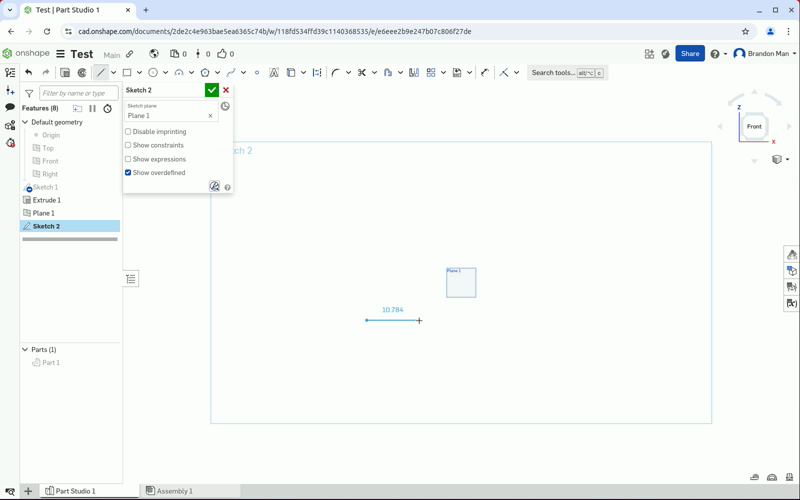
click(419, 320)
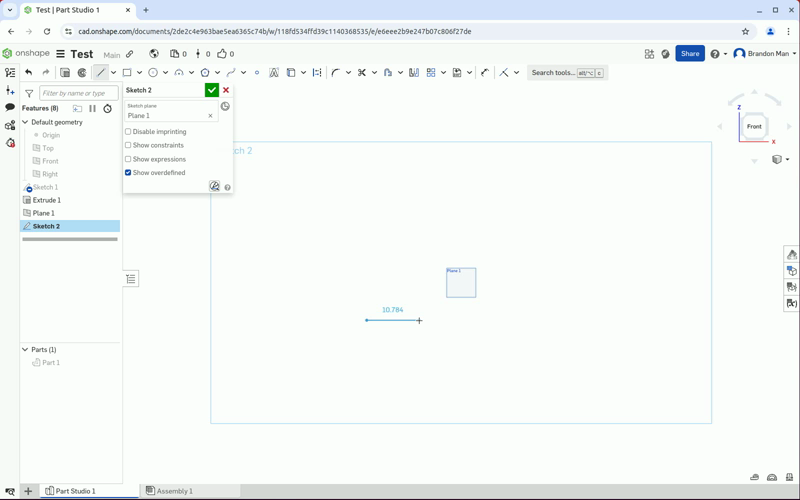
key_up(shift)
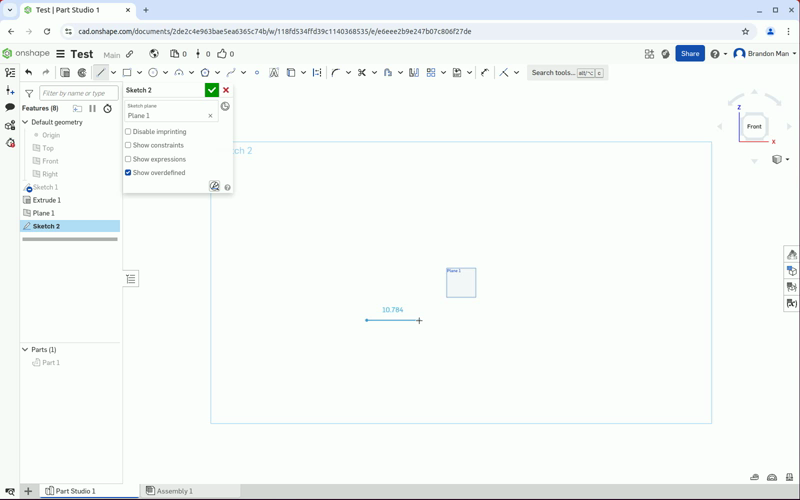
key_down(shift)
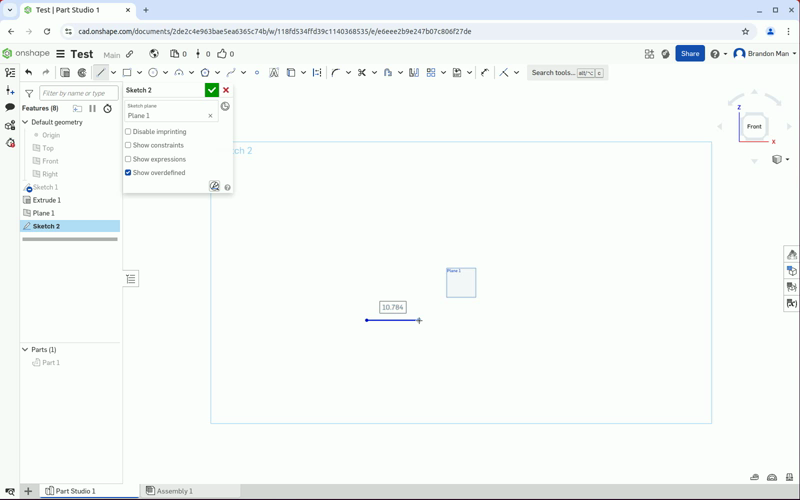
mouse_move(419, 245)
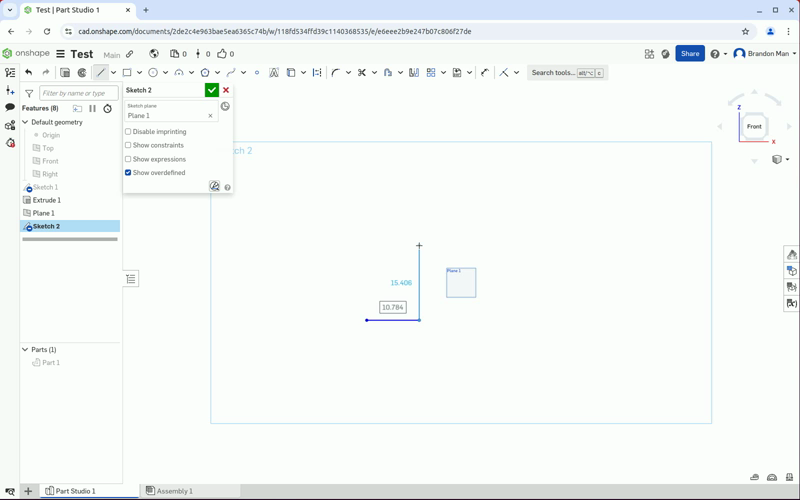
click(419, 245)
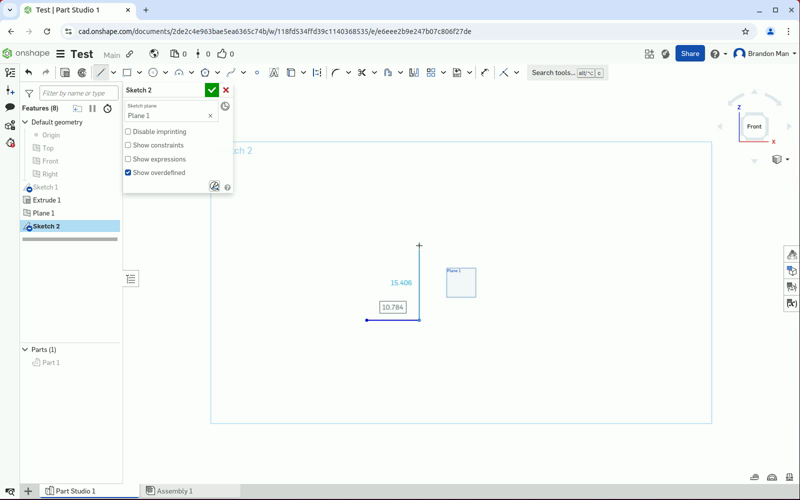
key_up(shift)
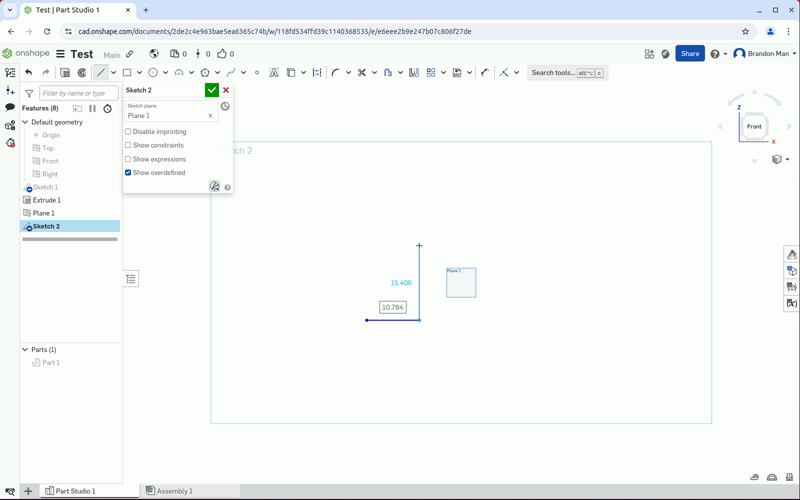
key_down(shift)
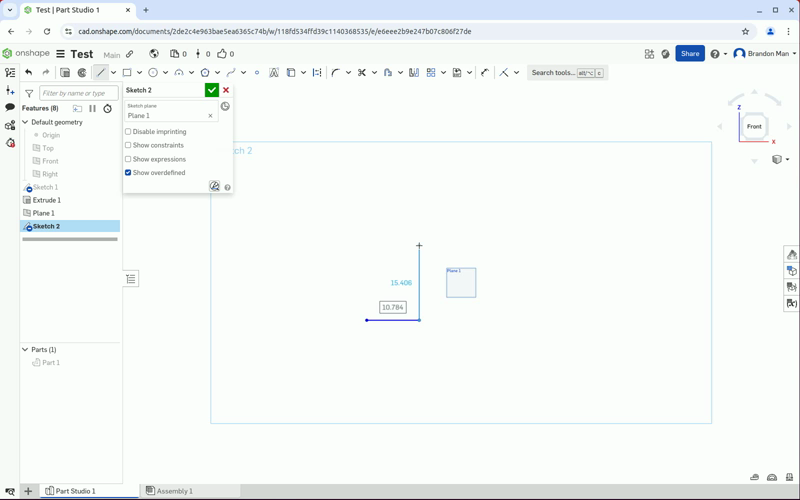
mouse_move(449, 245)
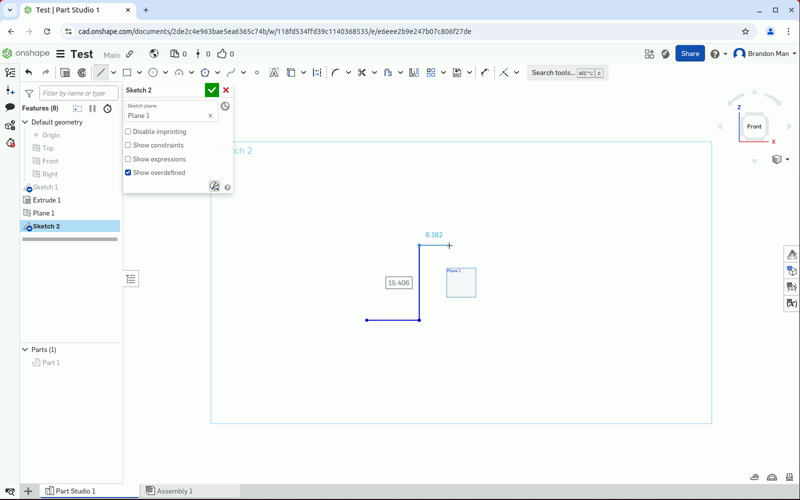
mouse_move(366, 245)
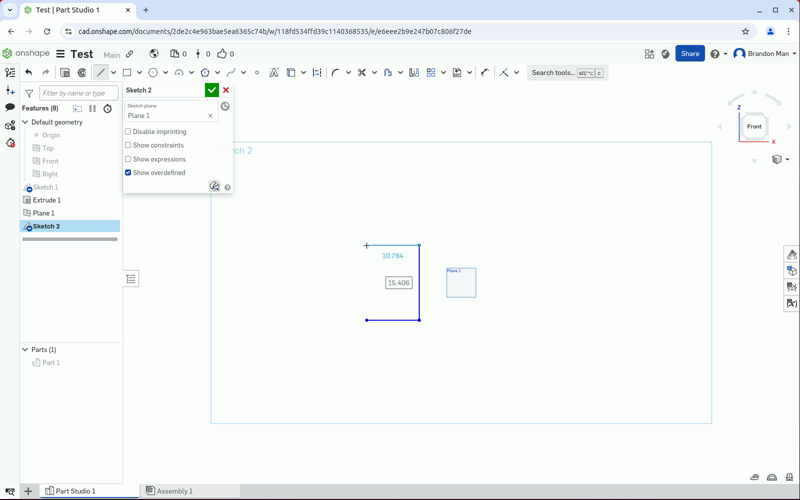
click(366, 245)
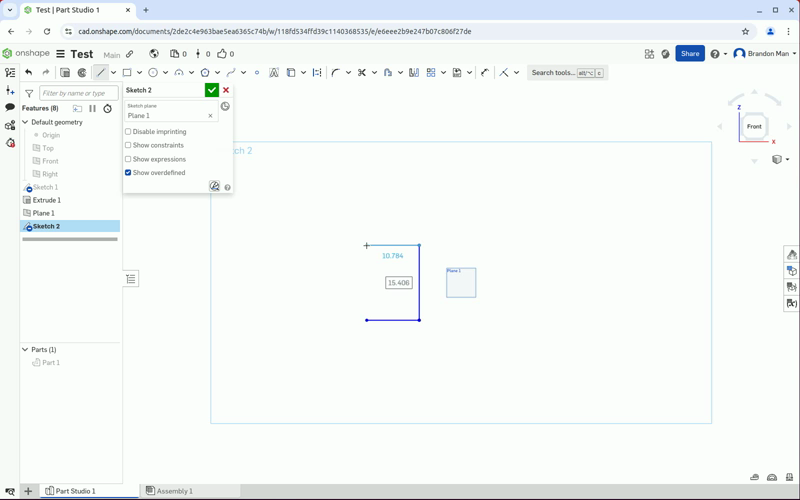
key_up(shift)
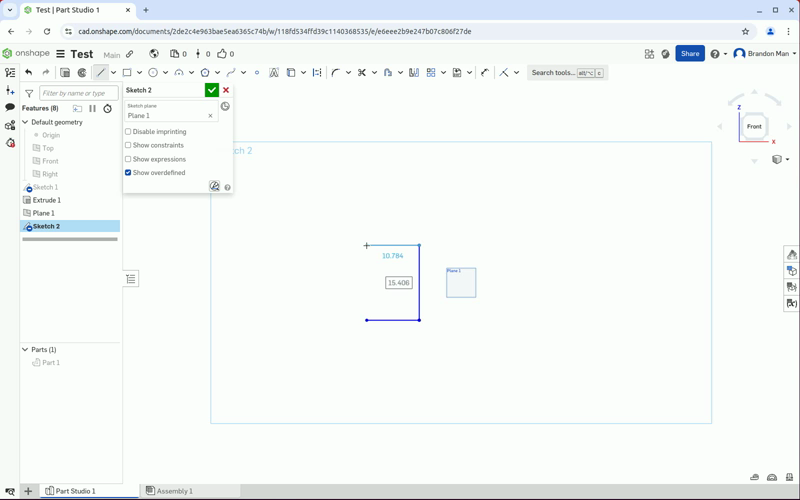
key_down(shift)
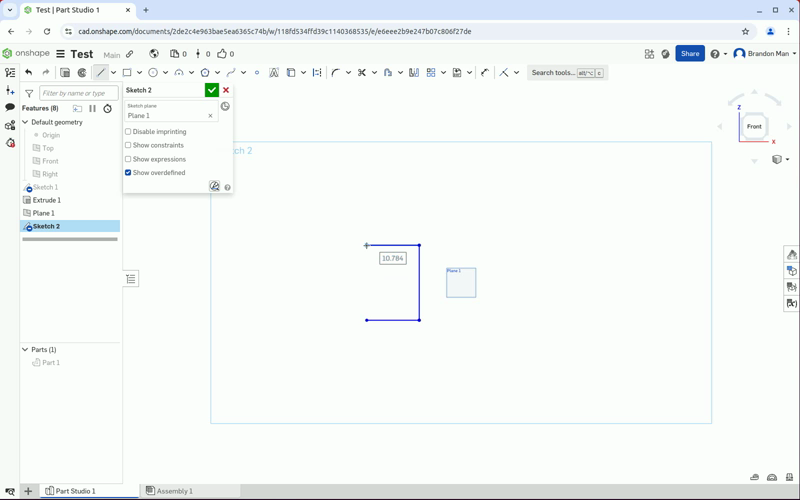
mouse_move(366, 320)
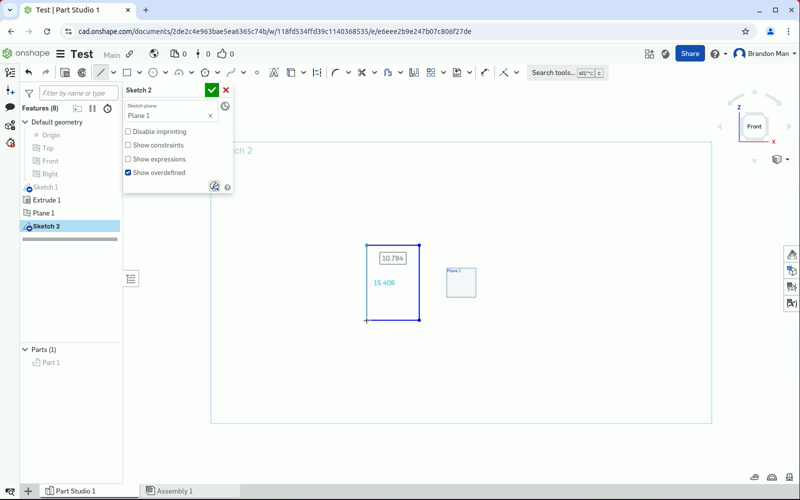
key_up(shift)
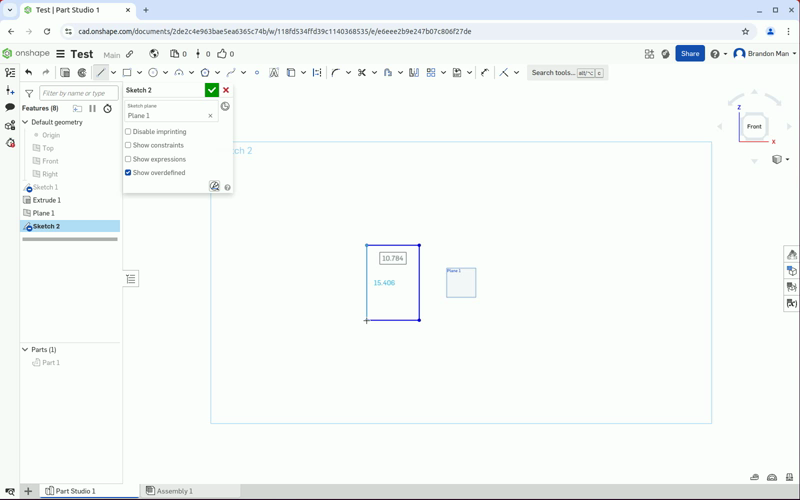
click(366, 320)
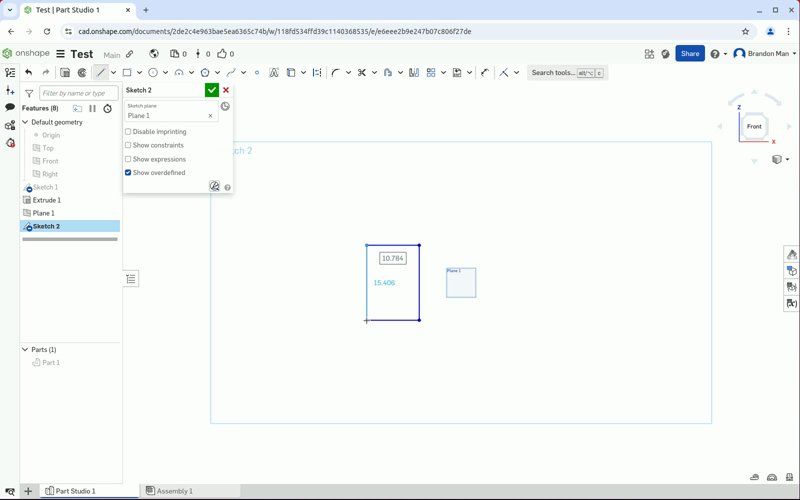
key(esc)
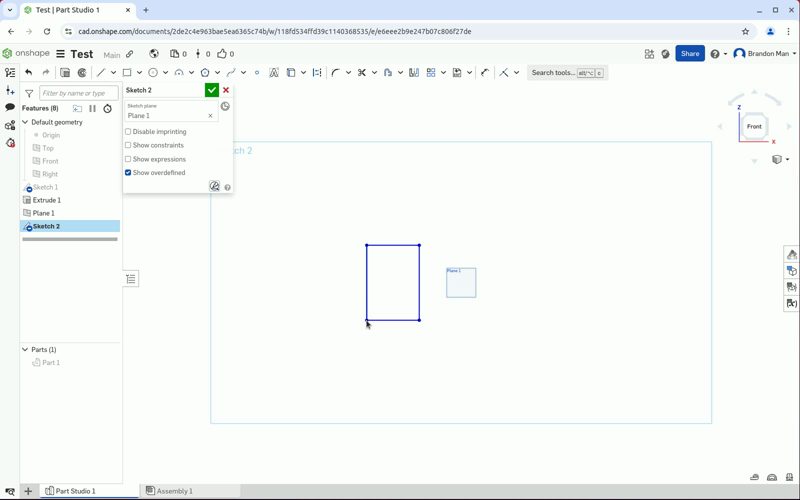
mouse_move(400, 292)
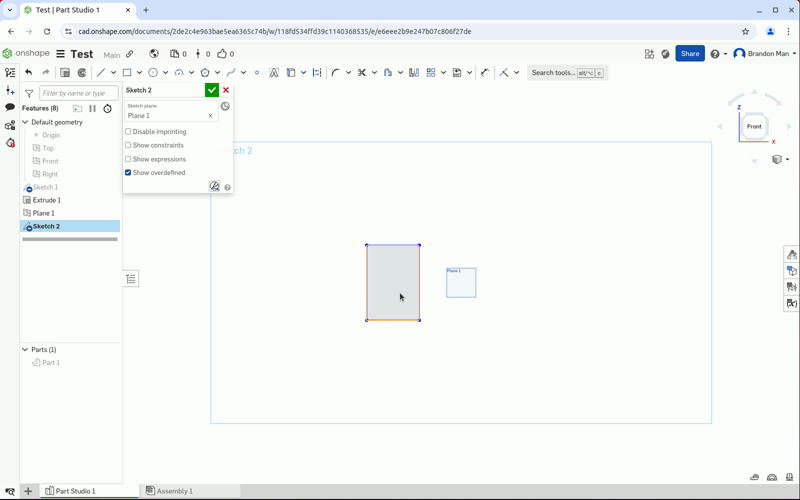
click(400, 292)
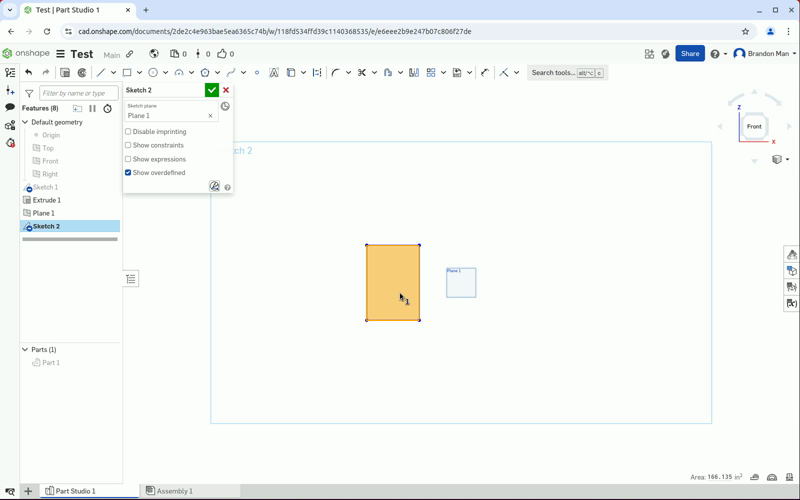
mouse_move(73, 352)
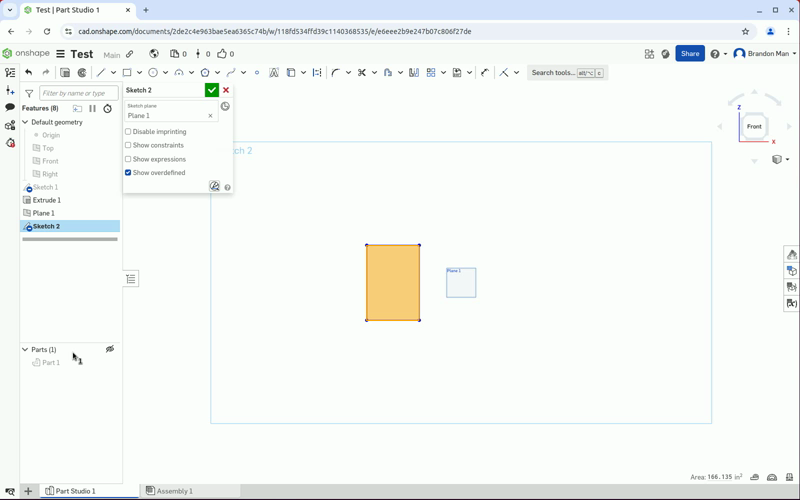
key(shift+y)
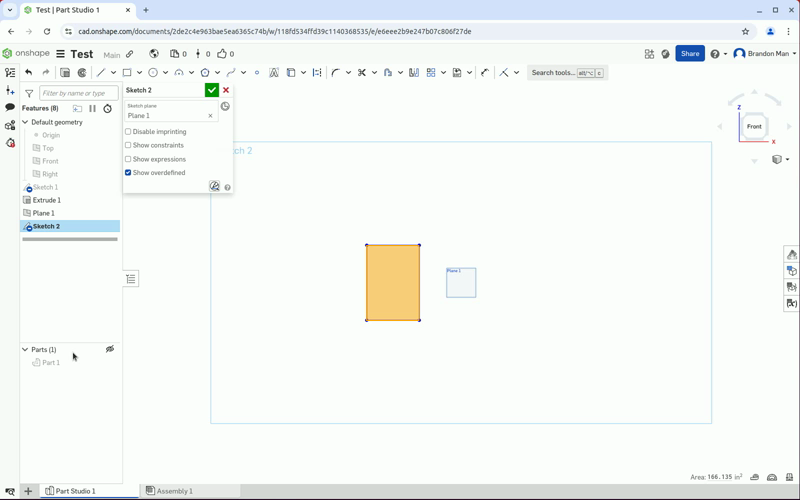
key(shift+e)
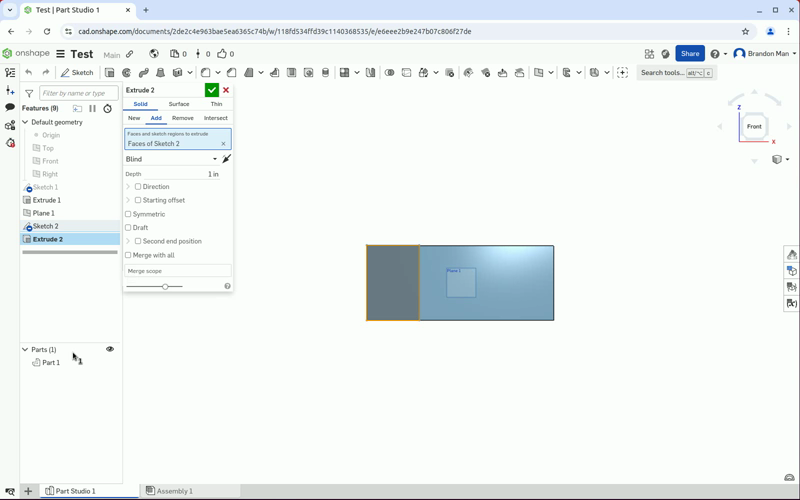
mouse_move(143, 106)
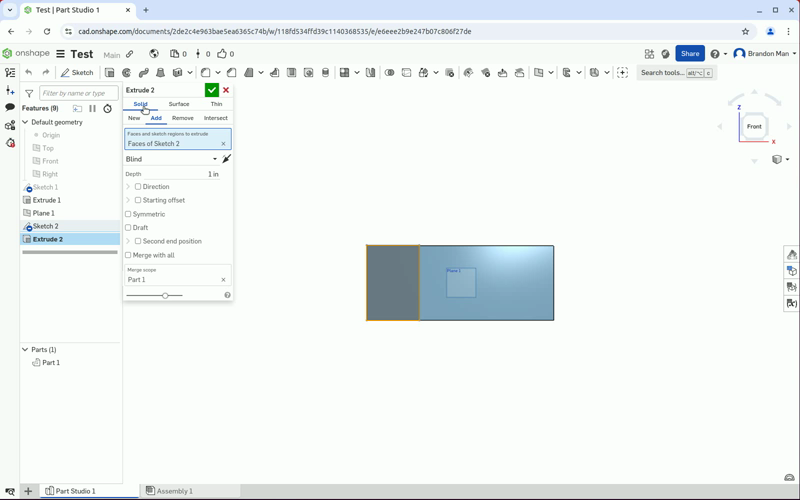
click(143, 106)
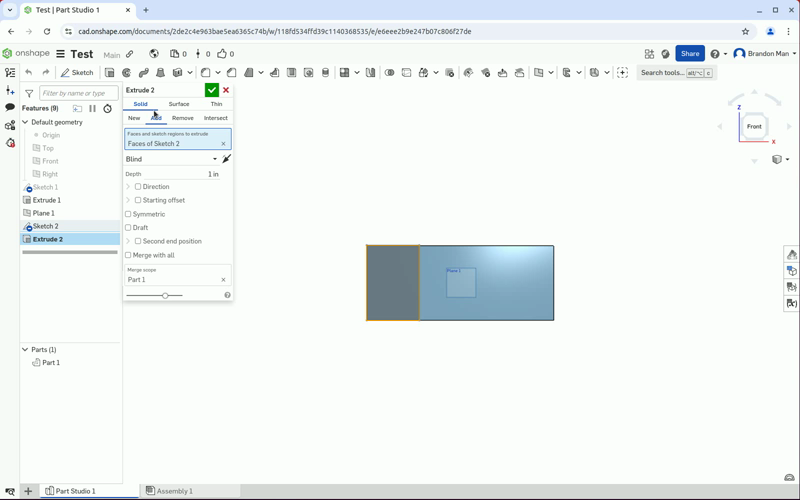
mouse_move(186, 120)
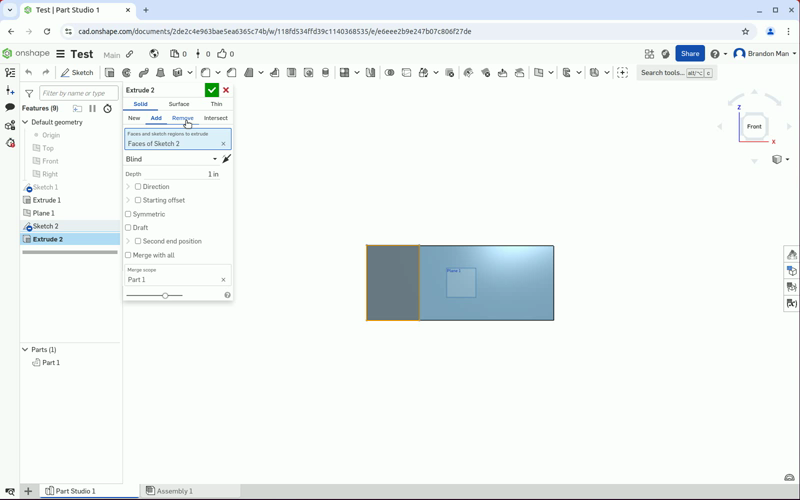
click(186, 120)
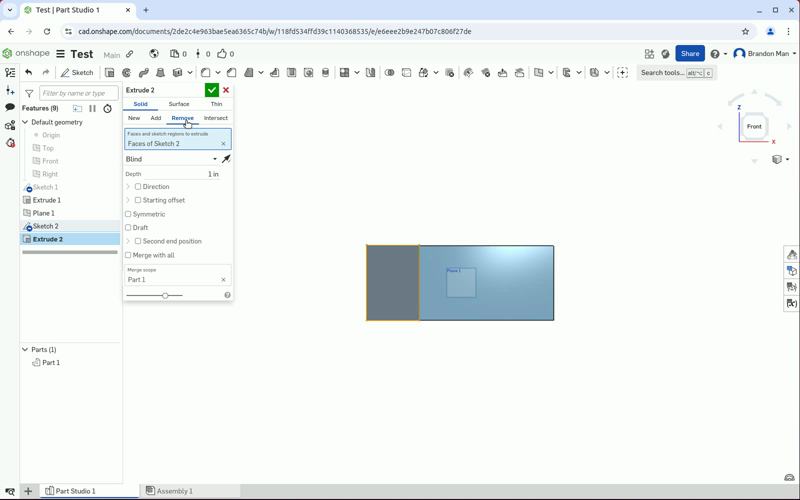
key(tab, 4)
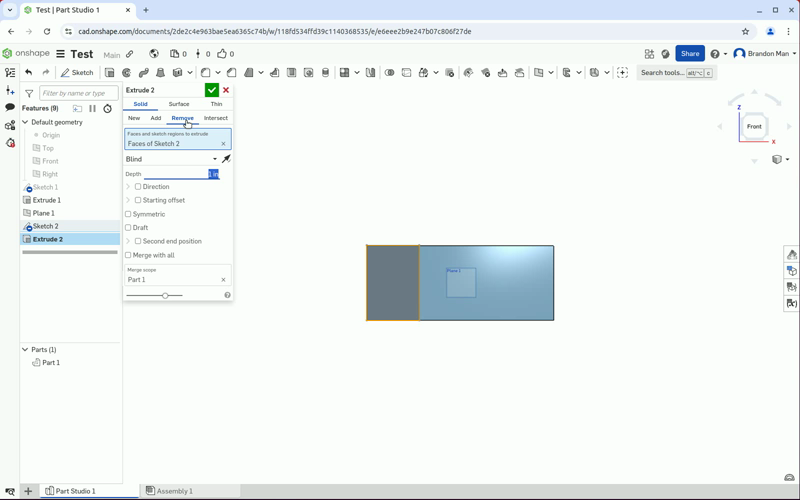
text(15.405)
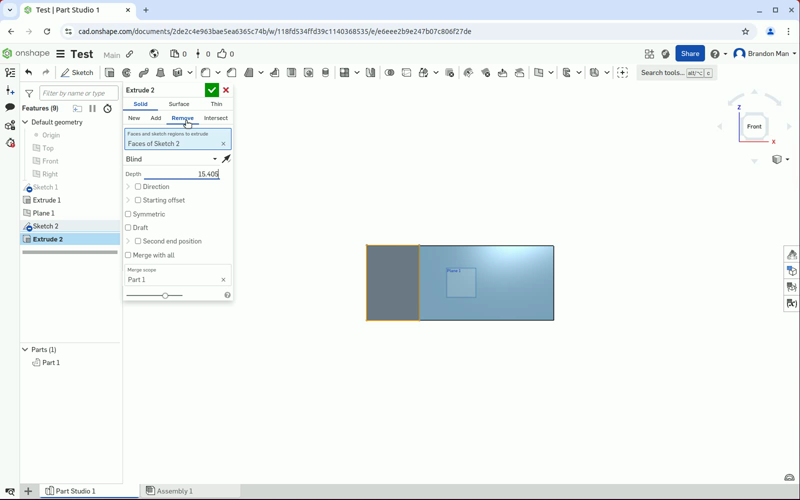
key(tab, 6)
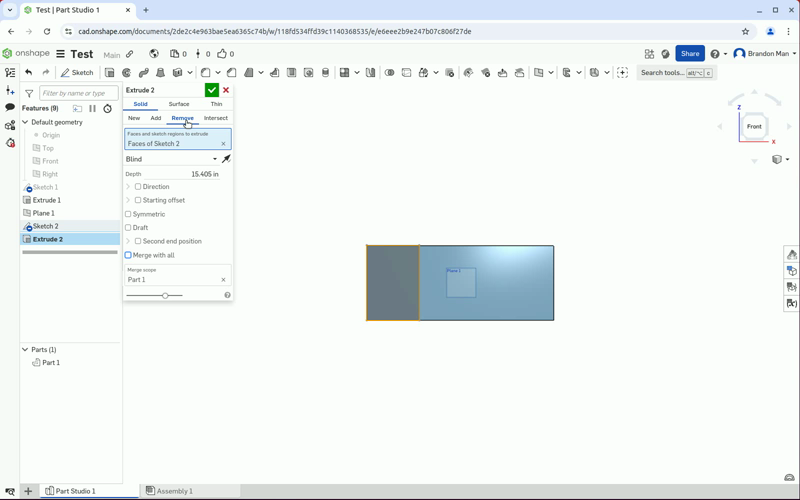
key(space)
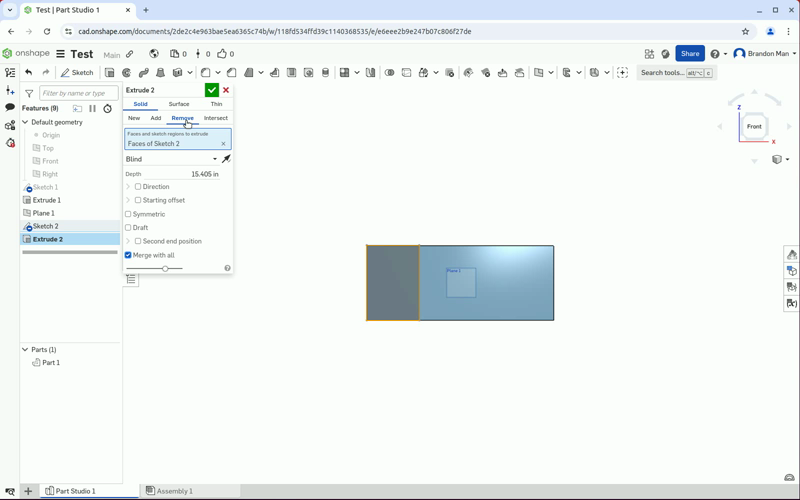
key(enter)
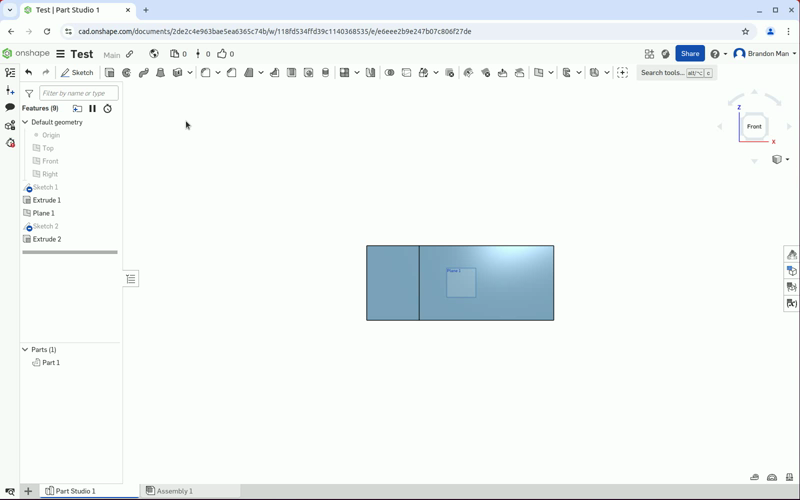
key(shift+h)
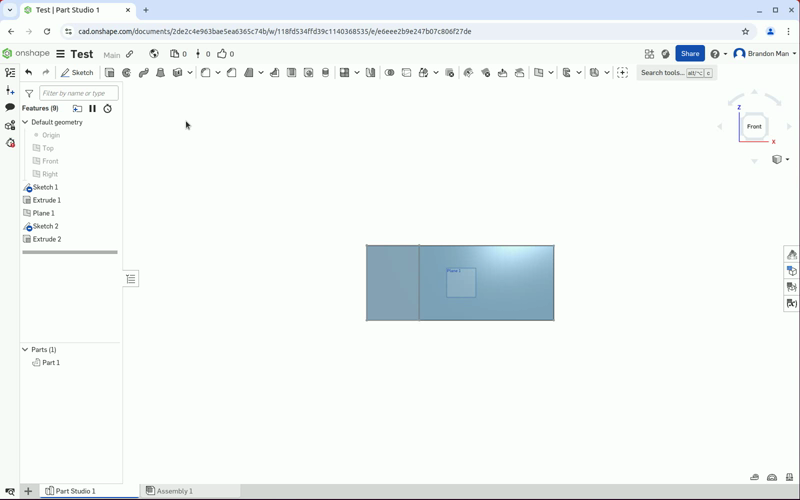
key(shift+h)
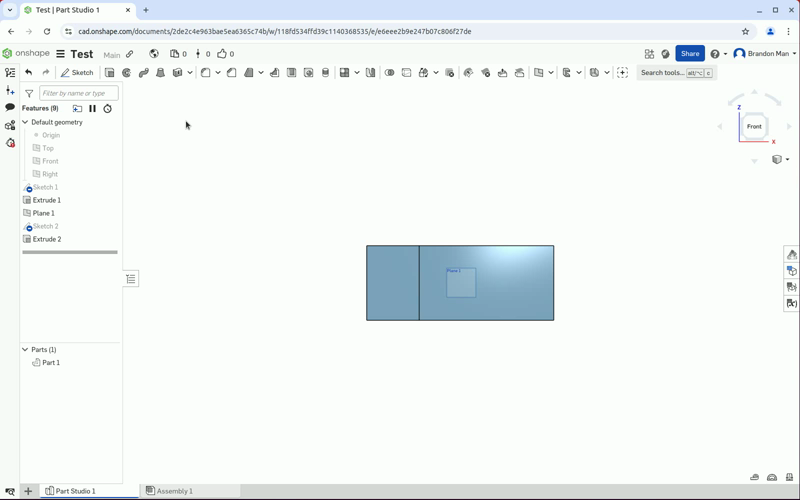
mouse_move(73, 189)
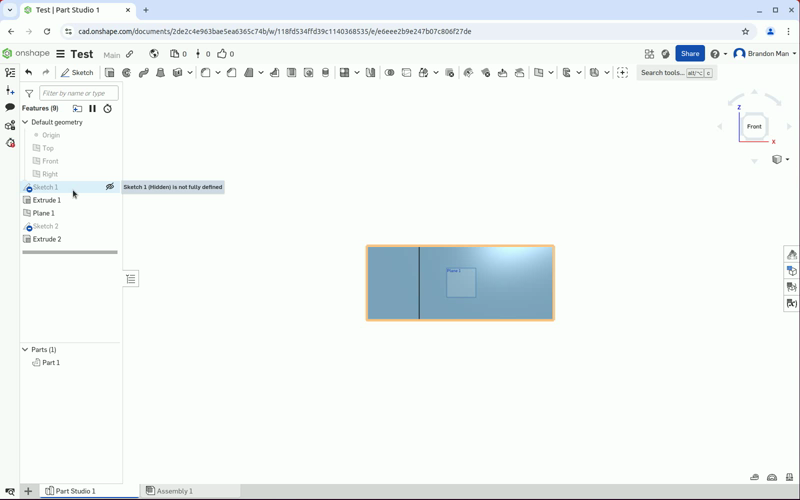
click(73, 189)
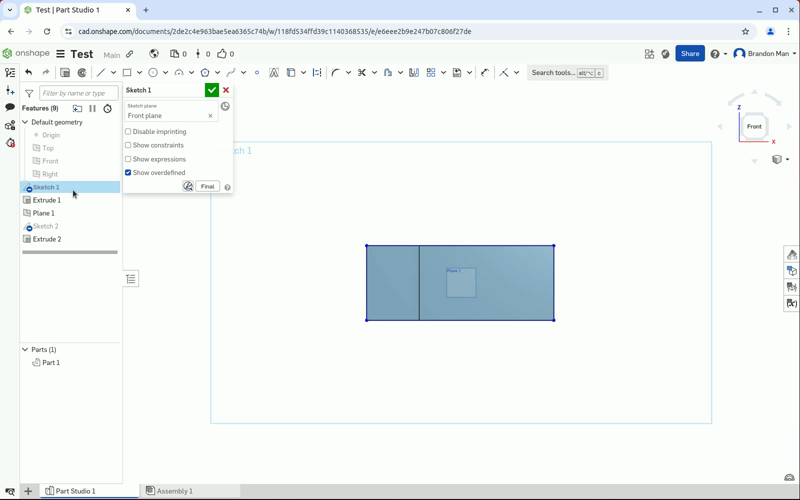
mouse_move(229, 92)
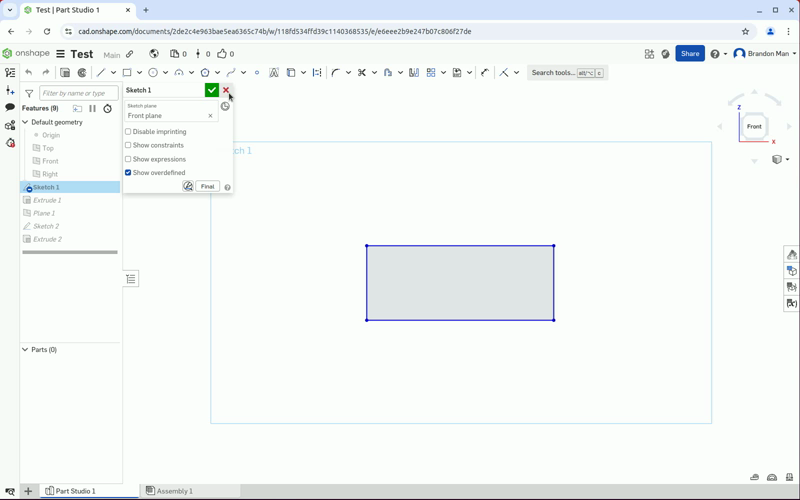
click(229, 92)
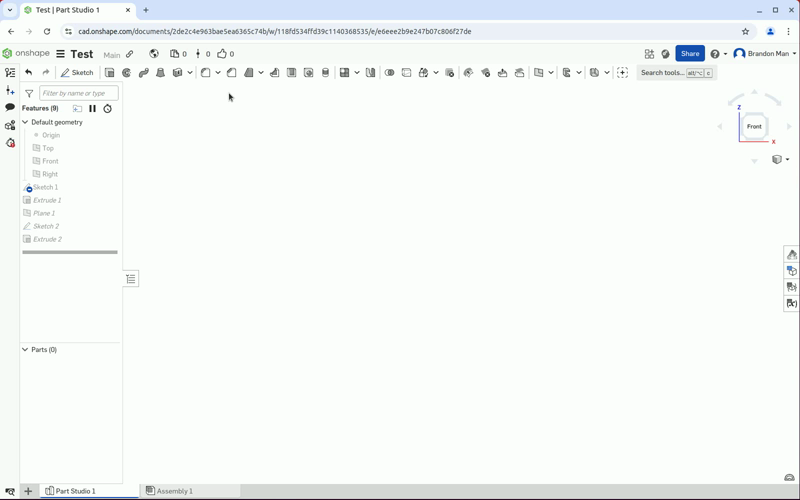
key(shift+s)
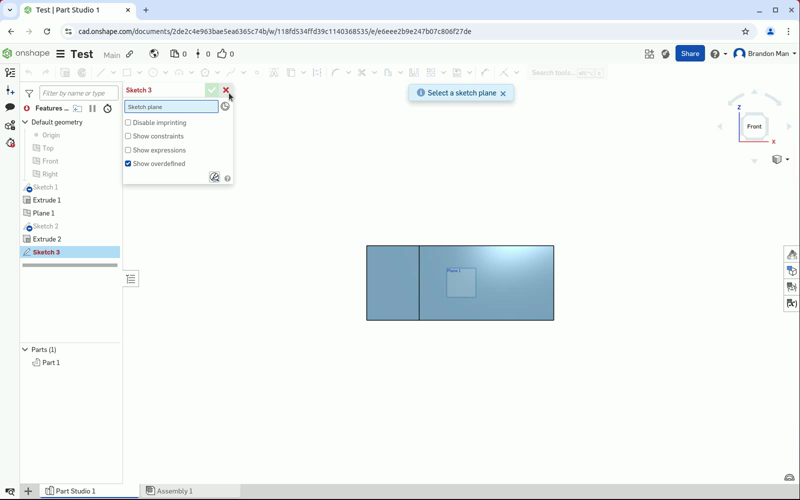
mouse_move(73, 215)
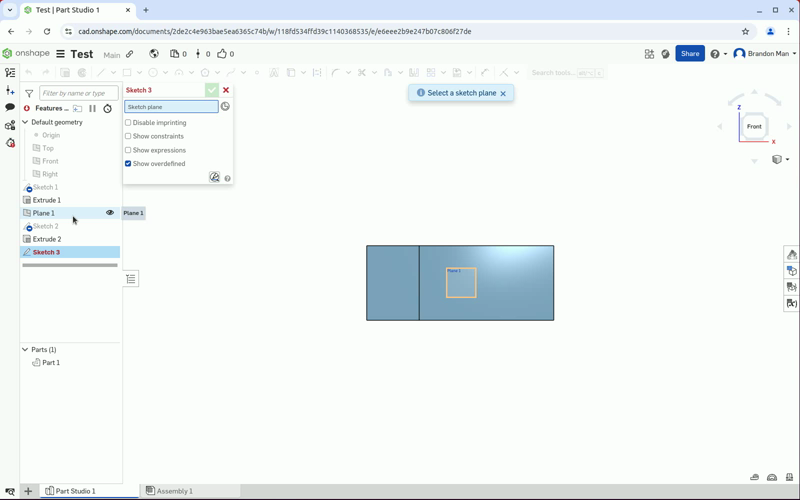
click(73, 215)
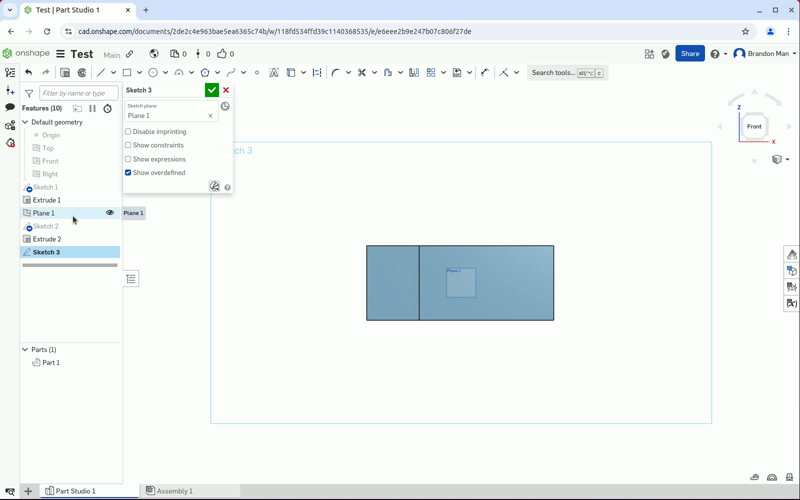
mouse_move(73, 352)
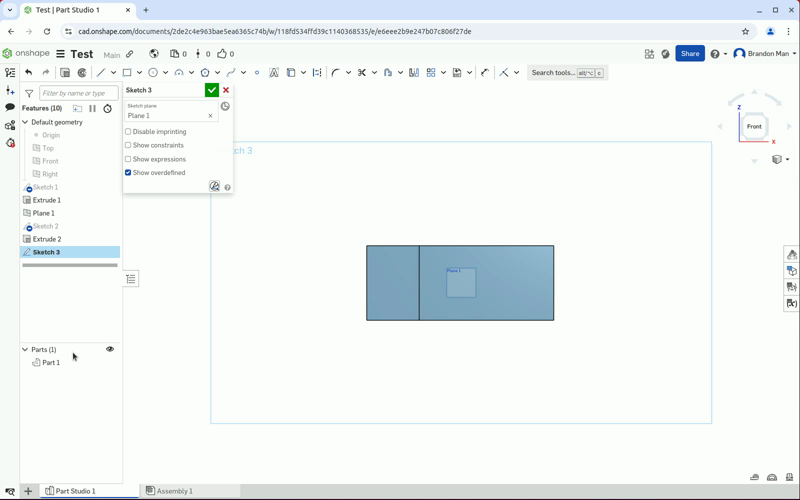
key(y)
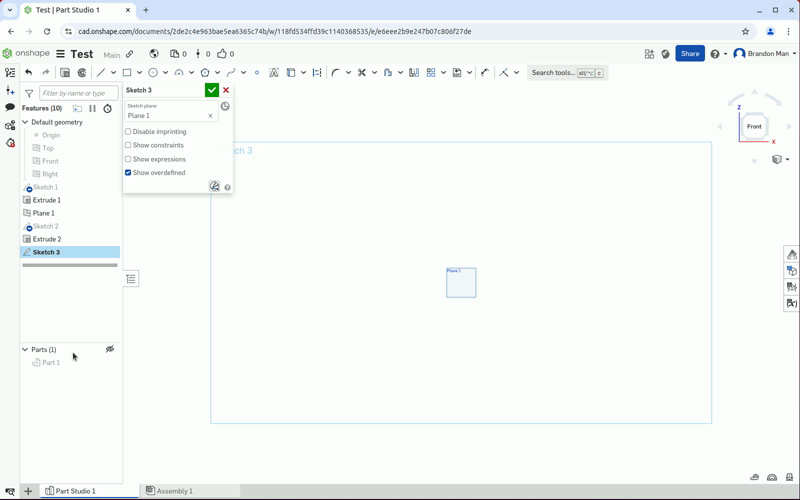
key(l)
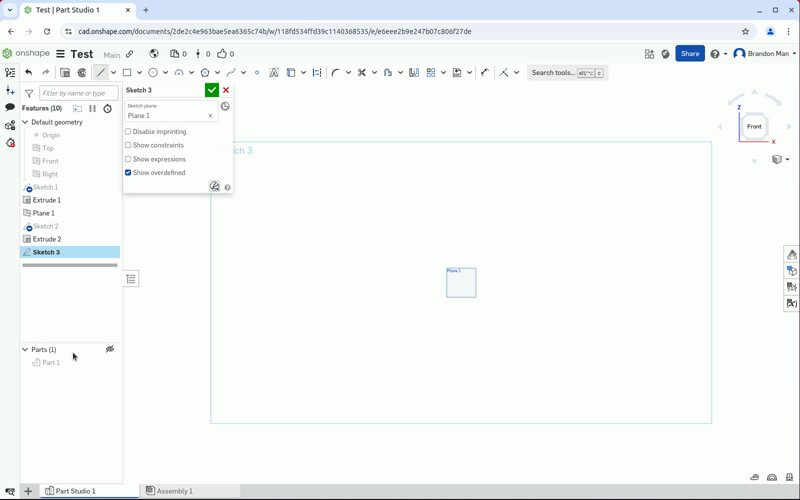
key_down(shift)
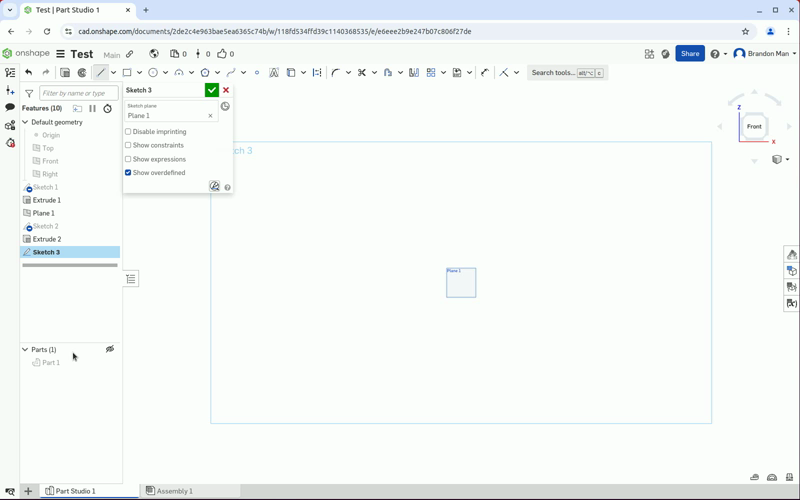
mouse_move(501, 320)
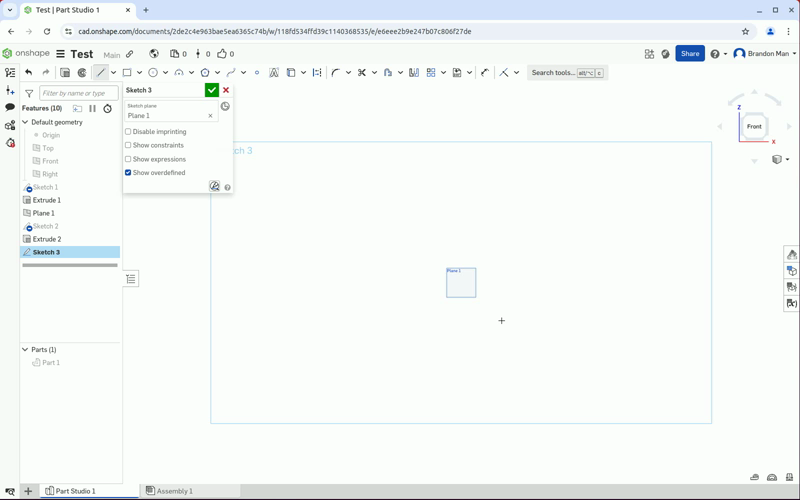
click(501, 320)
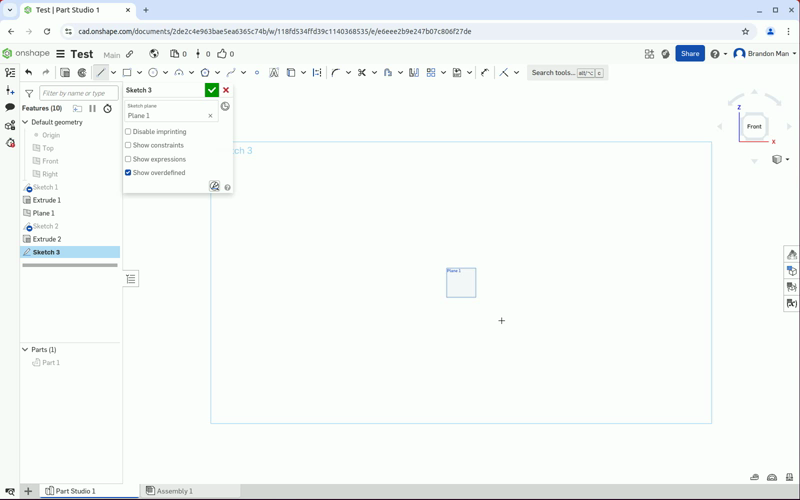
key_up(shift)
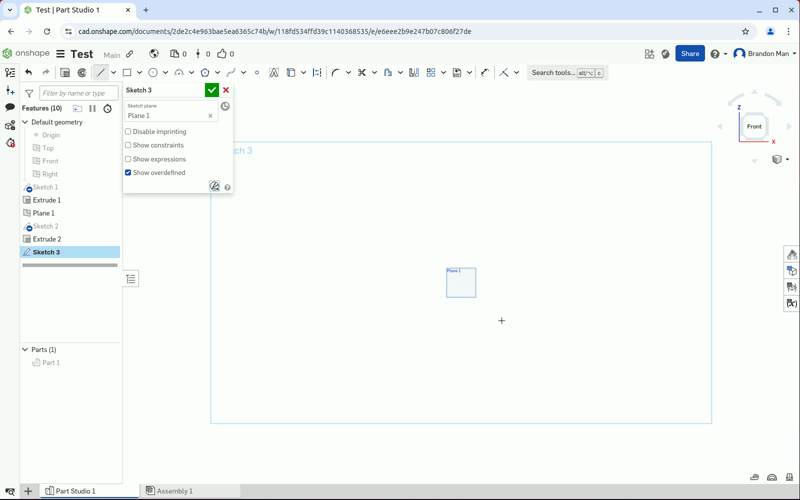
key_down(shift)
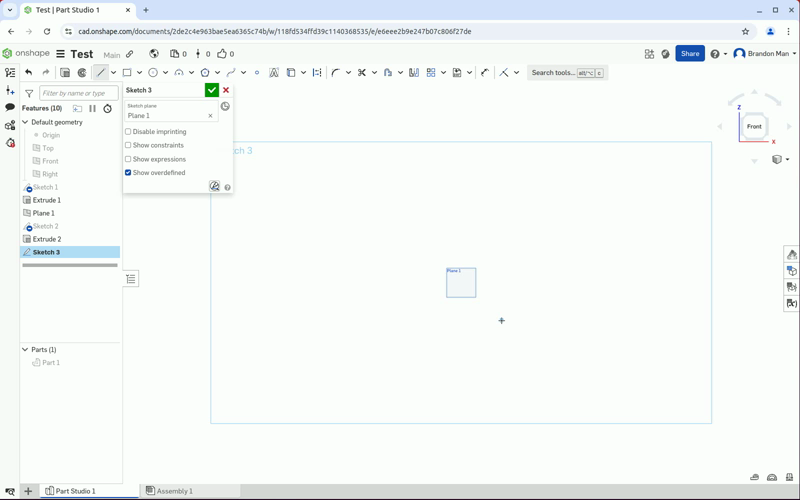
mouse_move(531, 320)
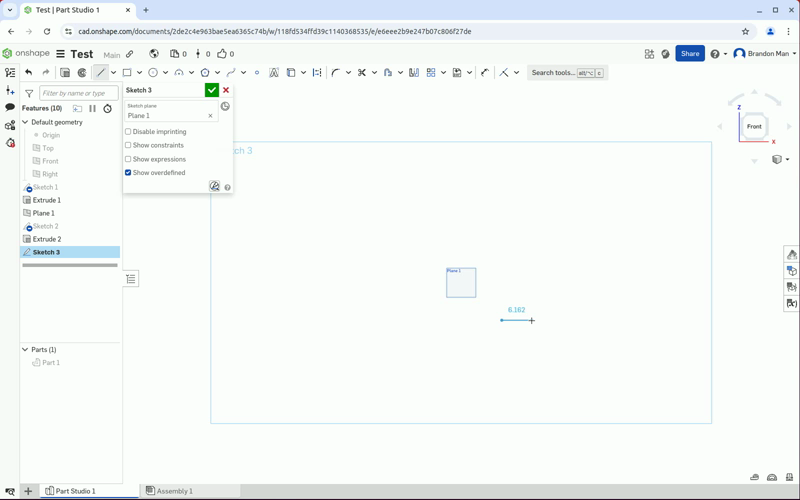
mouse_move(554, 320)
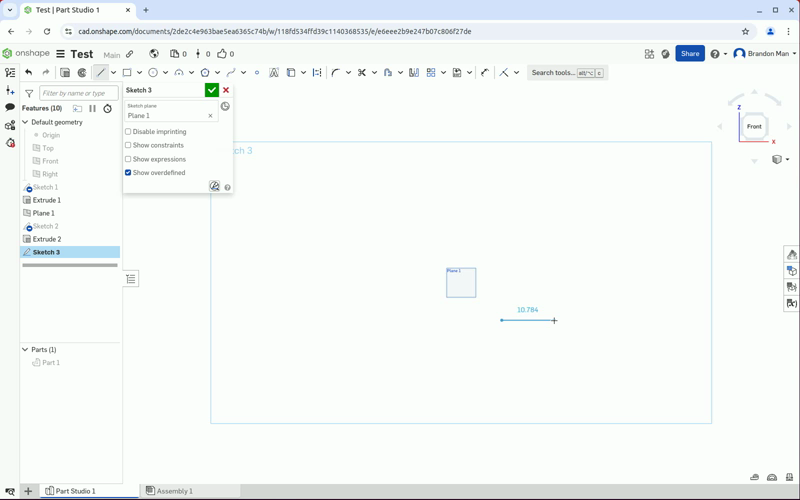
click(554, 320)
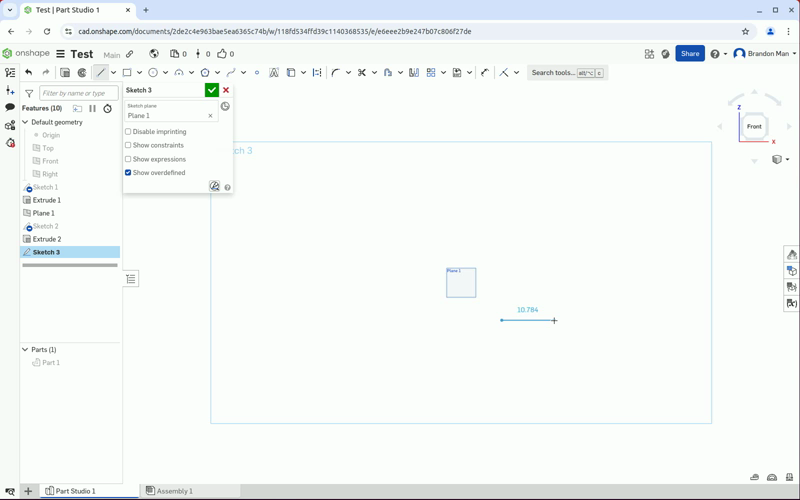
key_up(shift)
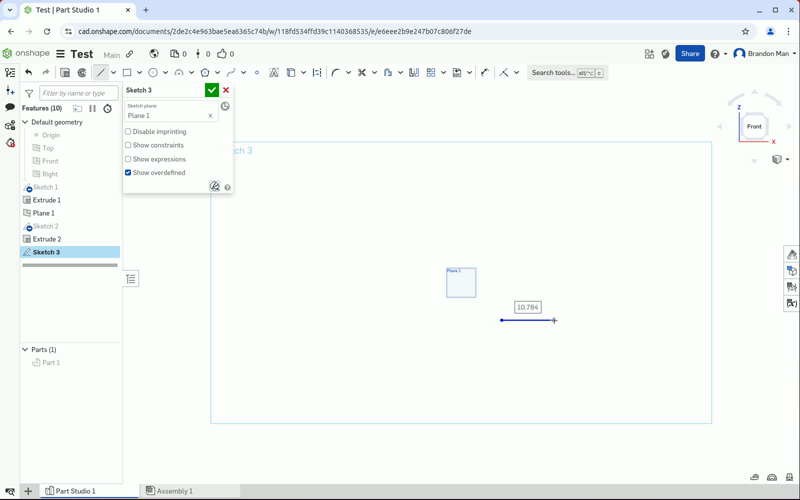
key_down(shift)
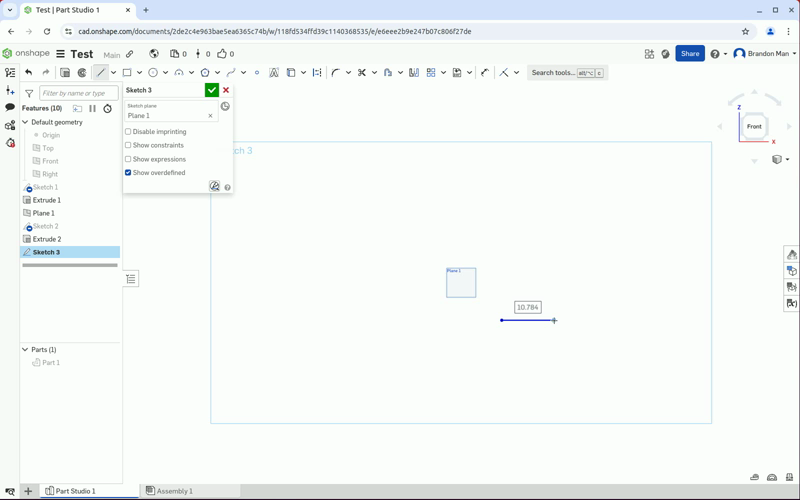
mouse_move(554, 245)
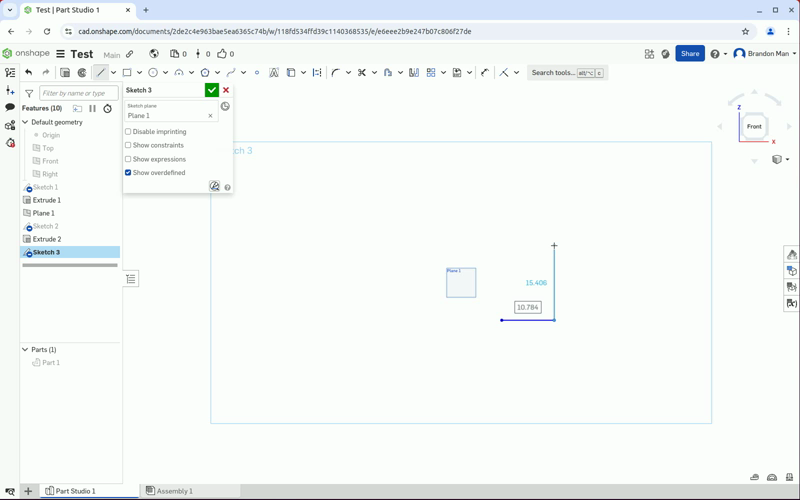
click(554, 245)
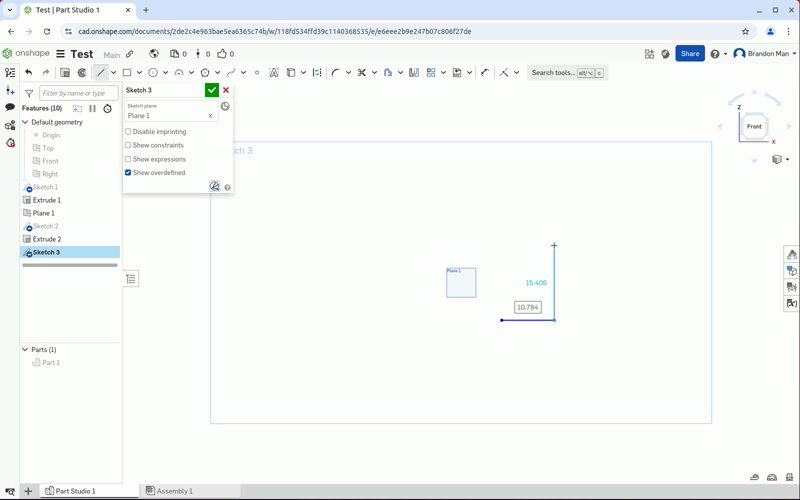
key_up(shift)
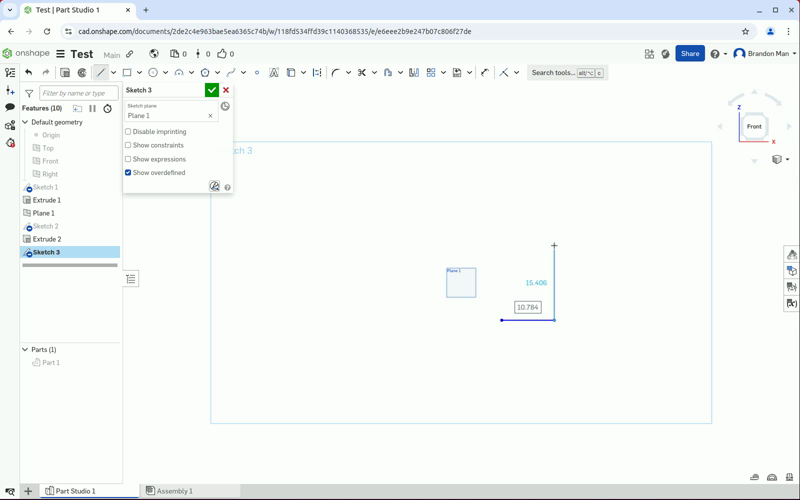
key_down(shift)
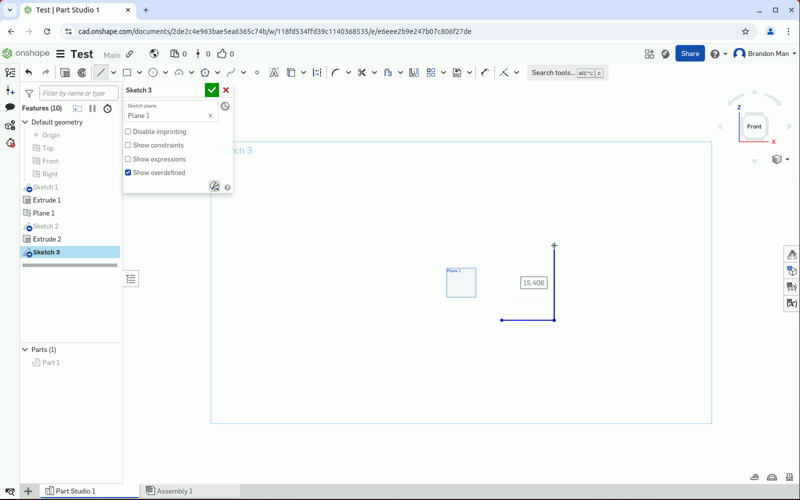
mouse_move(584, 245)
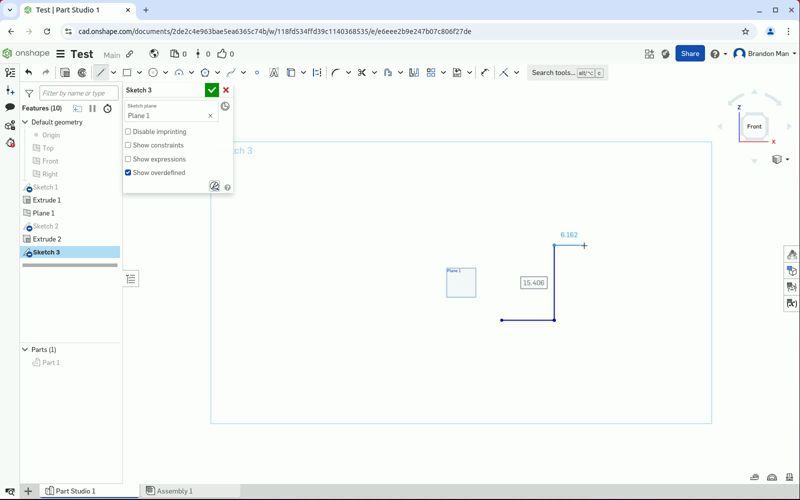
mouse_move(501, 245)
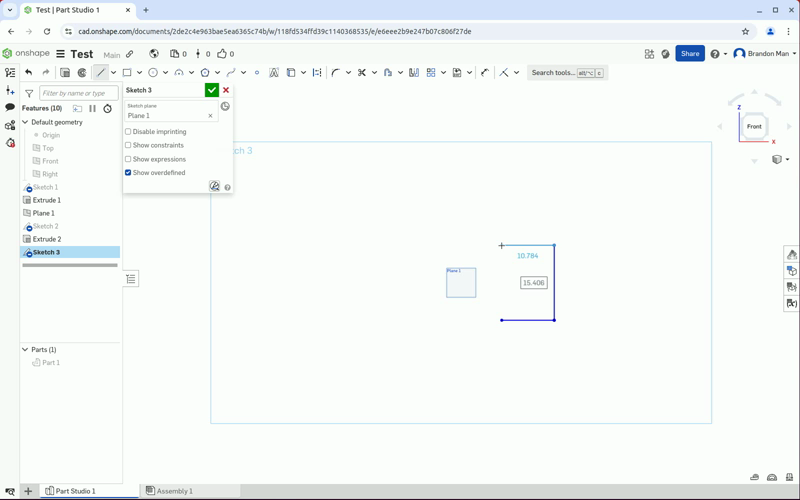
click(501, 245)
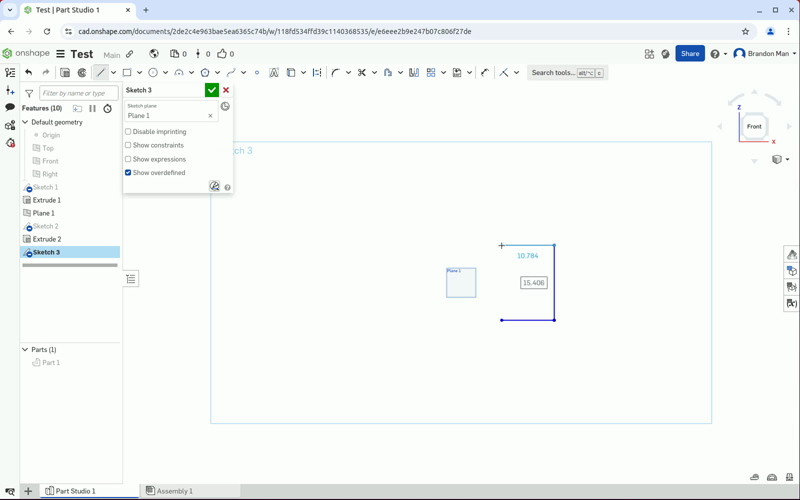
key_up(shift)
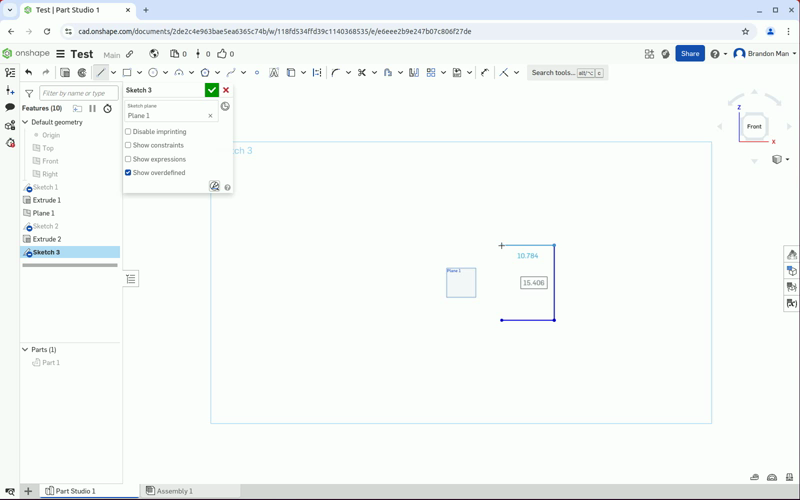
key_down(shift)
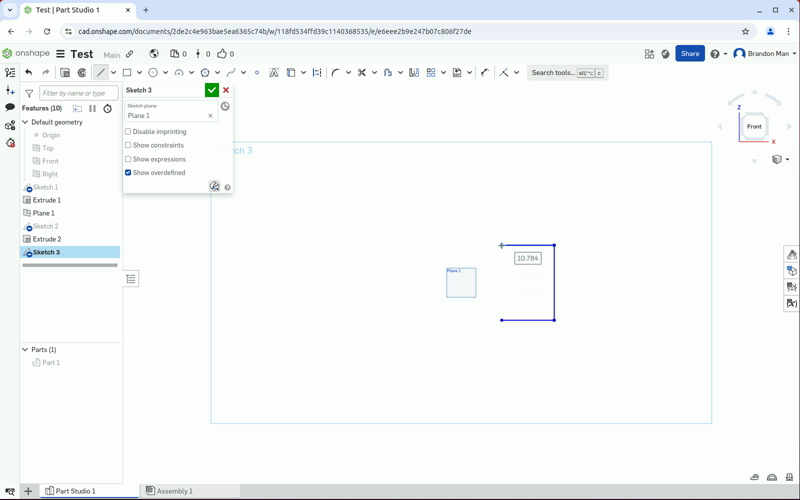
mouse_move(501, 320)
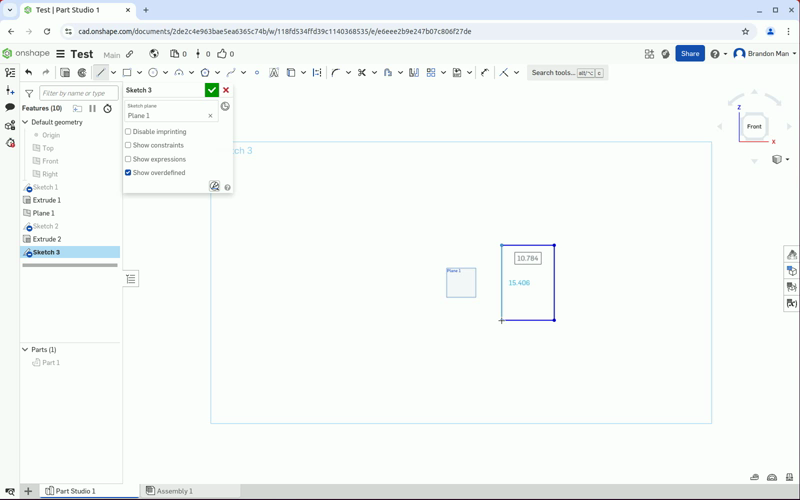
key_up(shift)
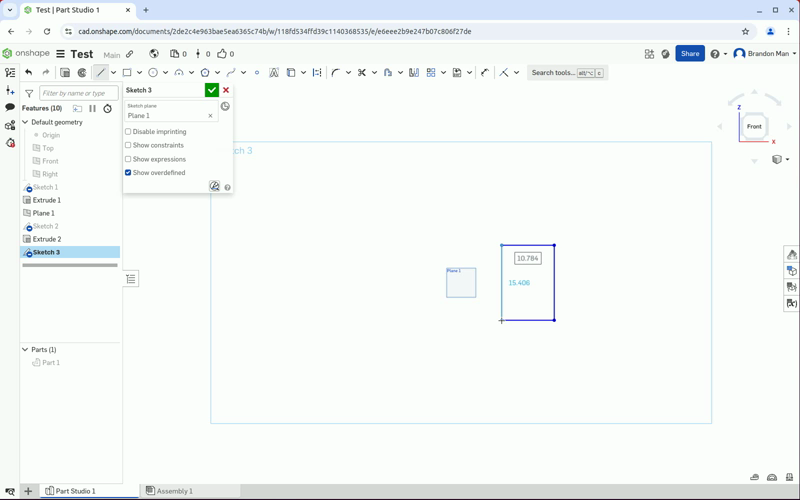
click(501, 320)
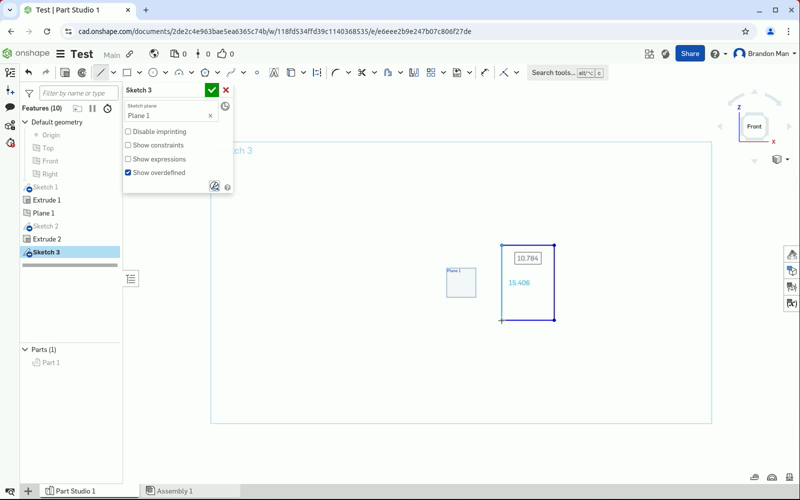
key(esc)
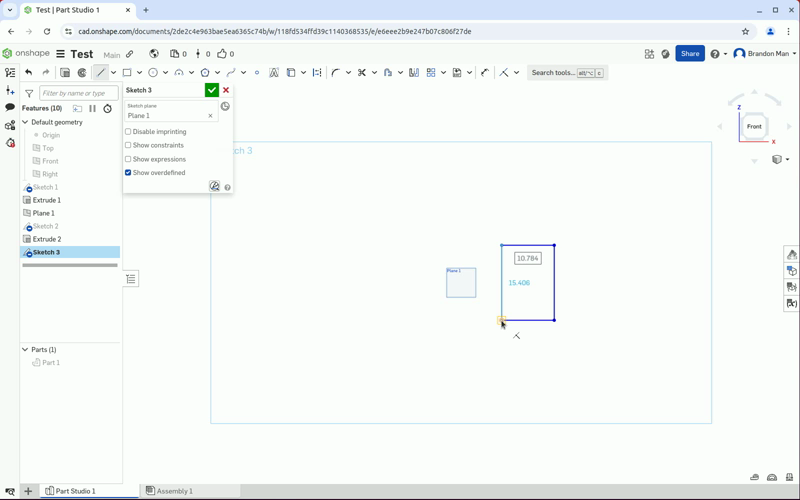
mouse_move(545, 311)
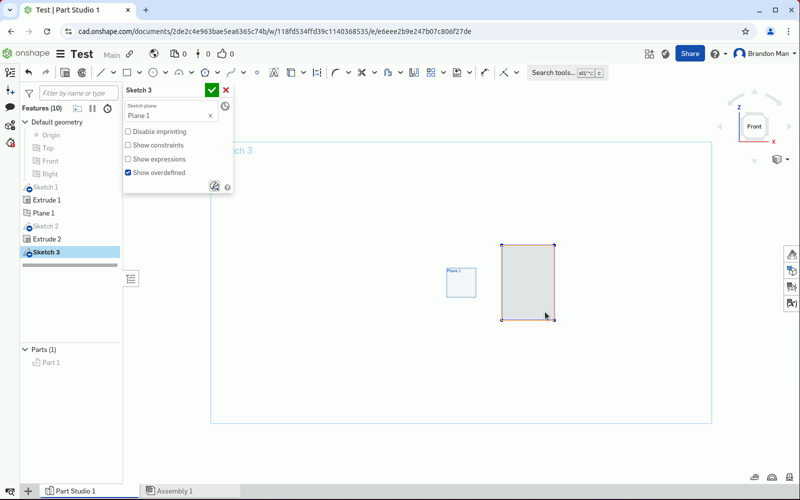
click(545, 311)
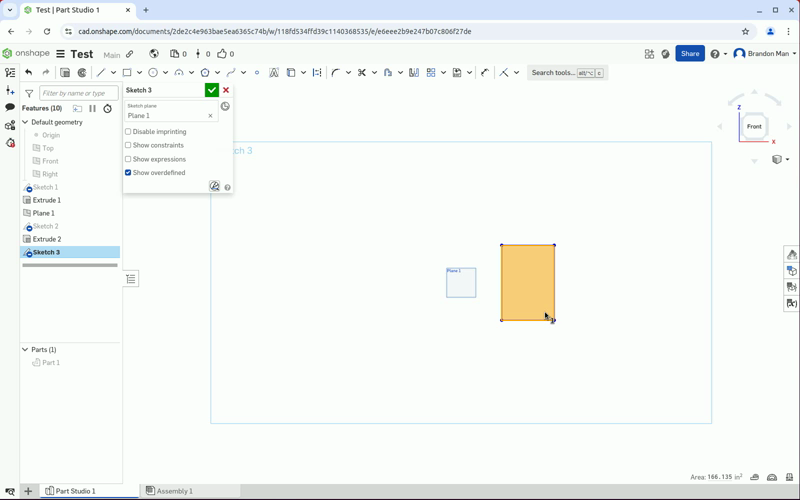
mouse_move(73, 352)
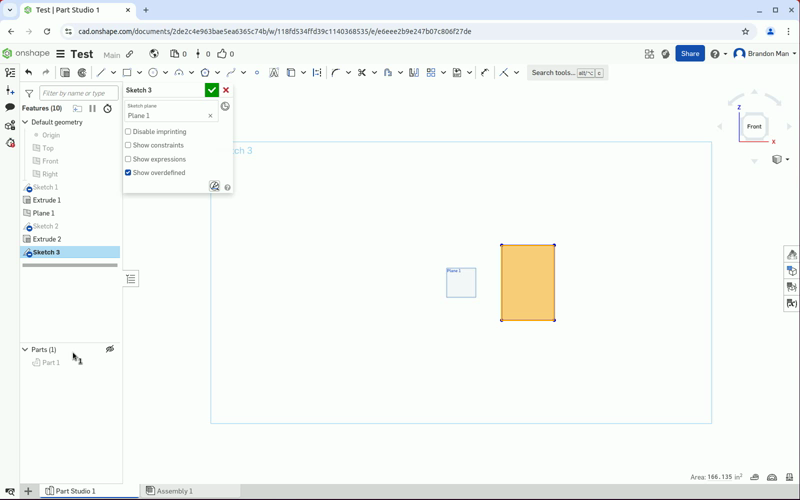
key(shift+y)
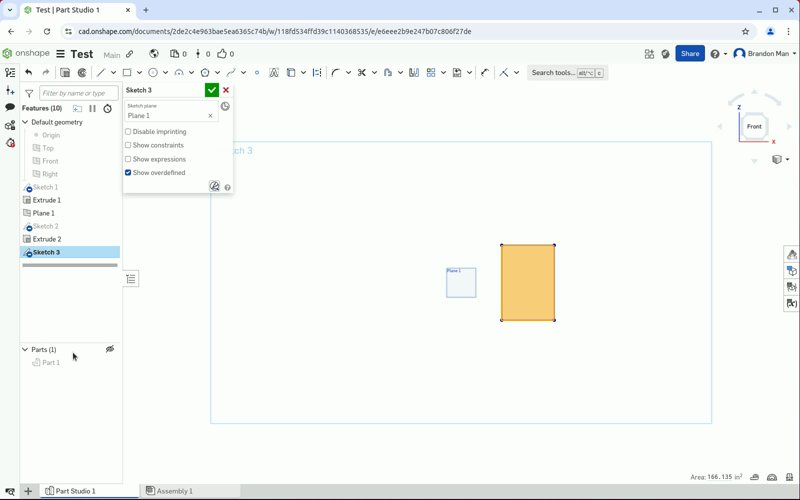
key(shift+e)
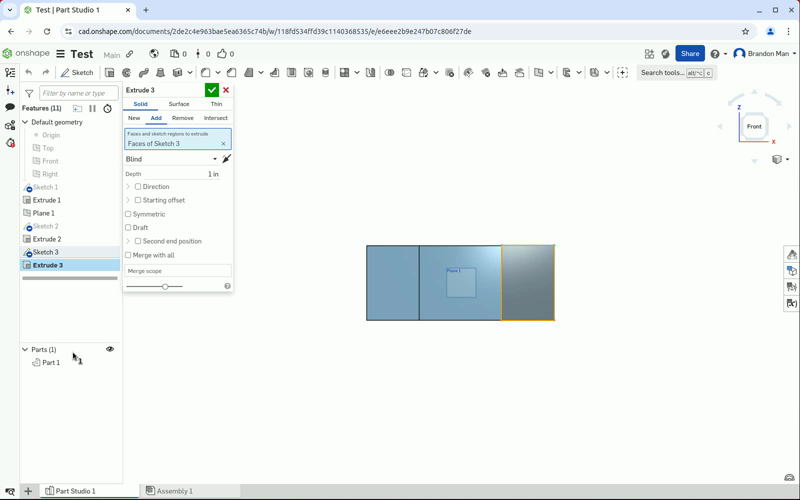
mouse_move(143, 106)
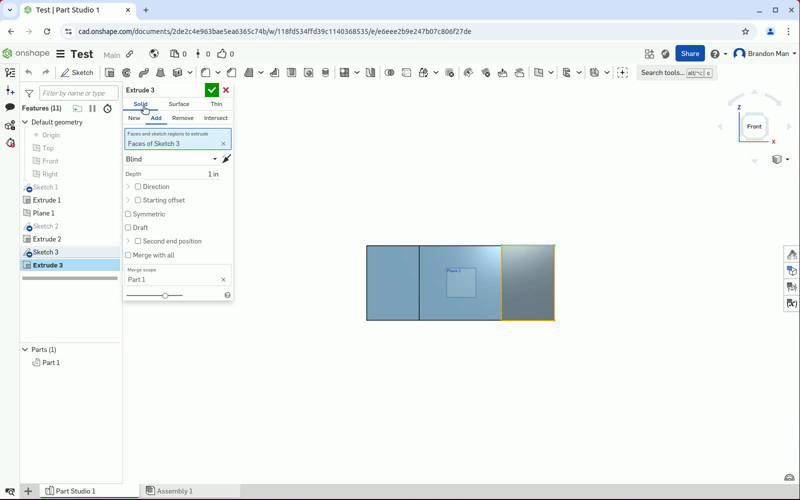
click(143, 106)
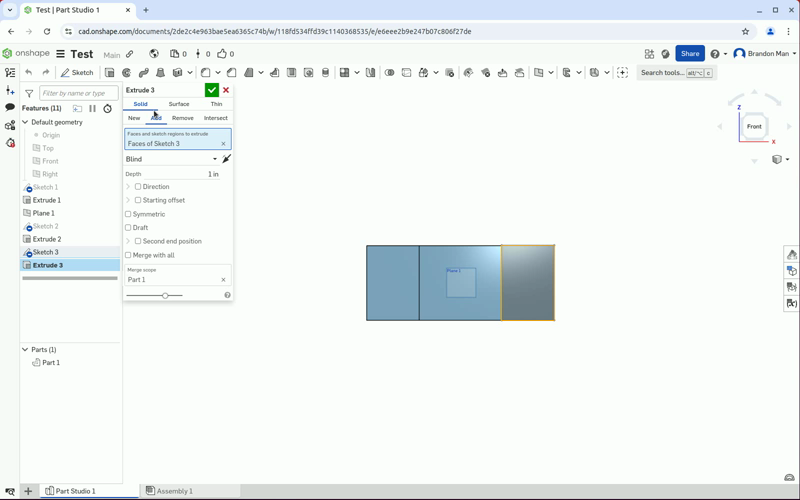
mouse_move(186, 120)
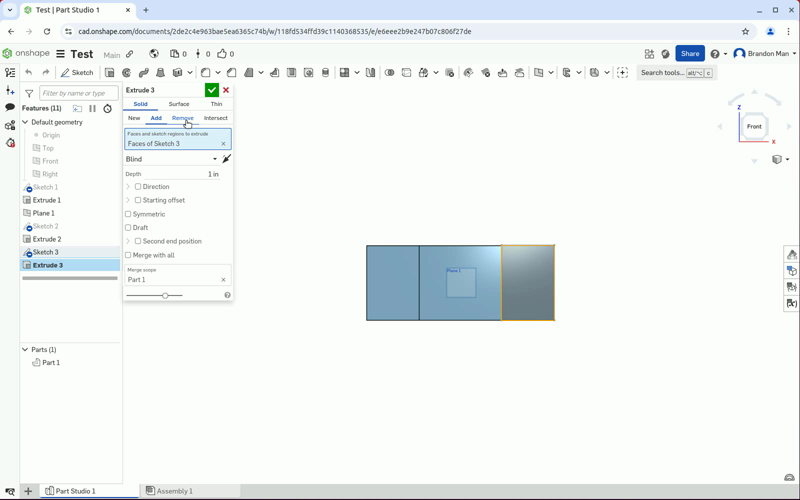
click(186, 120)
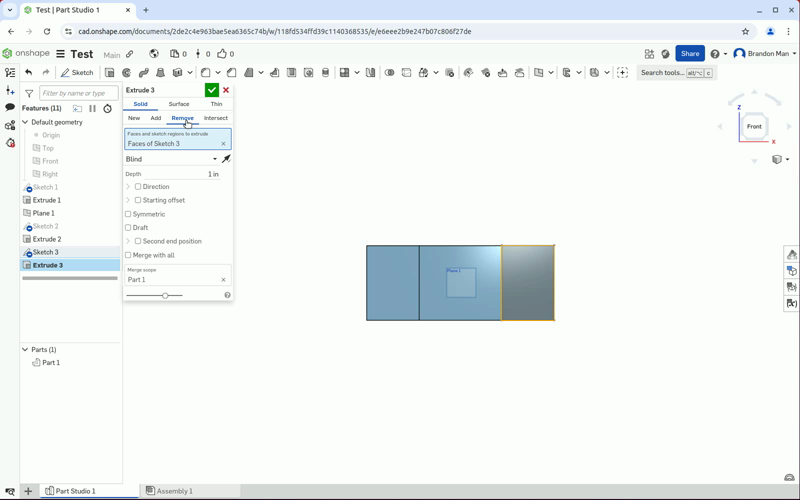
key(tab, 4)
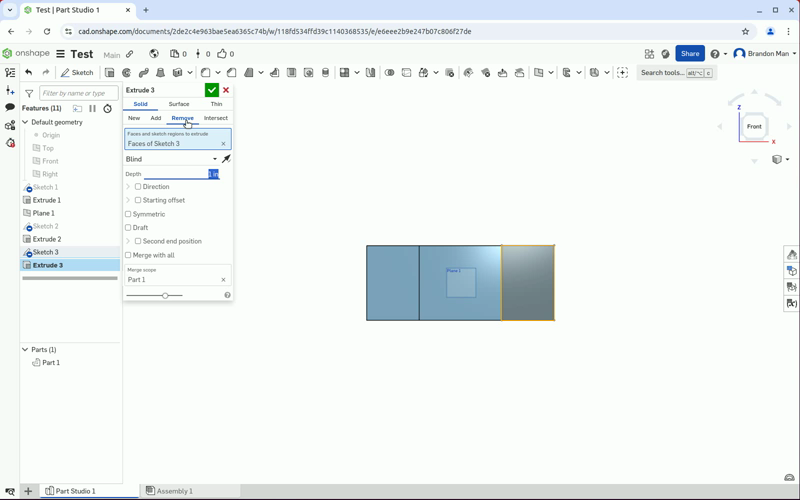
text(15.405)
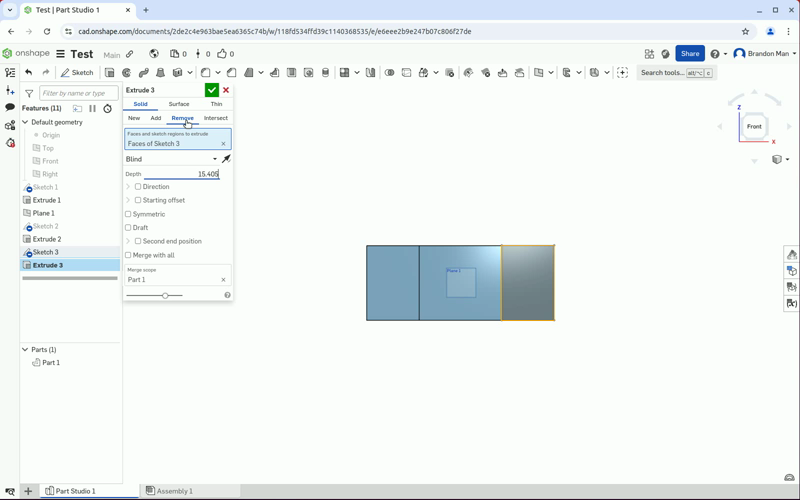
key(tab, 6)
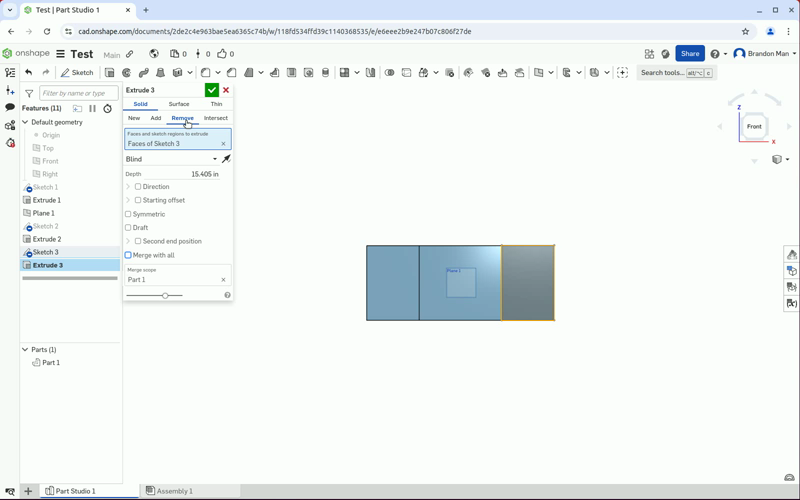
key(space)
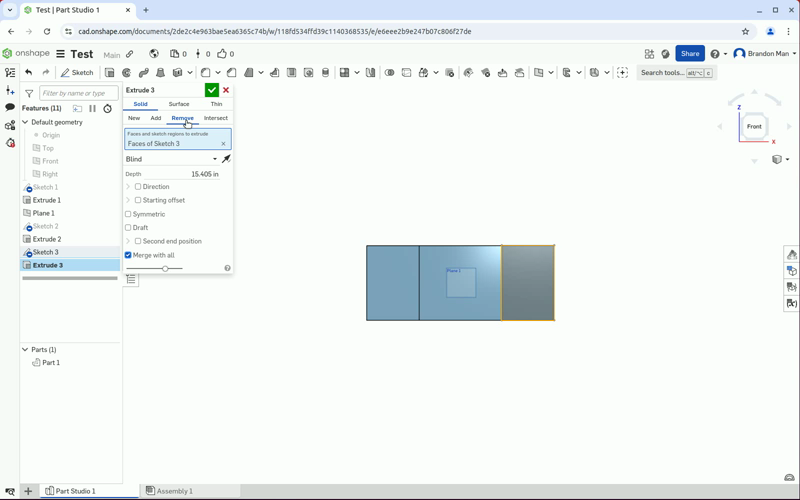
key(enter)
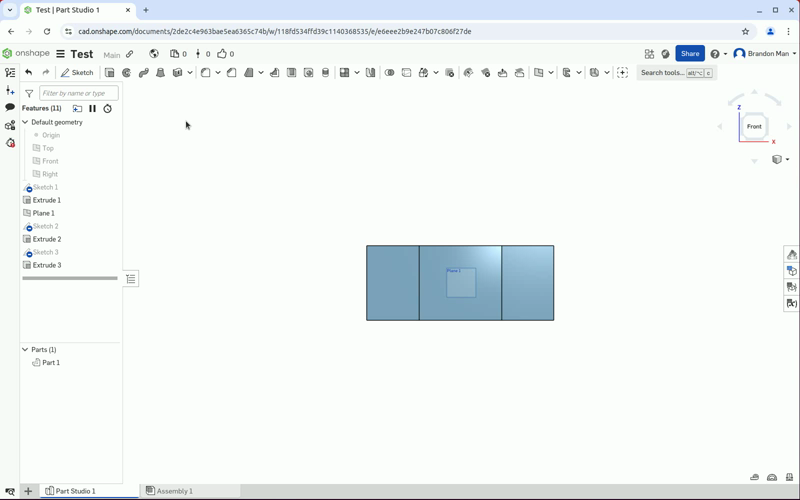
key(shift+h)
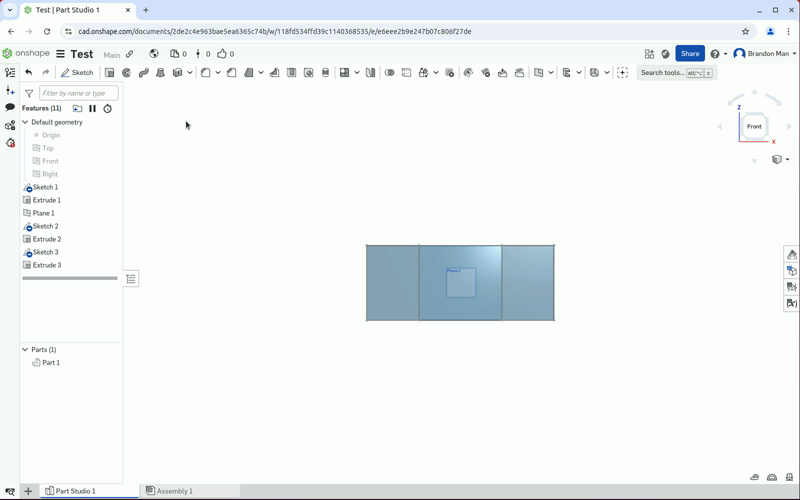
key(shift+h)
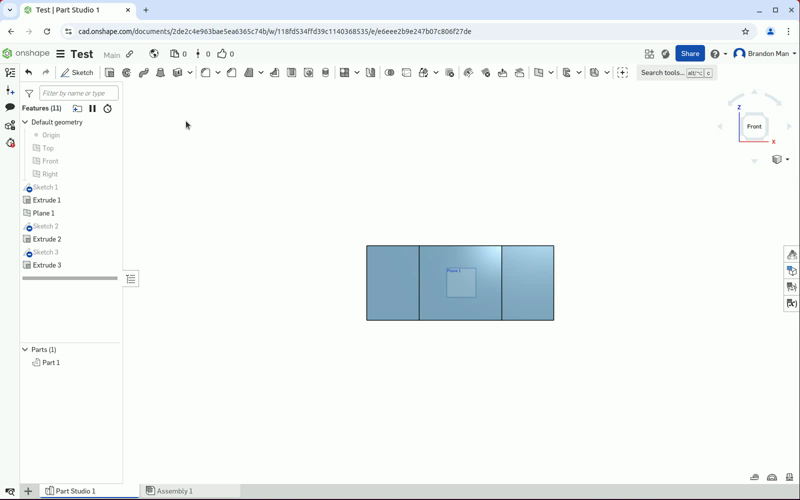
mouse_move(73, 189)
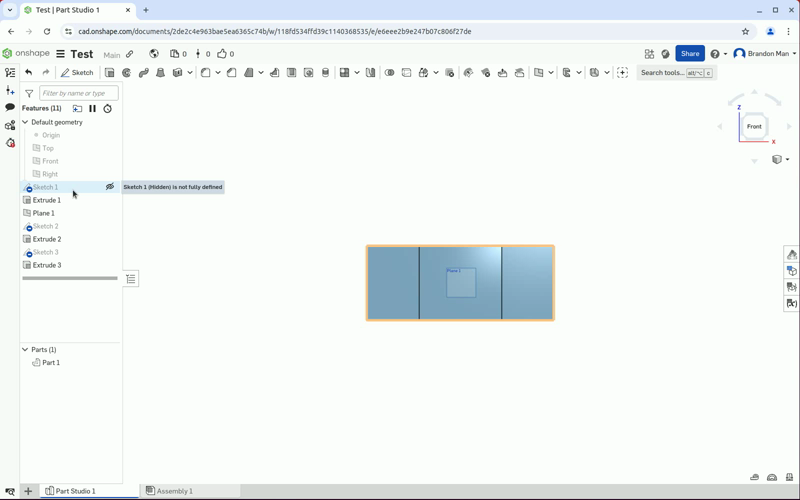
click(73, 189)
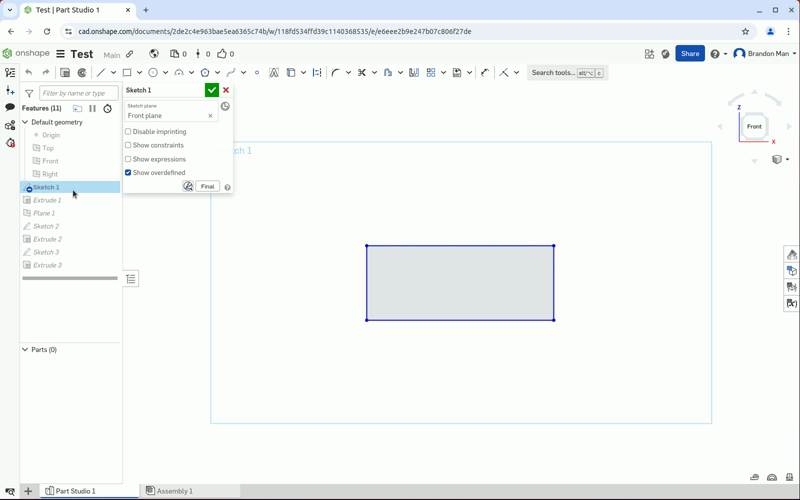
mouse_move(229, 92)
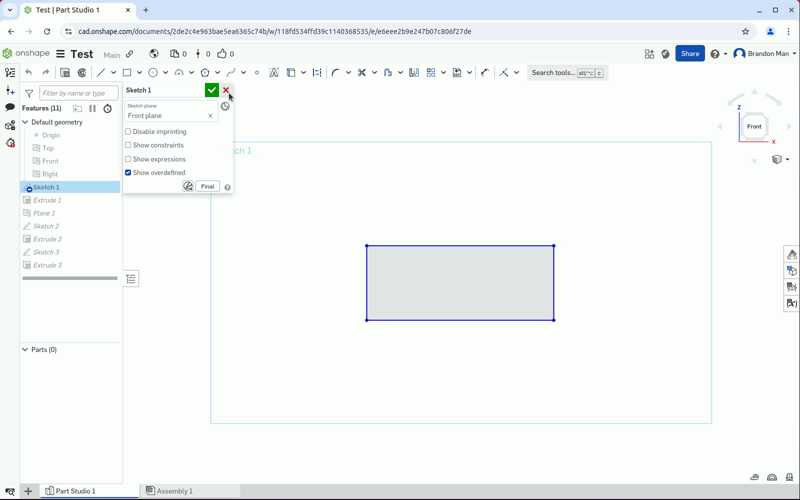
click(229, 92)
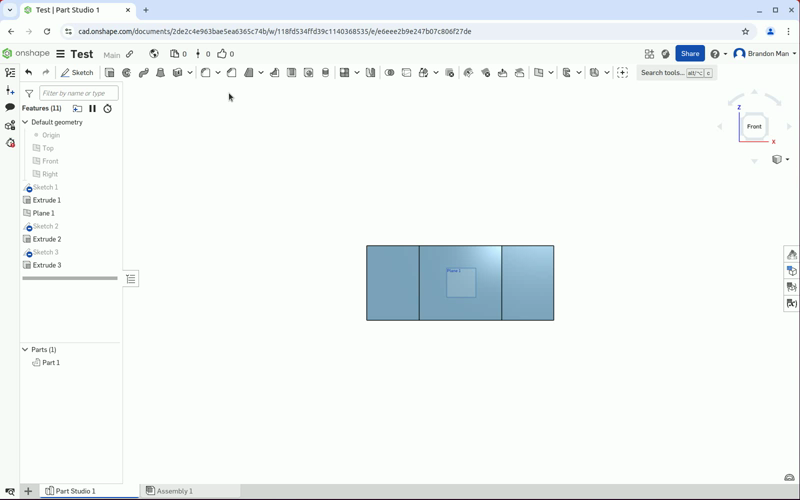
mouse_move(73, 352)
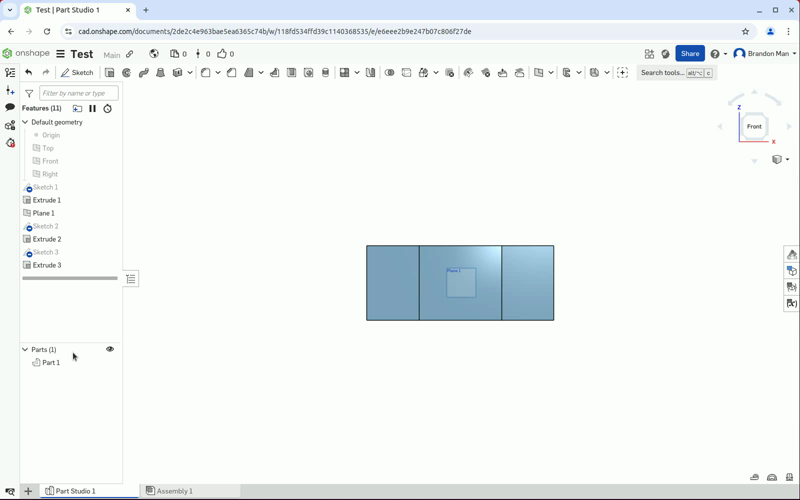
key(y)
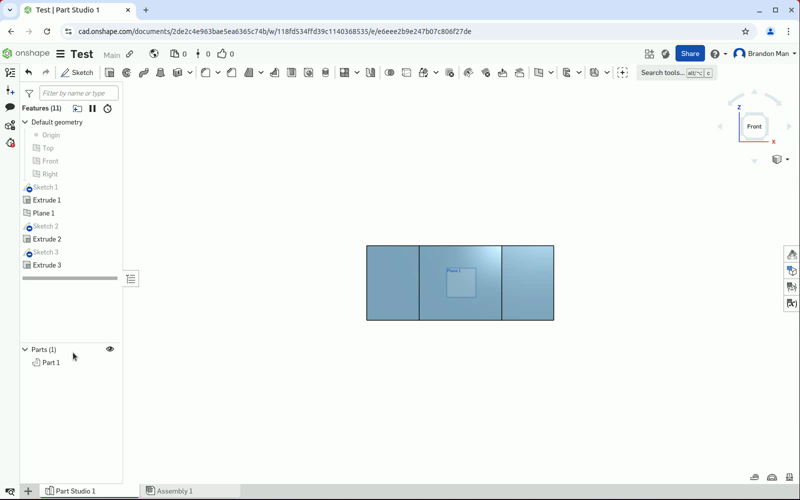
key(shift+p)
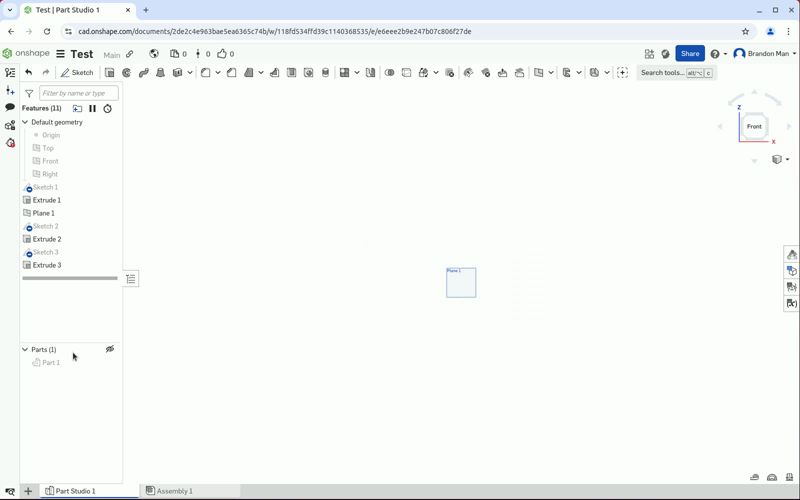
key(space)
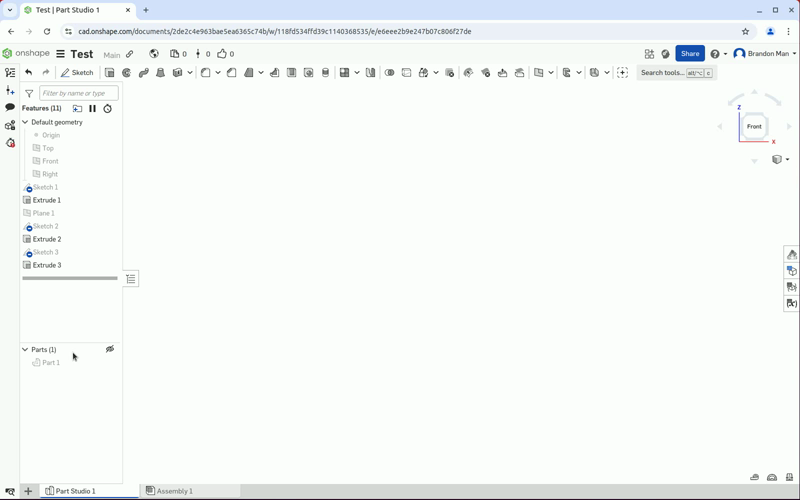
key_down(shift)
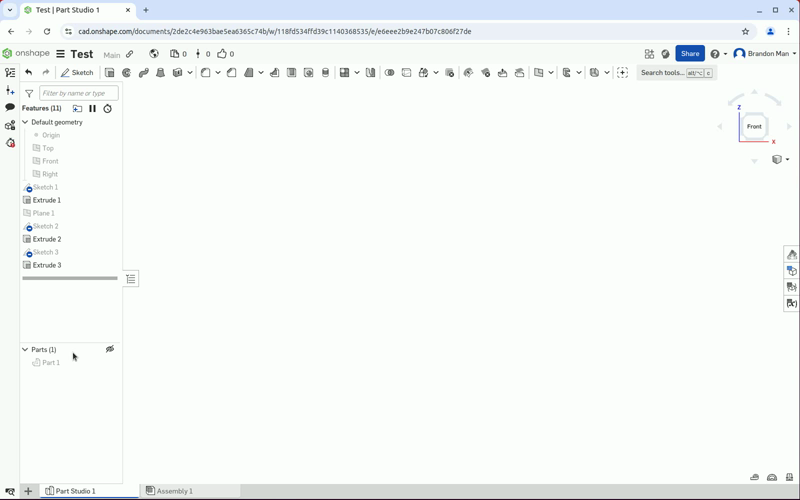
key(down)
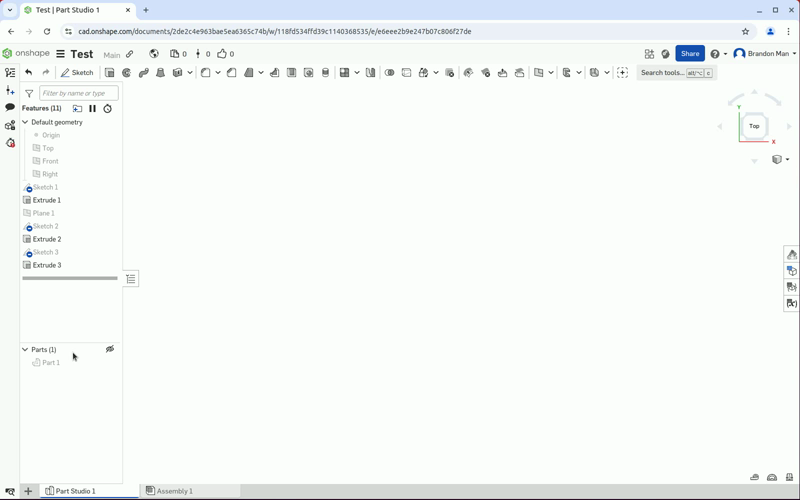
key_up(shift)
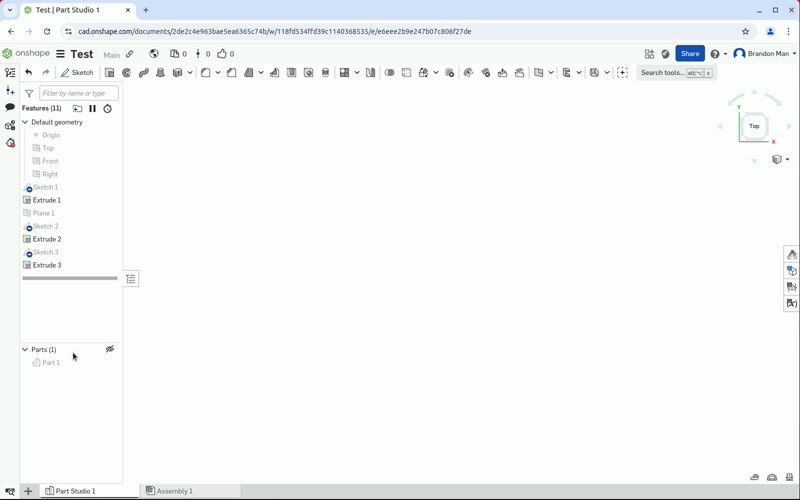
mouse_move(73, 352)
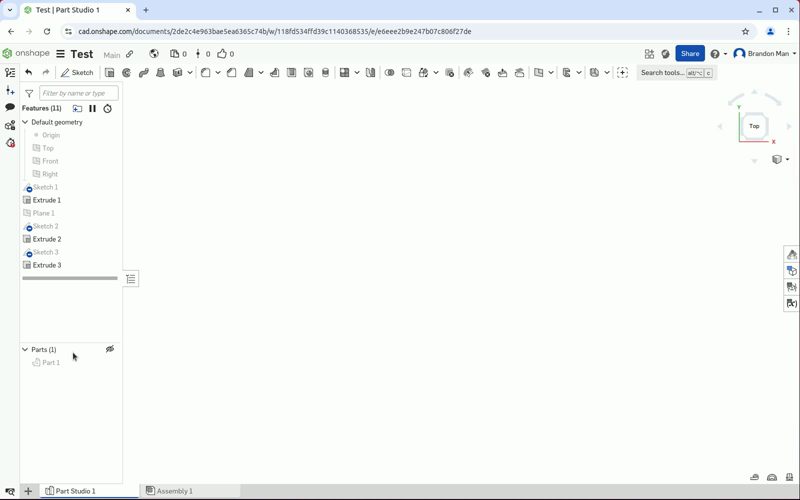
key(shift+y)
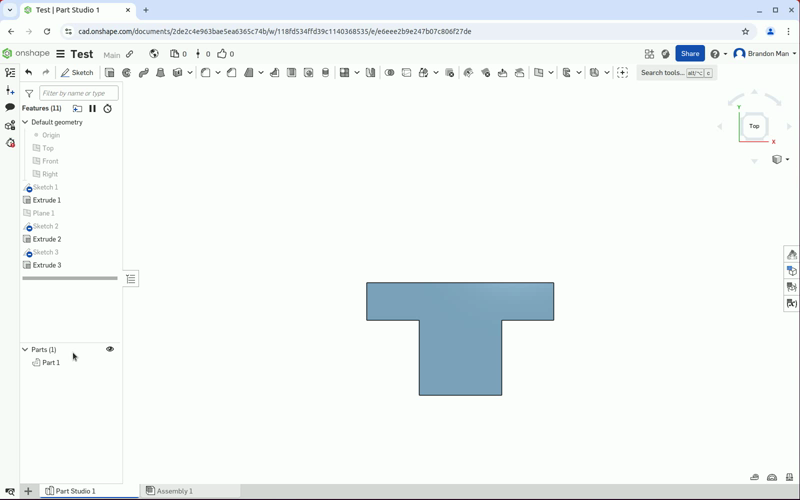
mouse_move(541, 75)
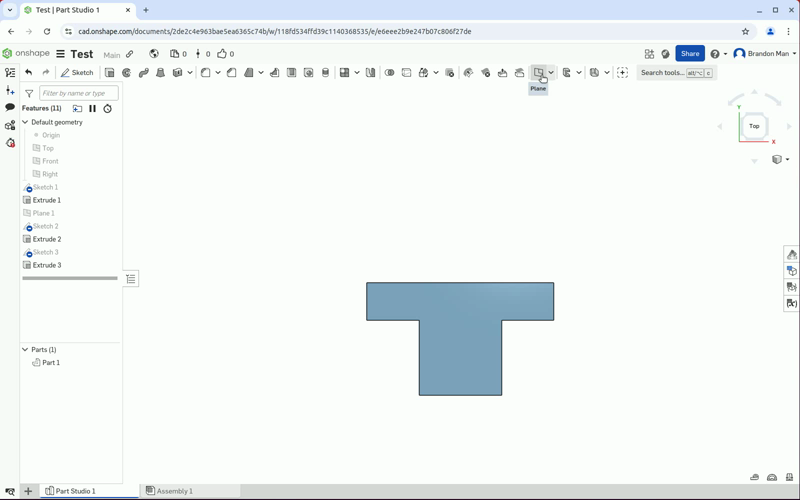
click(541, 75)
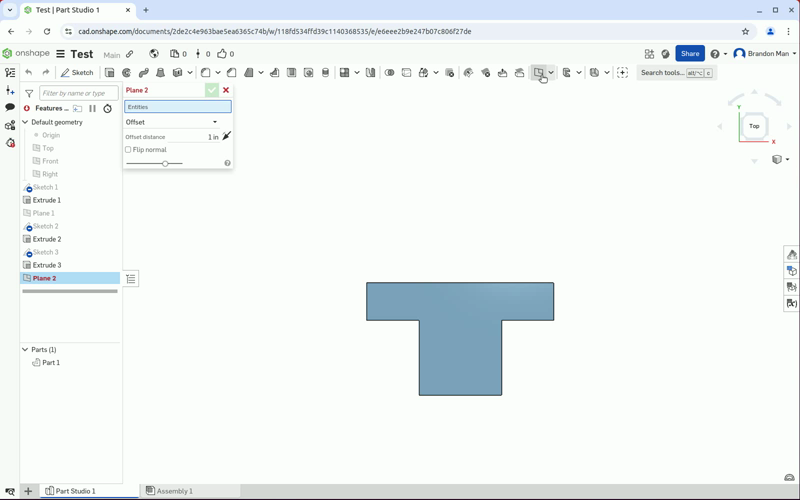
mouse_move(73, 150)
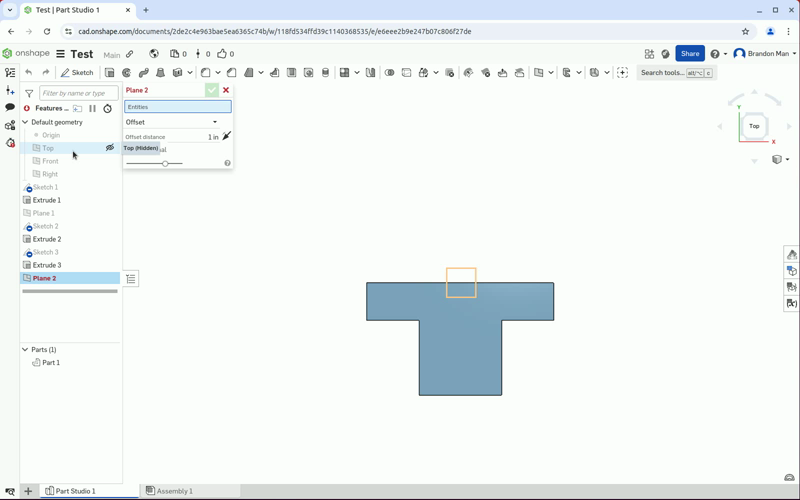
click(73, 150)
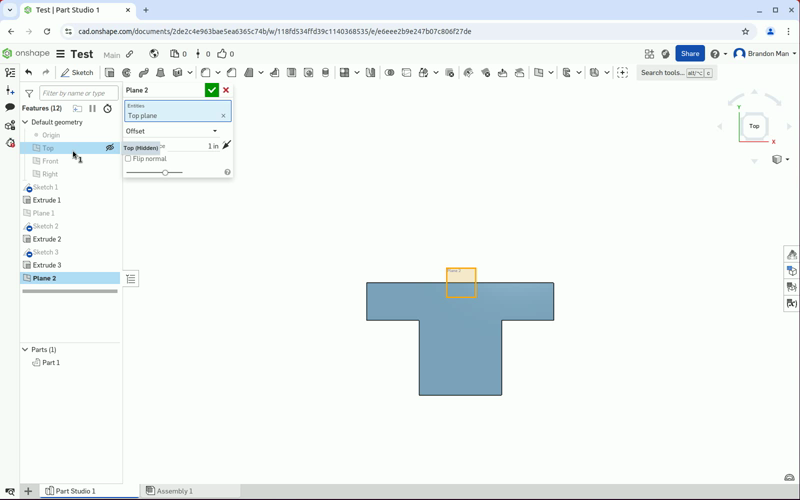
key(tab, 2)
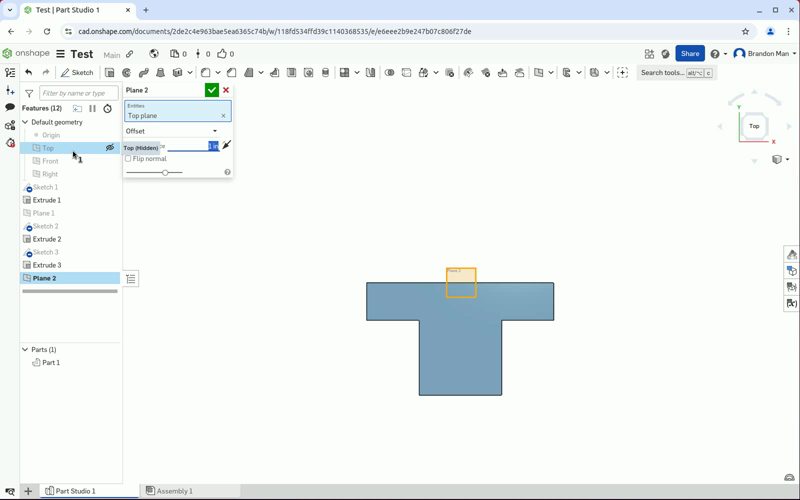
text(7.703)
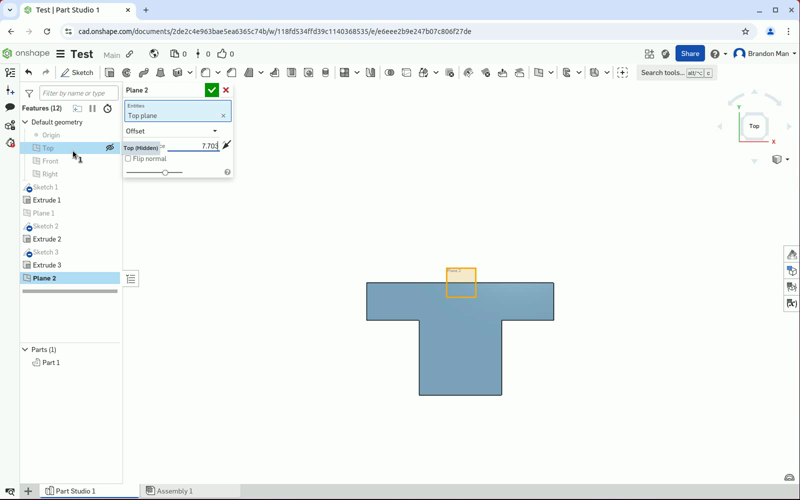
key(enter, 2)
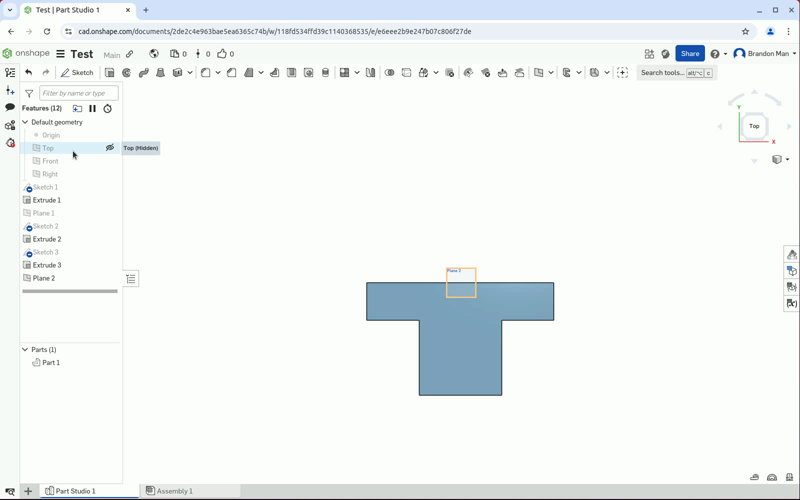
key(shift+s)
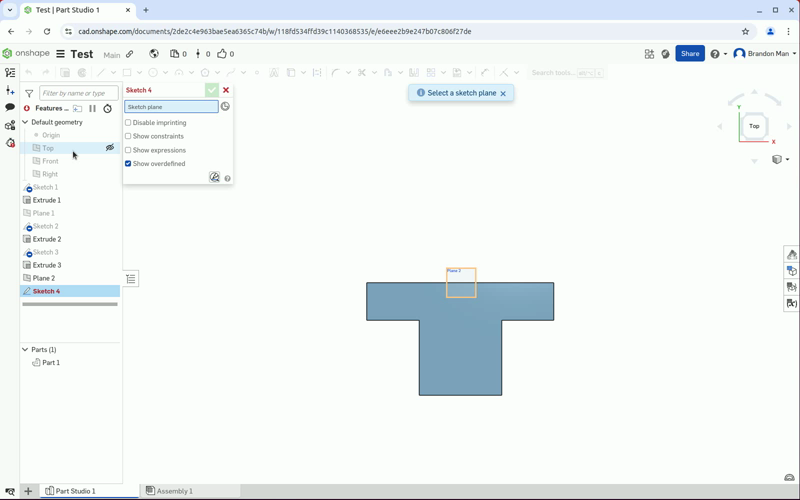
mouse_move(73, 280)
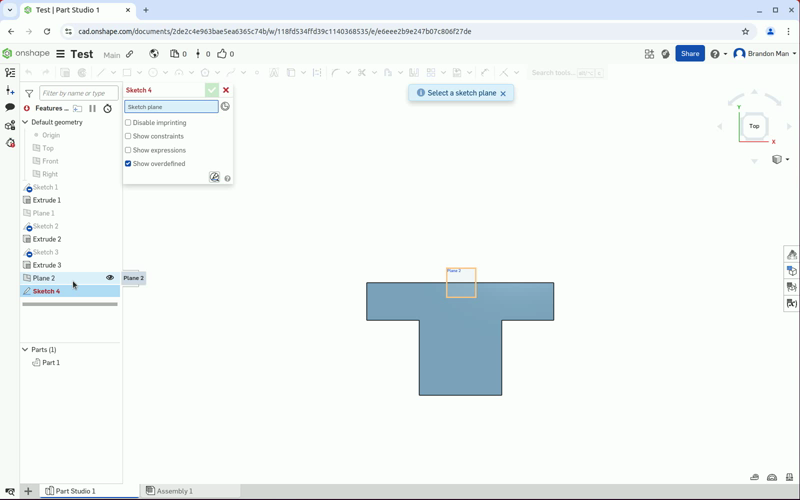
click(73, 280)
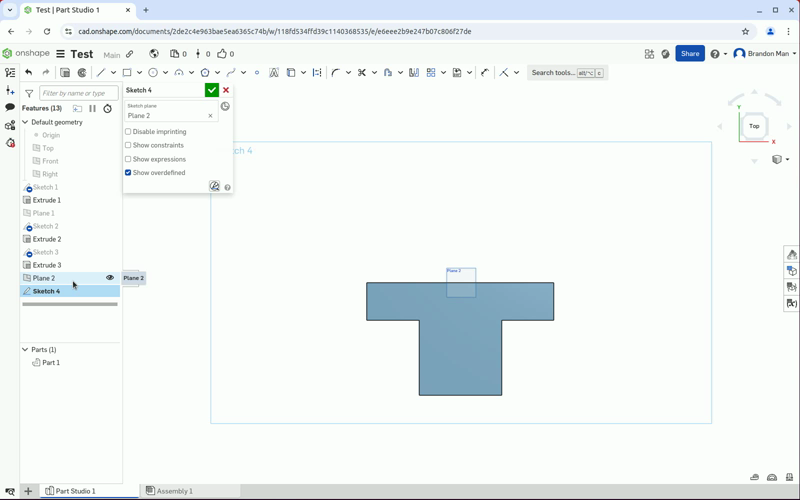
mouse_move(73, 352)
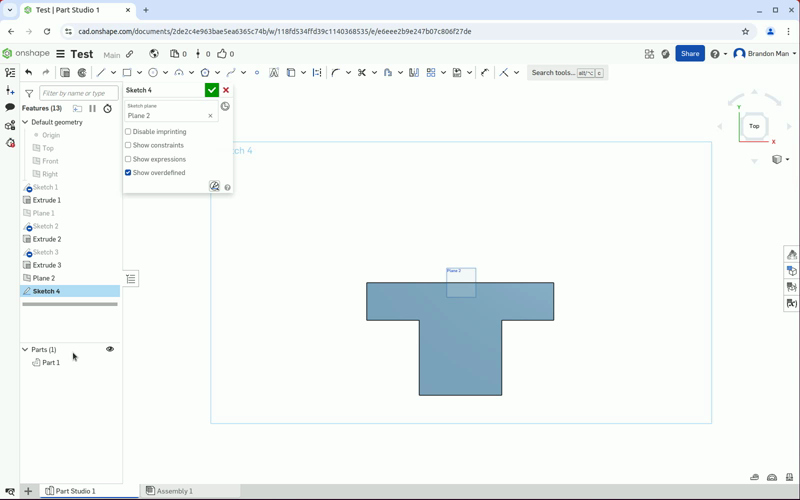
key(y)
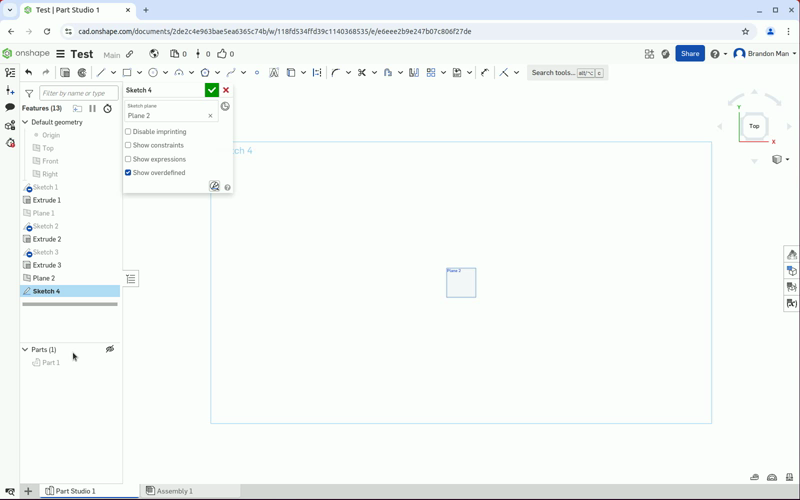
key(c)
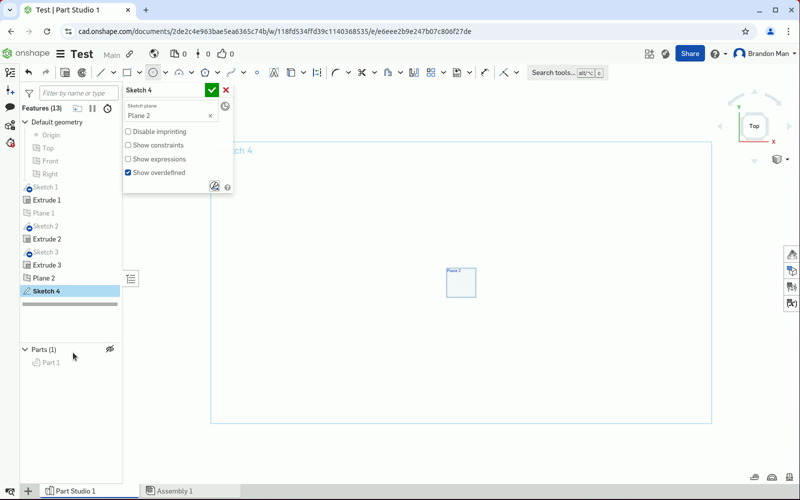
key_down(shift)
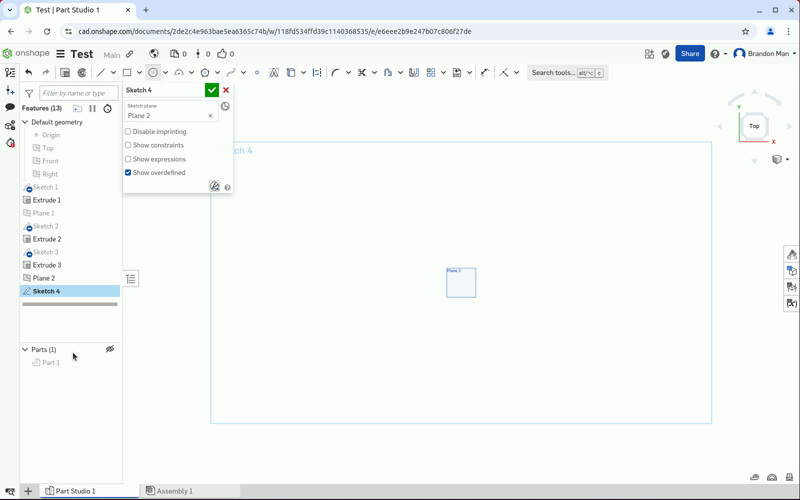
mouse_move(461, 365)
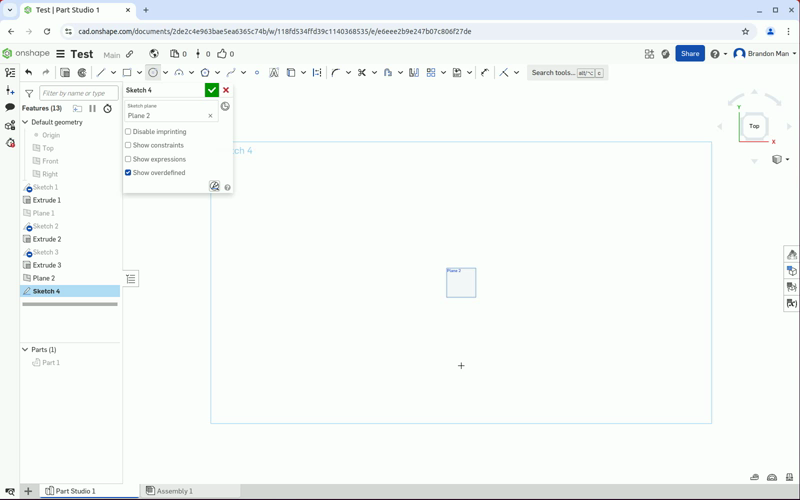
click(461, 365)
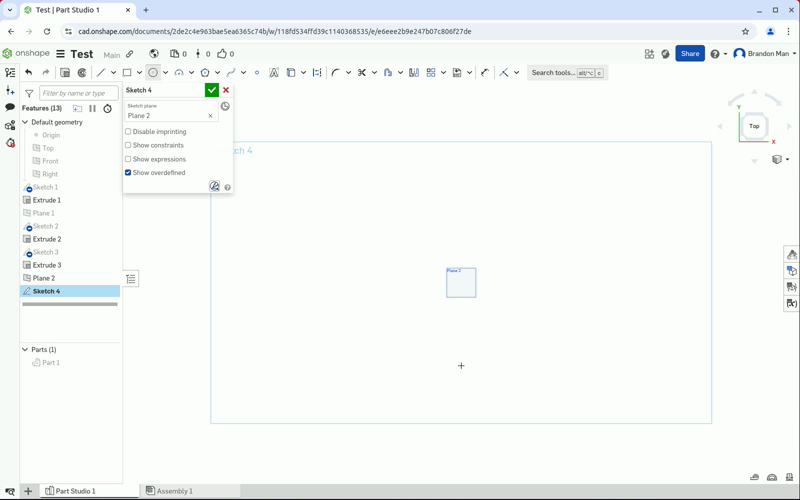
key_up(shift)
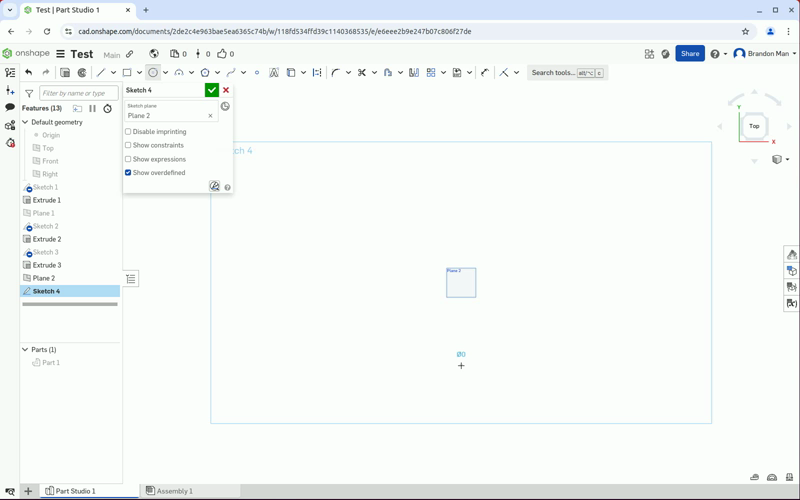
mouse_move(480, 365)
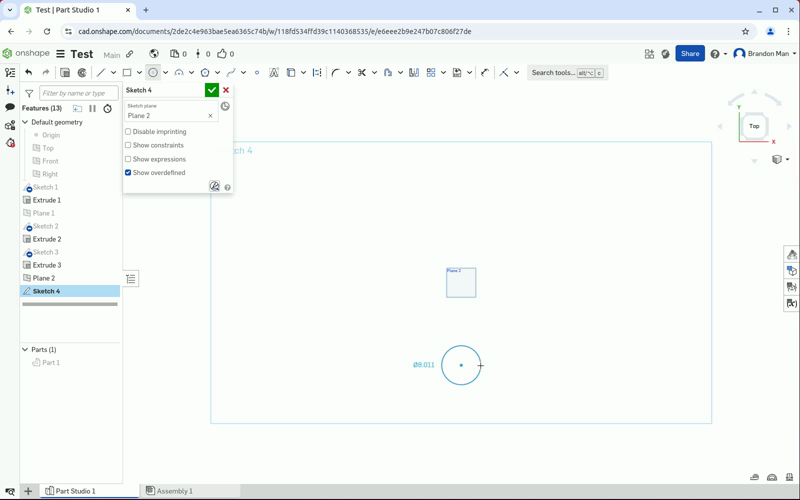
click(480, 365)
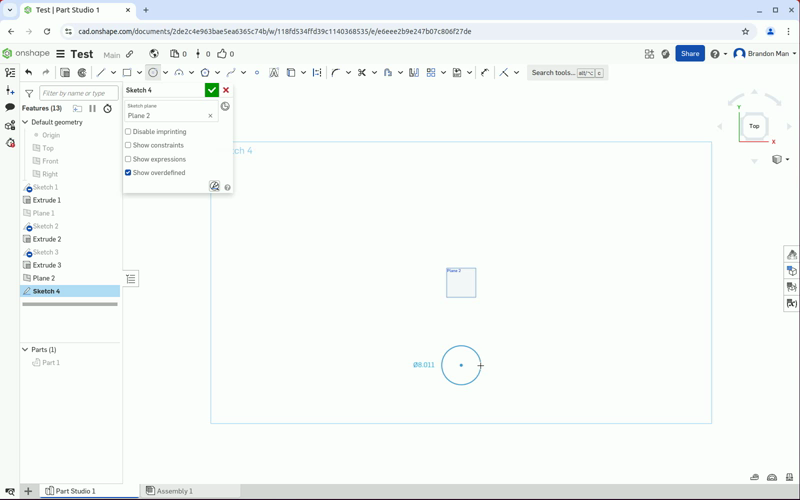
key(esc)
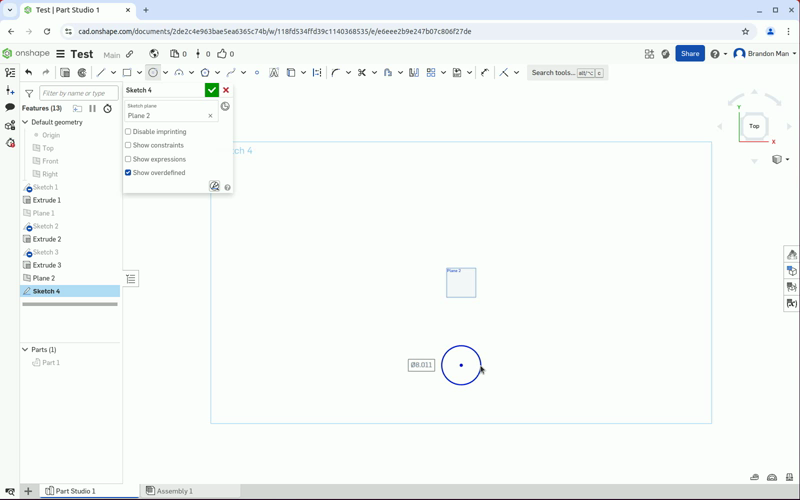
mouse_move(473, 361)
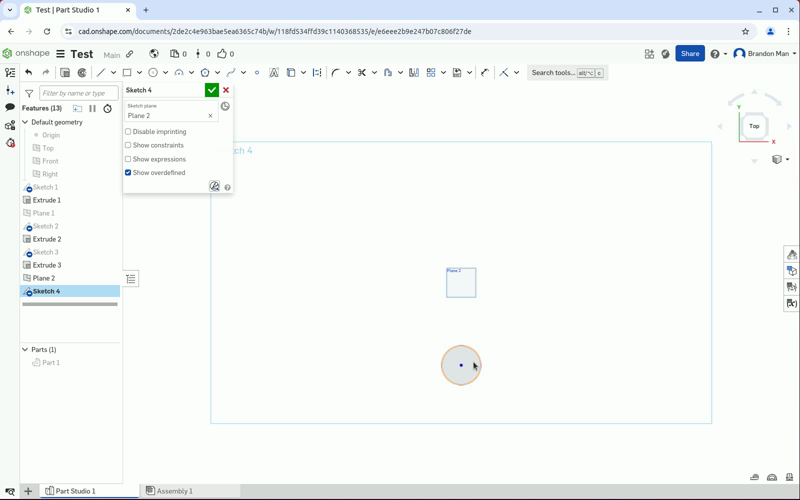
scroll(6)
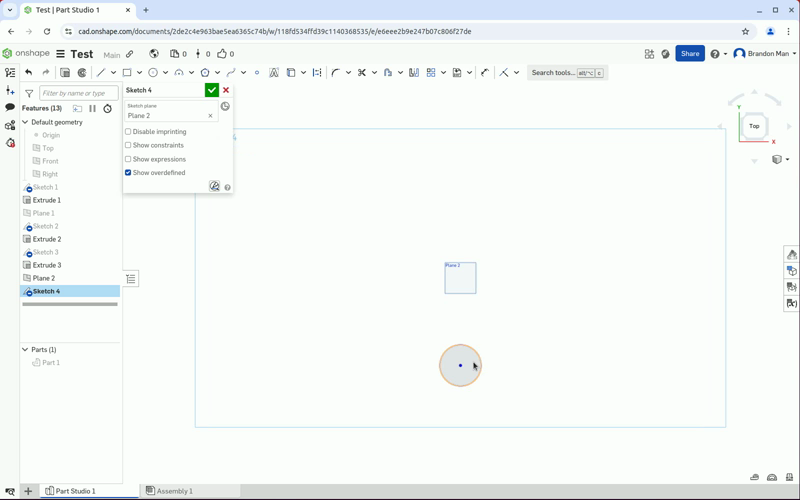
scroll(6)
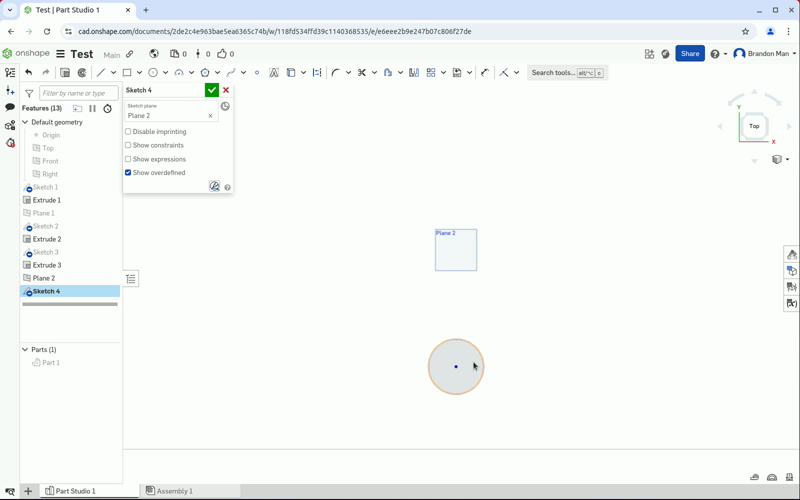
scroll(6)
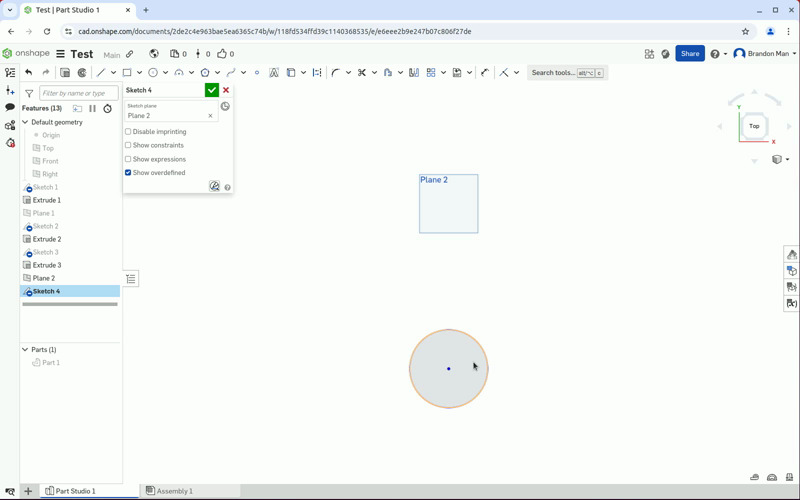
scroll(6)
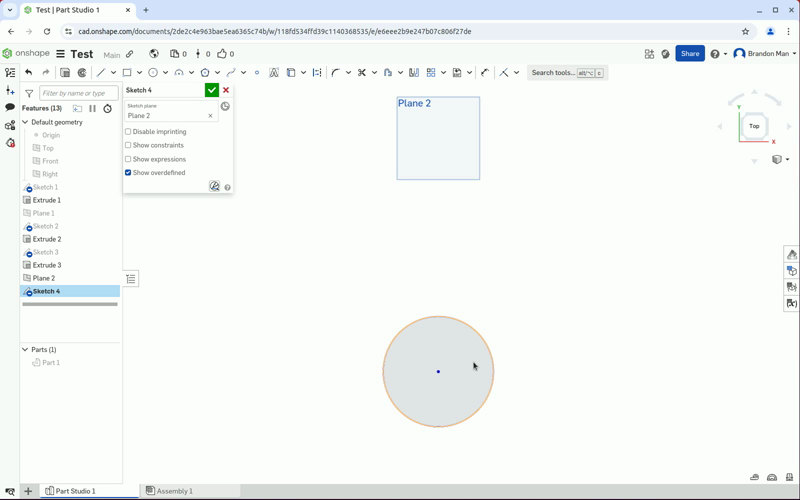
scroll(6)
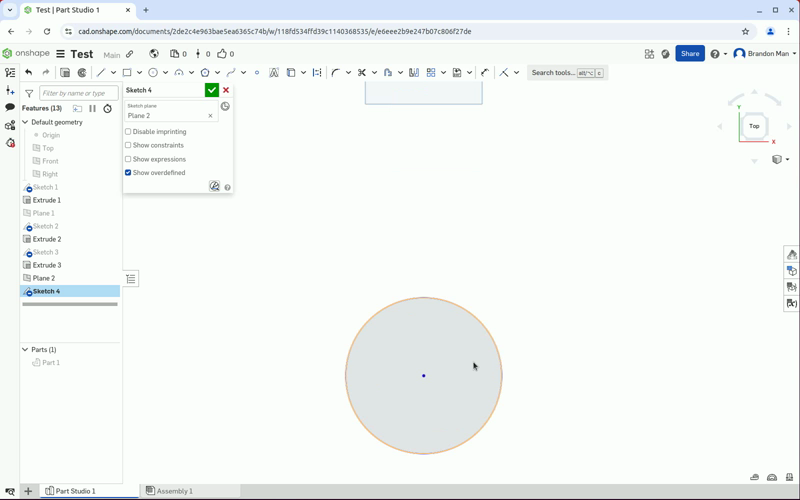
scroll(6)
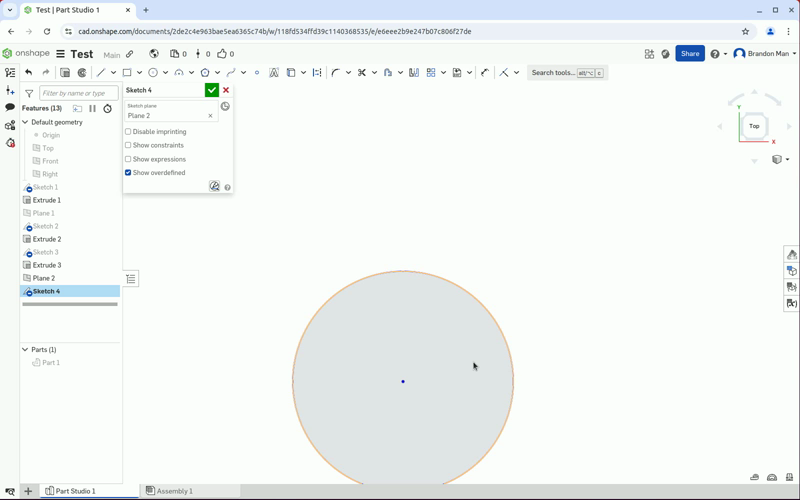
scroll(6)
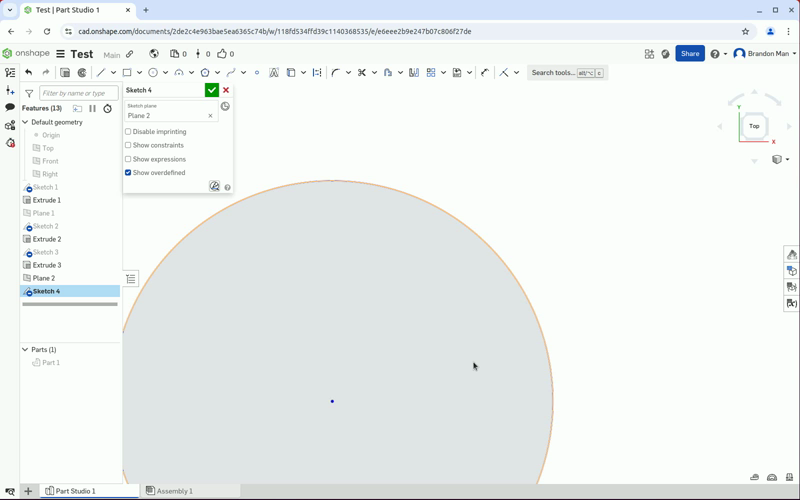
click(473, 361)
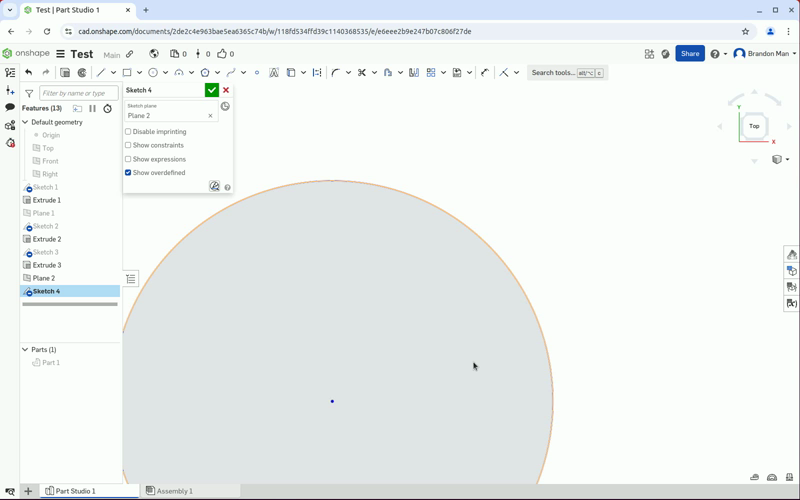
scroll(-6)
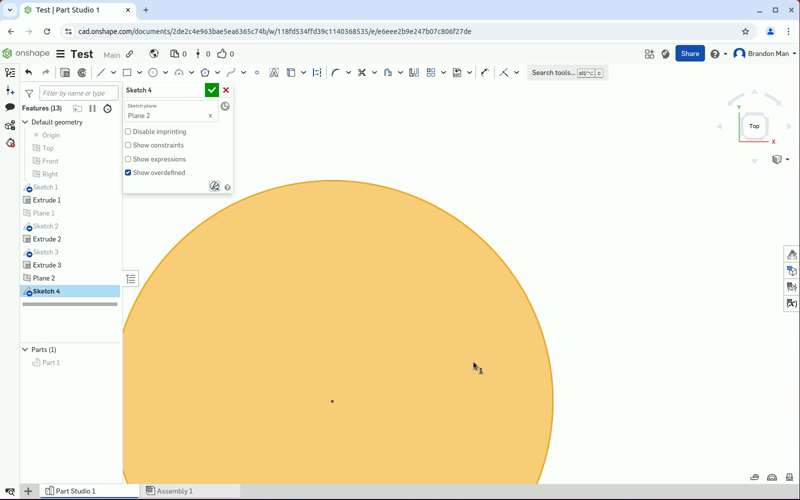
scroll(-6)
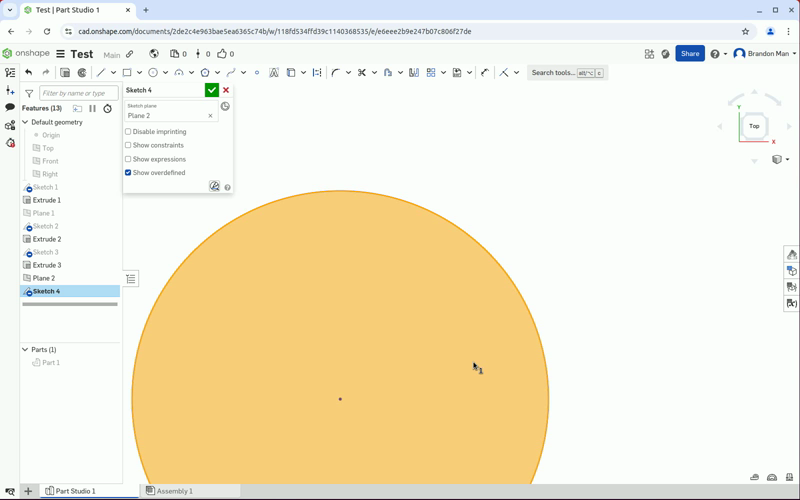
scroll(-6)
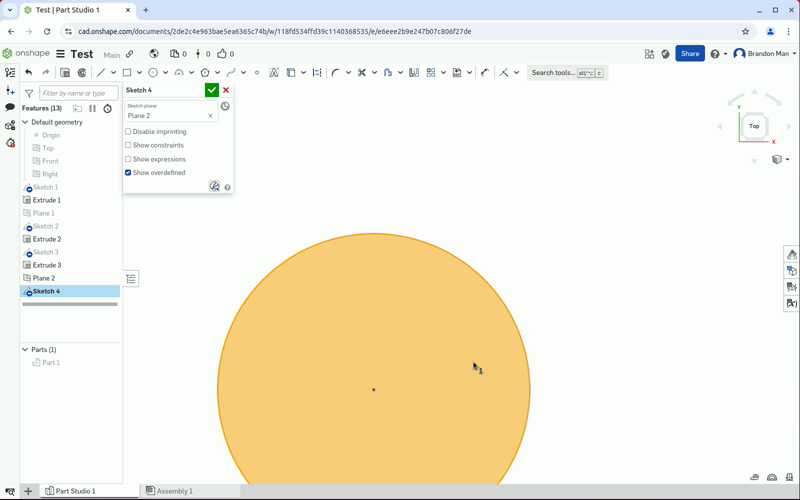
scroll(-6)
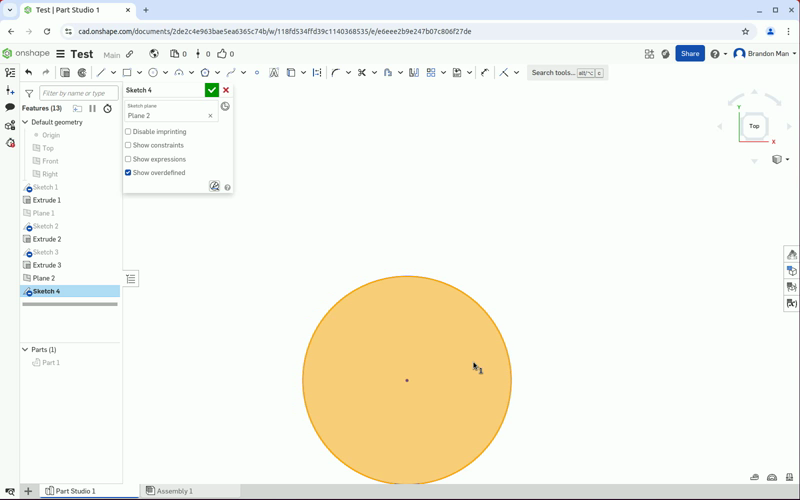
scroll(-6)
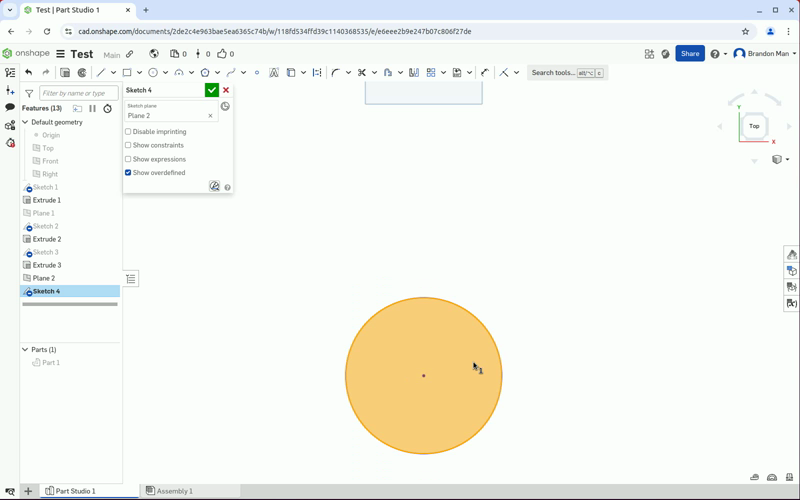
scroll(-6)
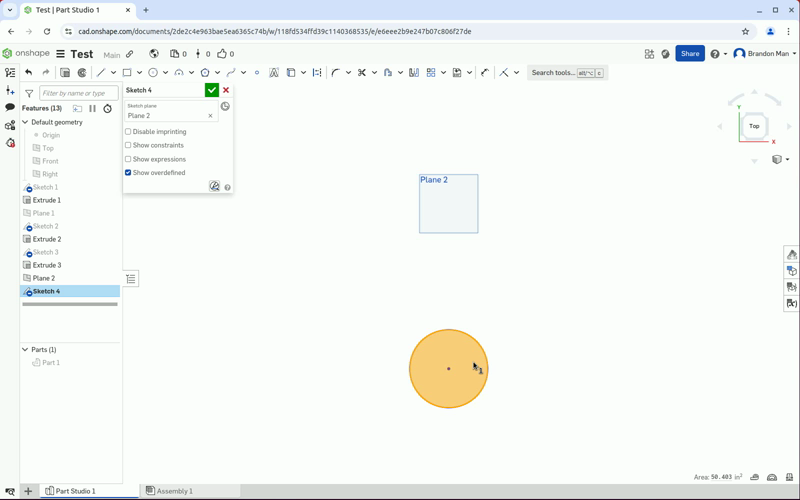
scroll(-6)
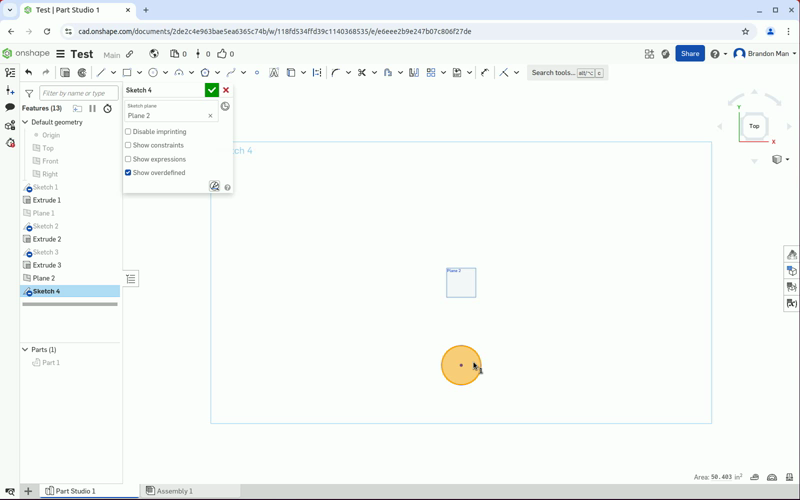
mouse_move(73, 352)
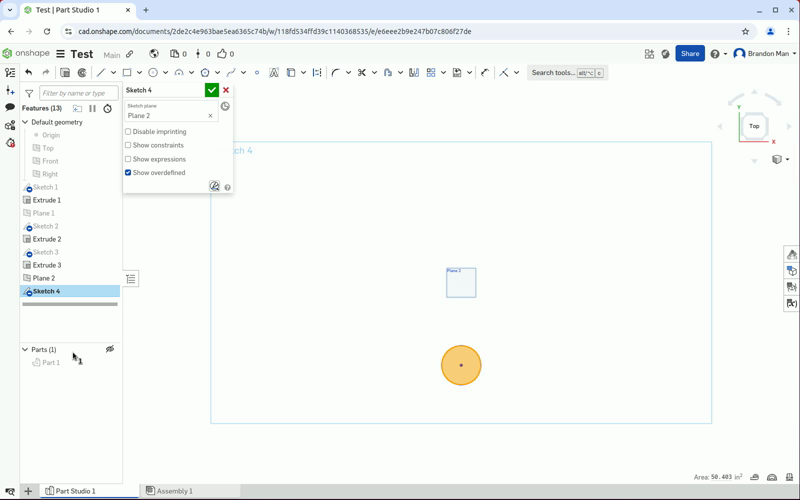
key(shift+y)
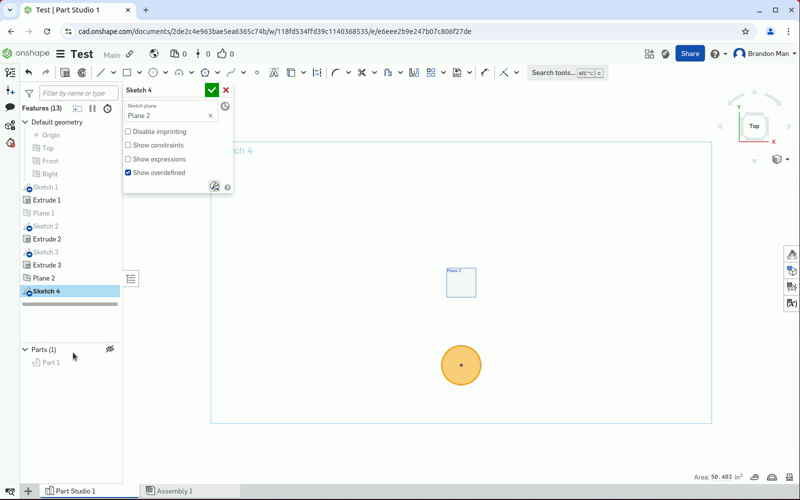
key(shift+e)
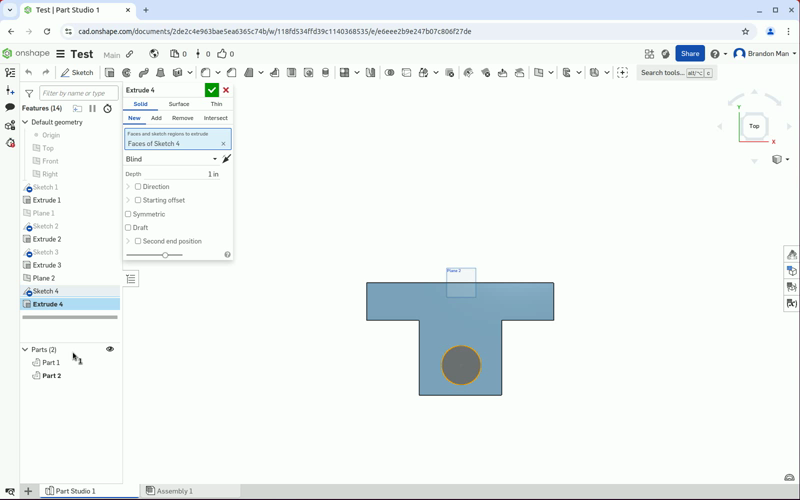
mouse_move(143, 106)
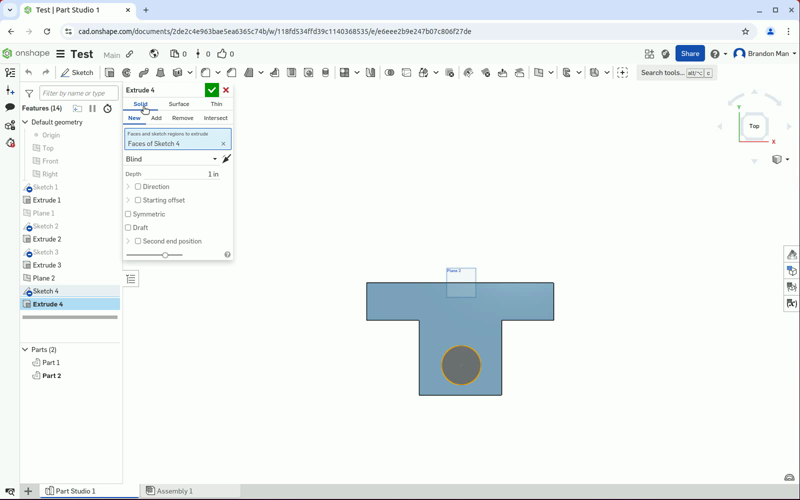
click(143, 106)
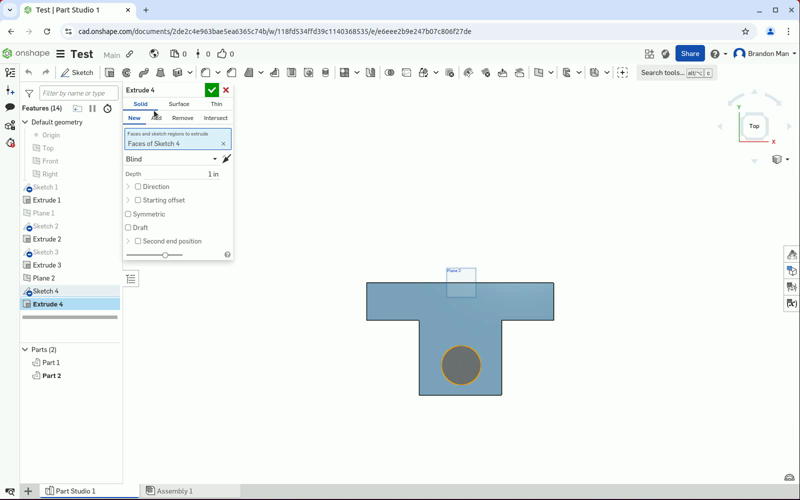
mouse_move(186, 120)
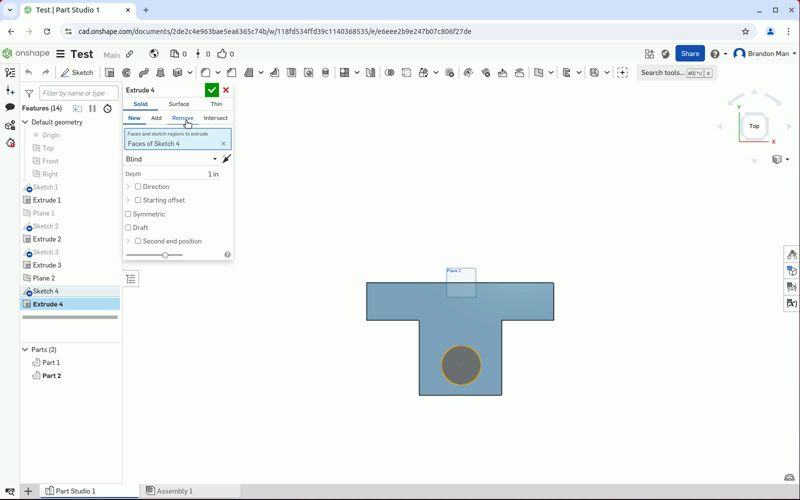
click(186, 120)
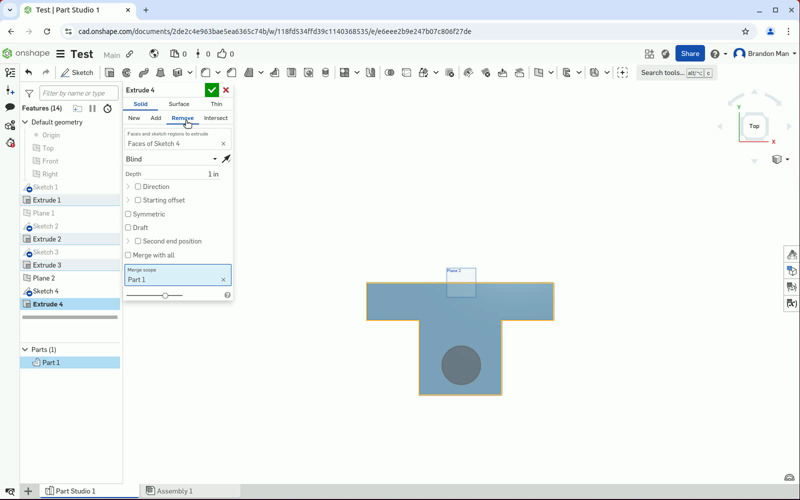
key(tab, 4)
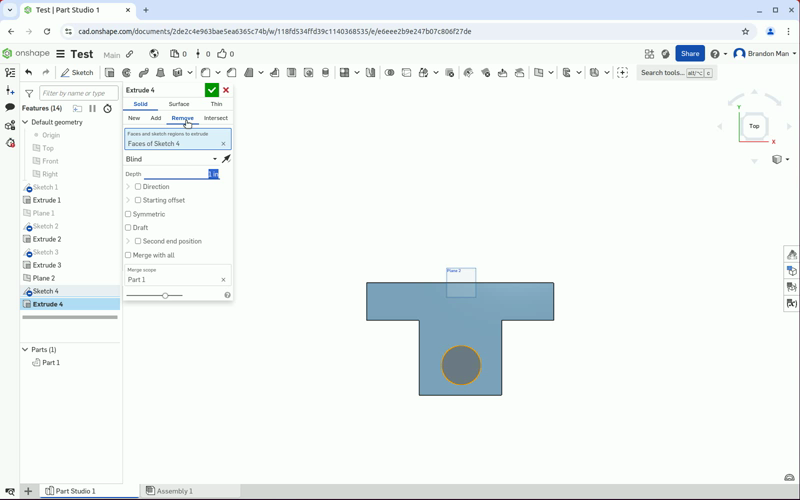
text(7.703)
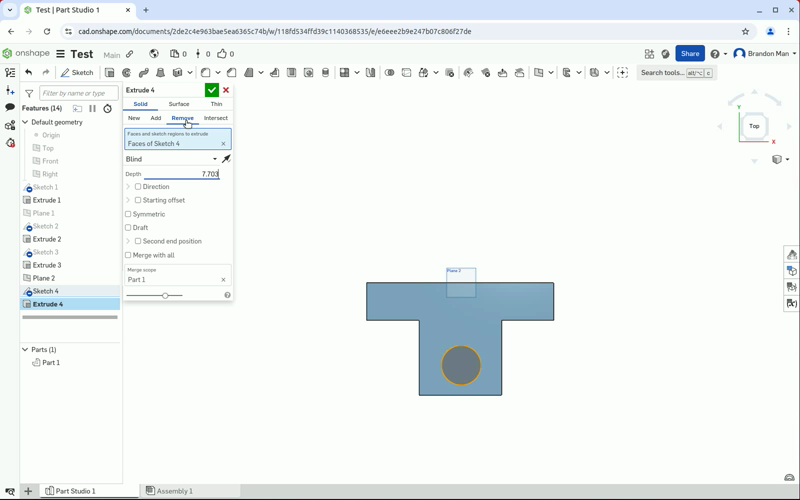
key(tab, 6)
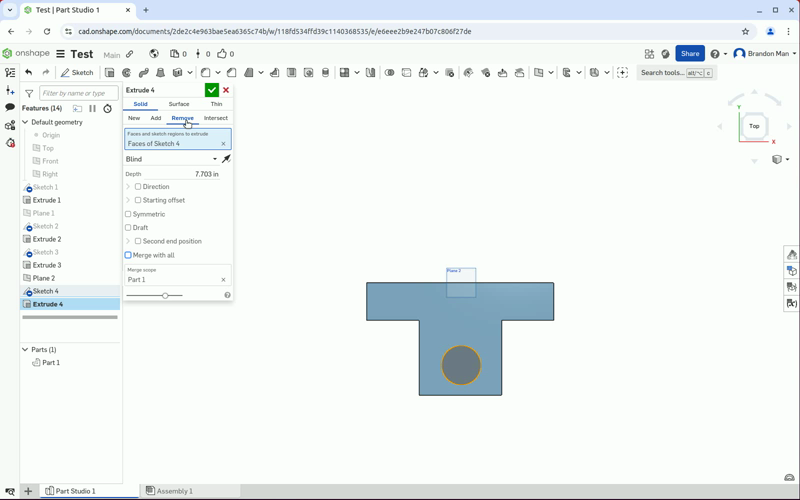
key(space)
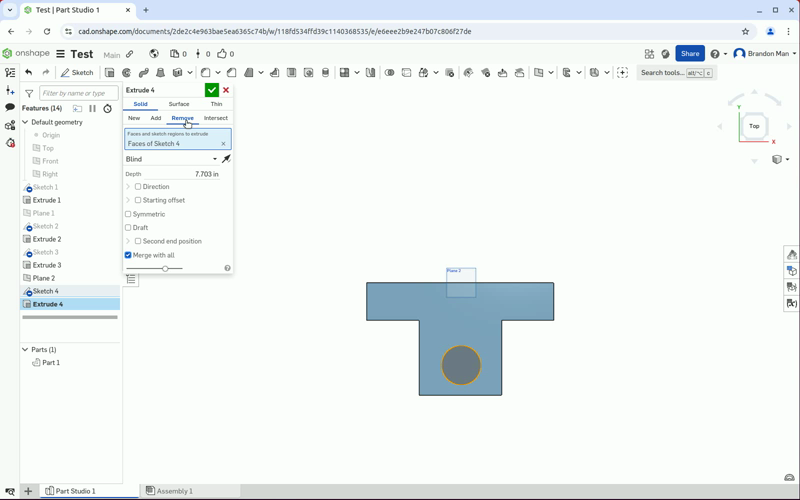
key(enter)
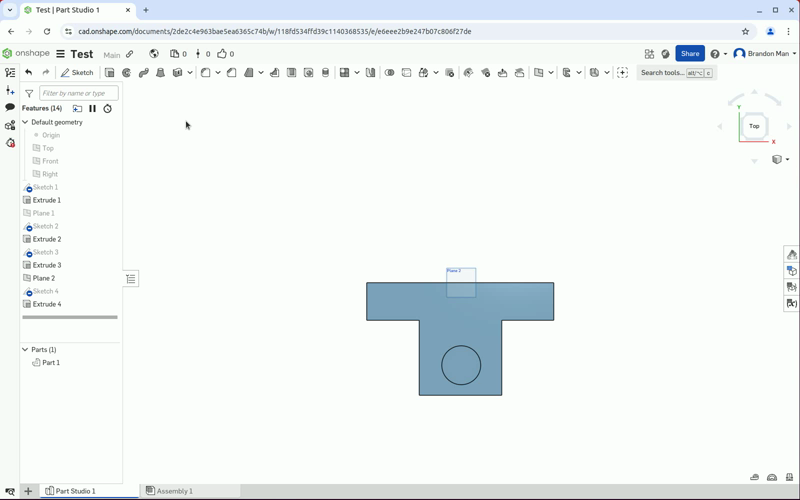
key(shift+h)
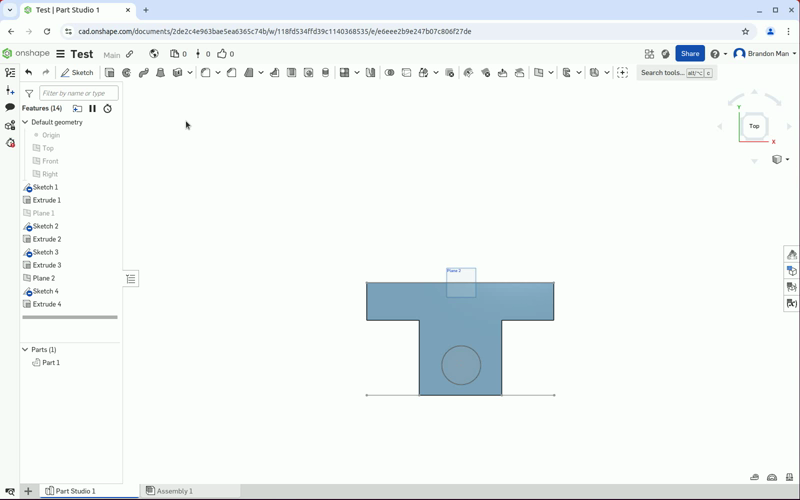
key(shift+h)
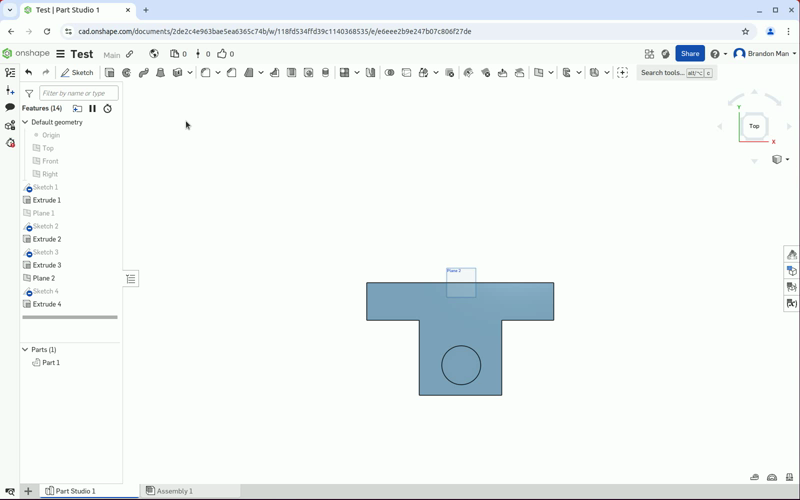
mouse_move(73, 189)
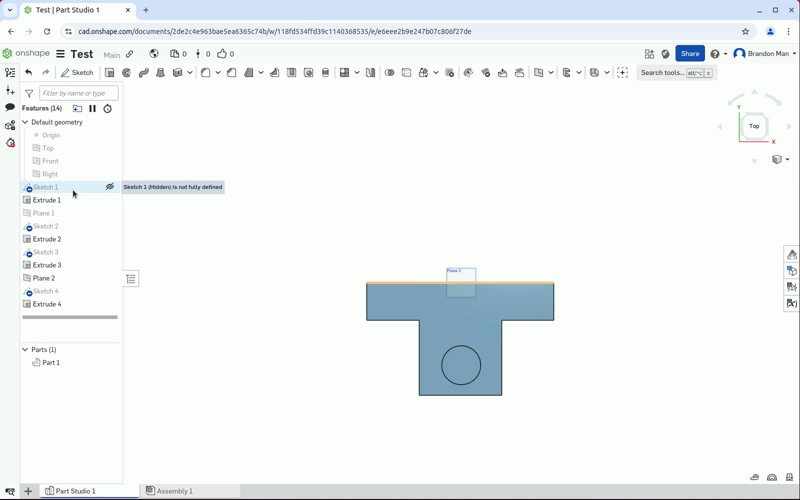
click(73, 189)
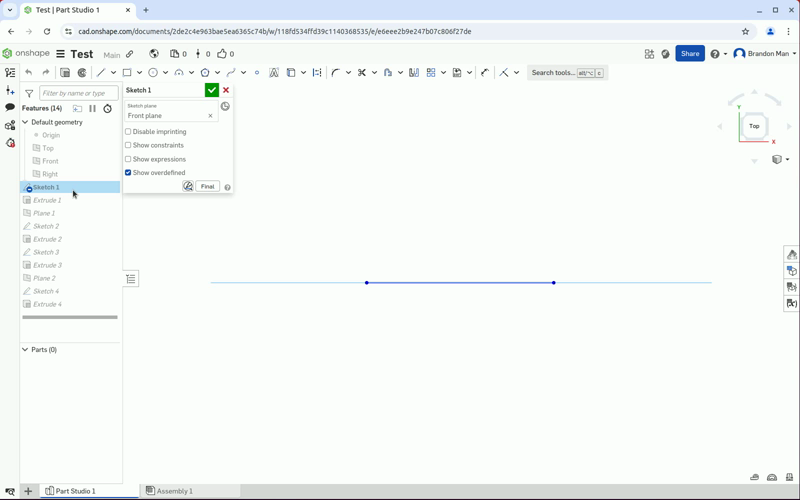
mouse_move(229, 92)
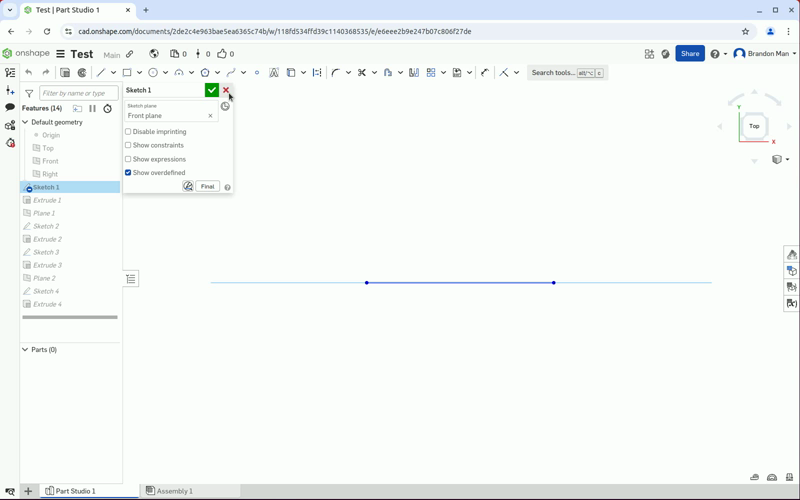
click(229, 92)
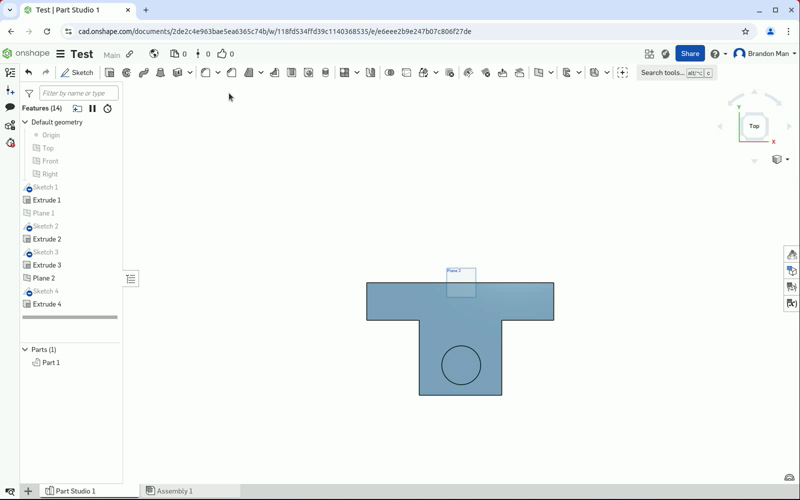
mouse_move(73, 352)
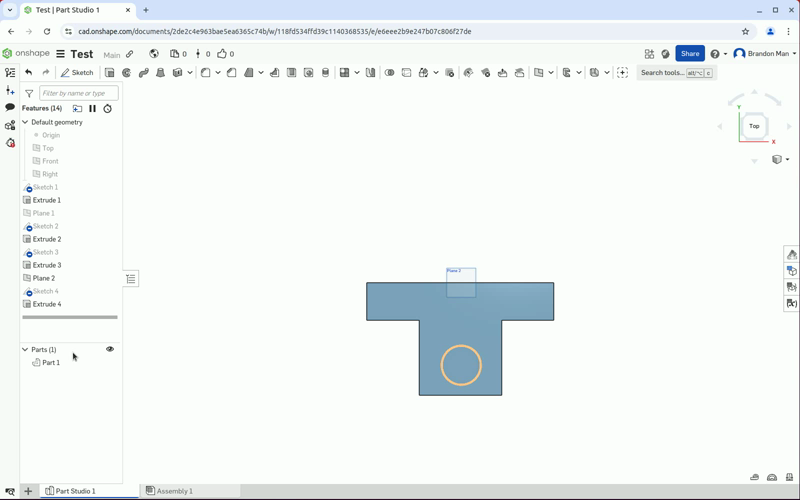
key(y)
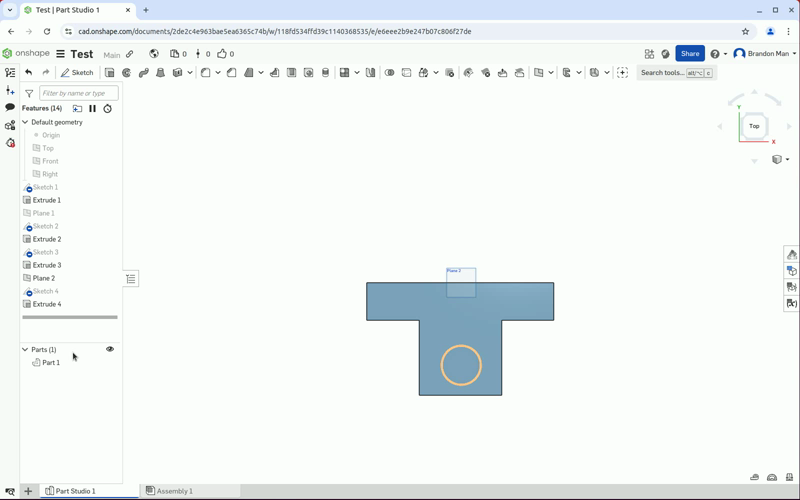
key(shift+p)
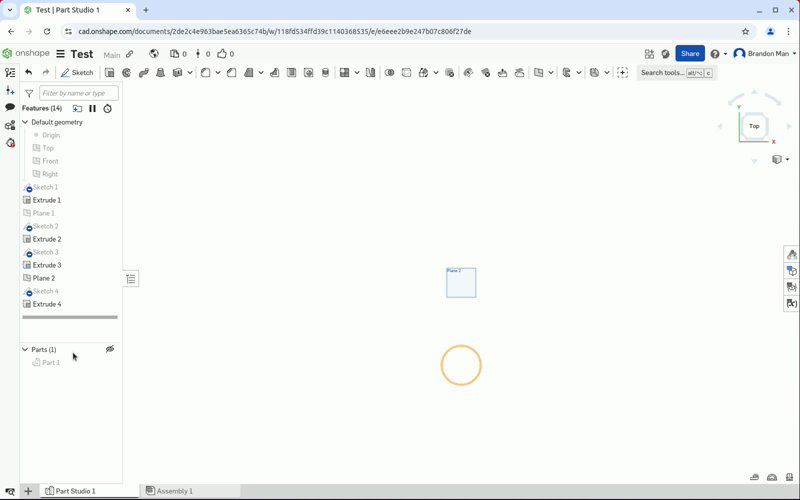
key(space)
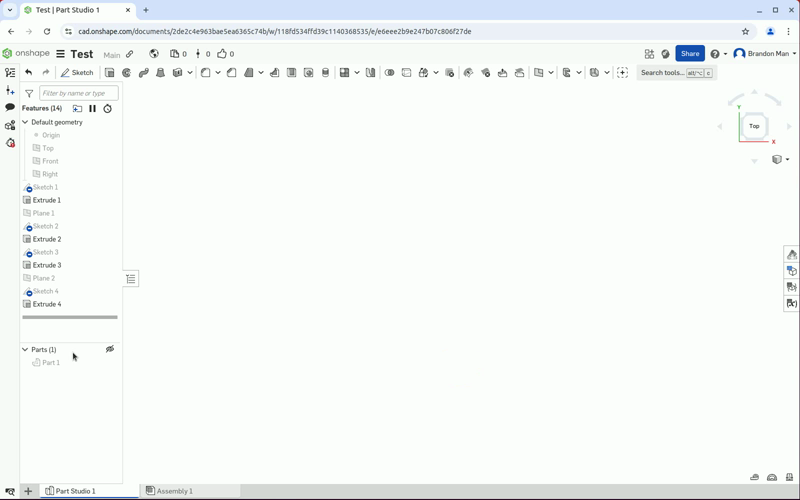
key_down(shift)
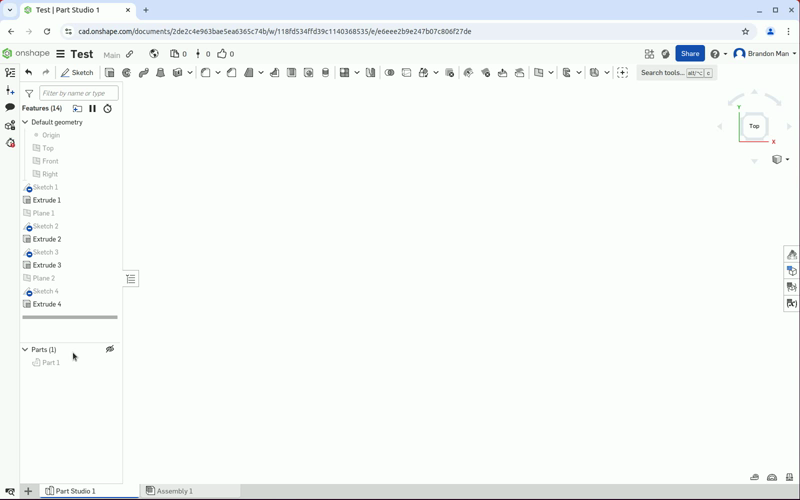
key(up)
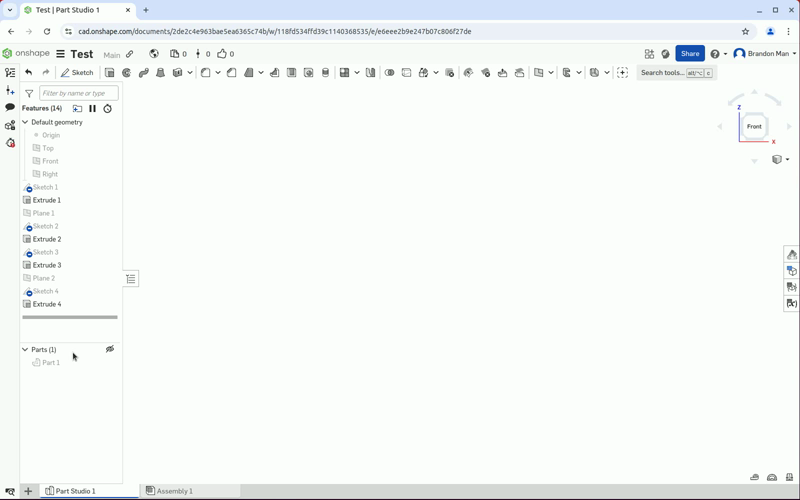
key_up(shift)
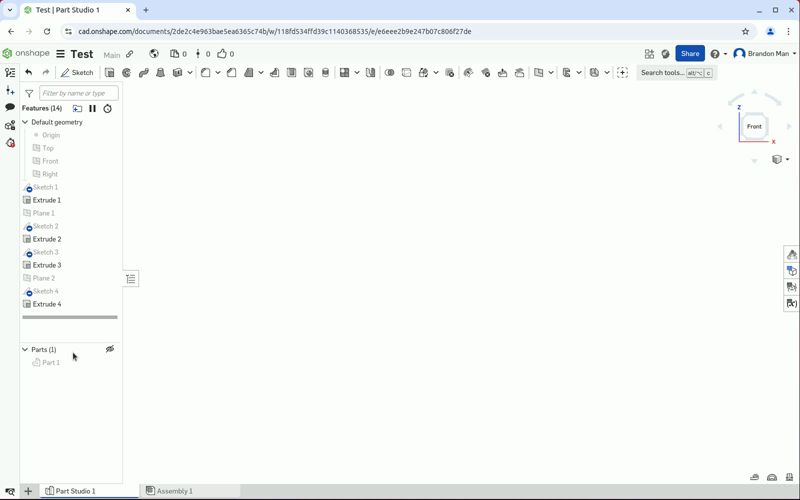
mouse_move(73, 352)
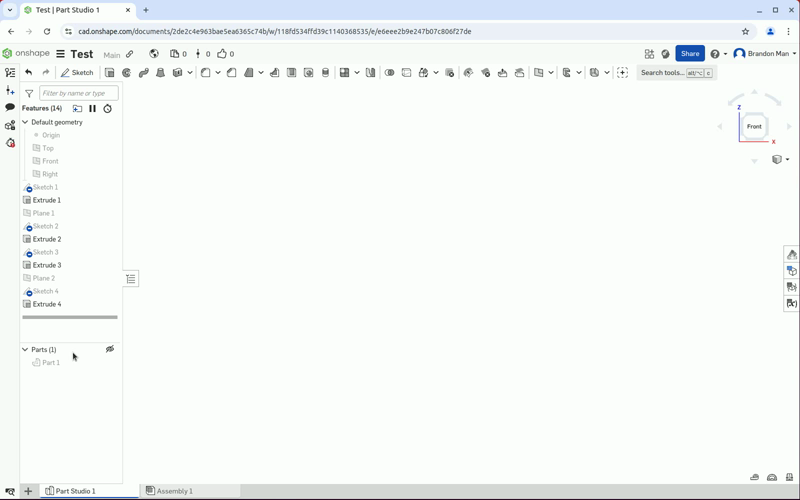
key(shift+y)
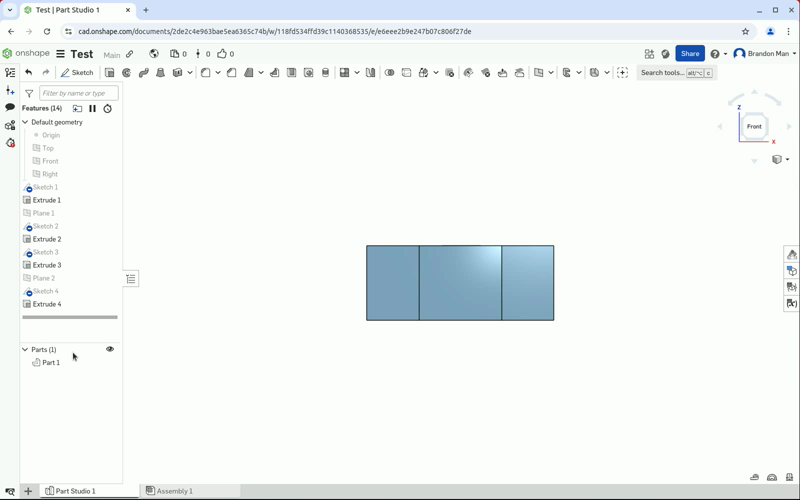
mouse_move(541, 75)
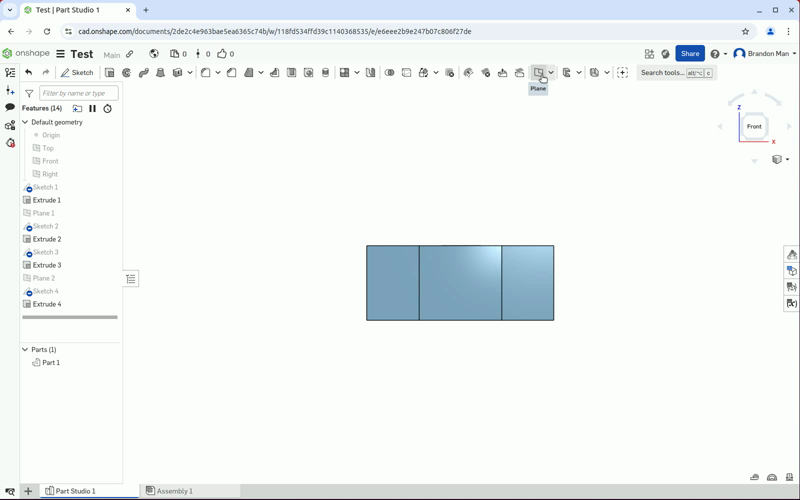
click(541, 75)
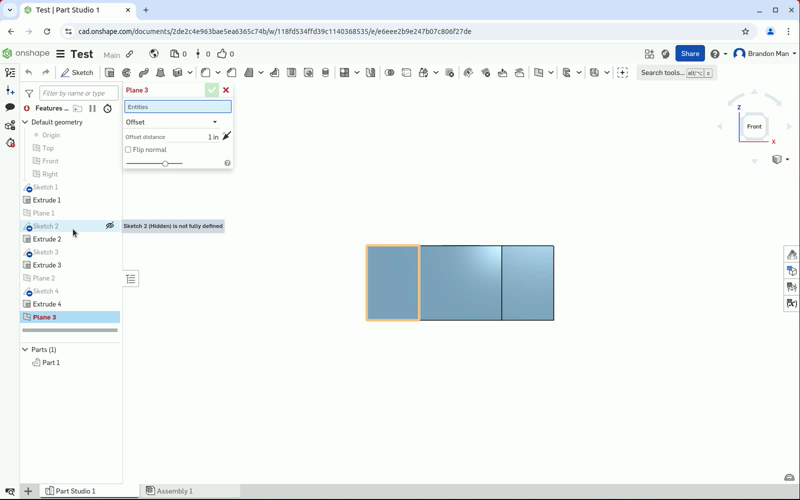
scroll(3)
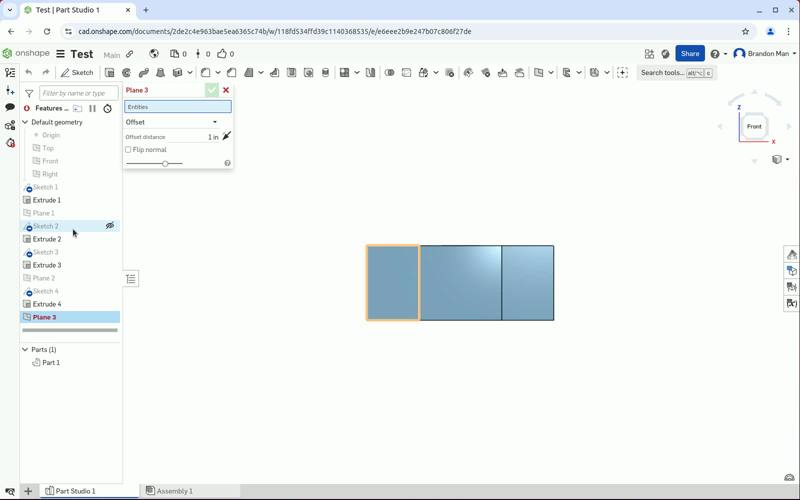
mouse_move(73, 163)
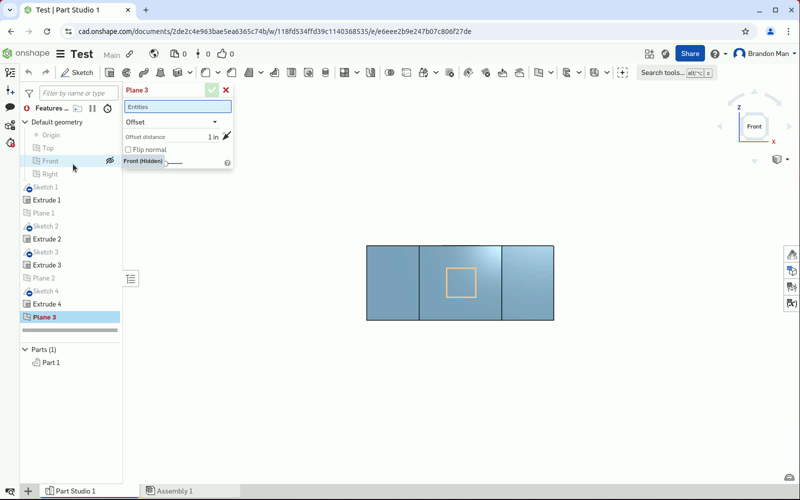
click(73, 163)
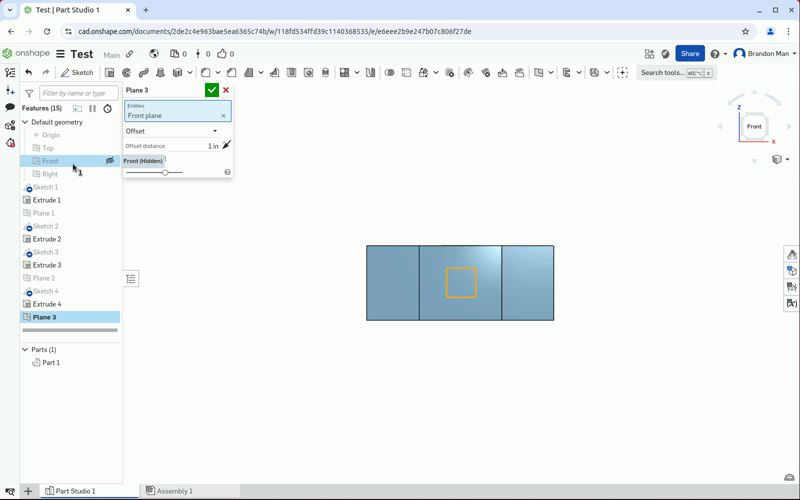
key(tab, 2)
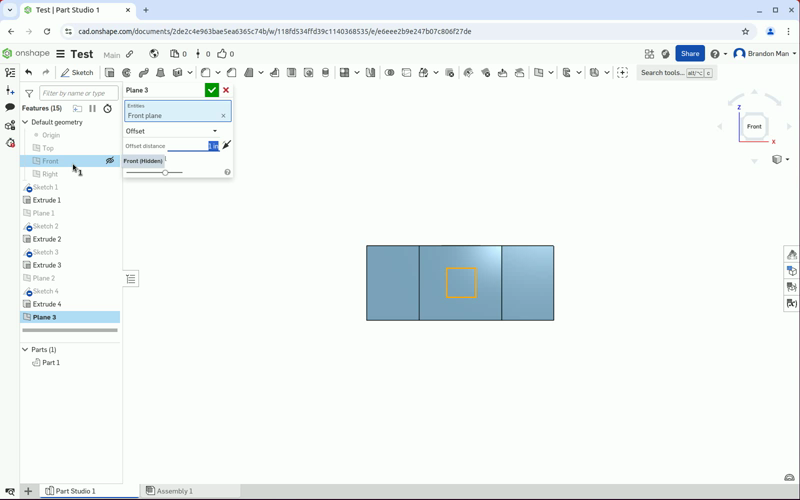
text(7.703)
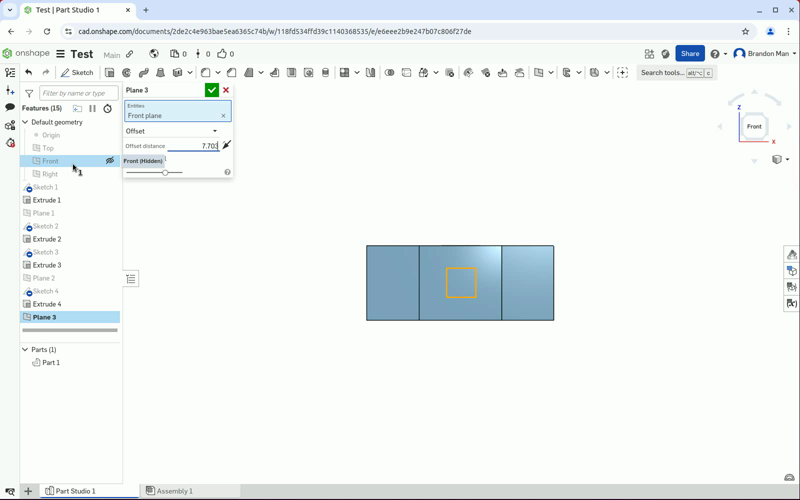
key(enter, 2)
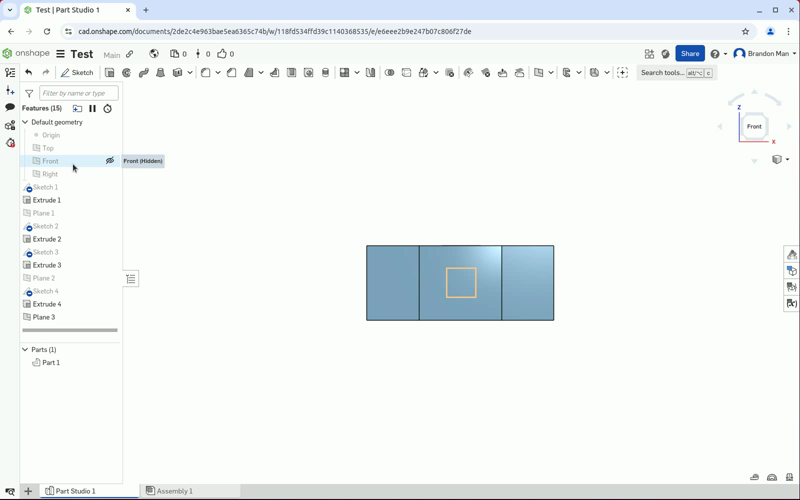
key(shift+s)
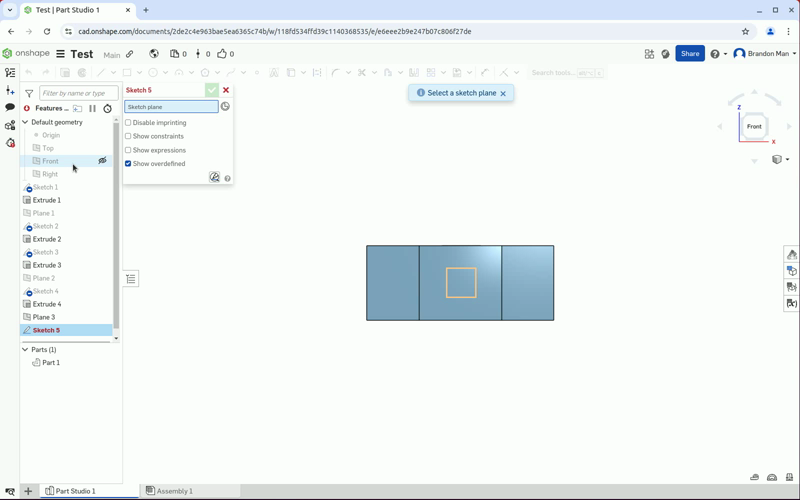
mouse_move(69, 319)
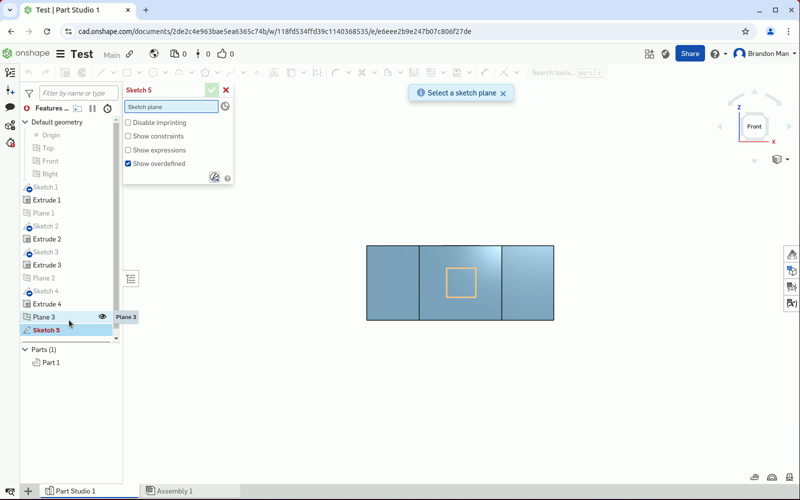
click(69, 319)
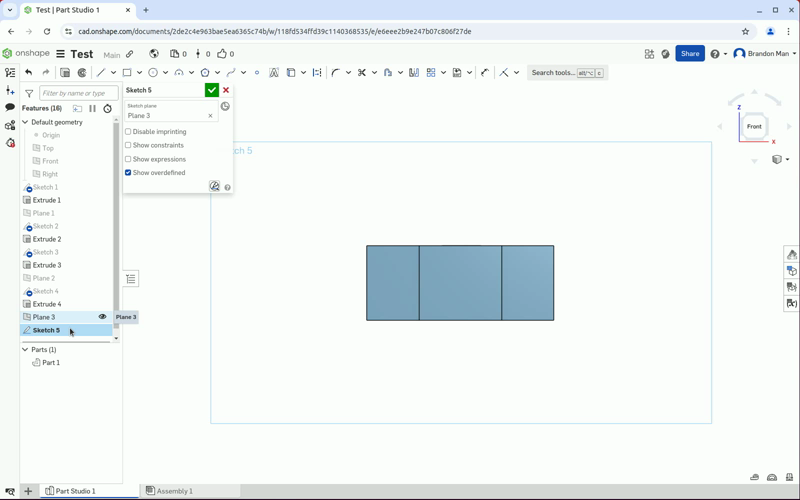
mouse_move(73, 352)
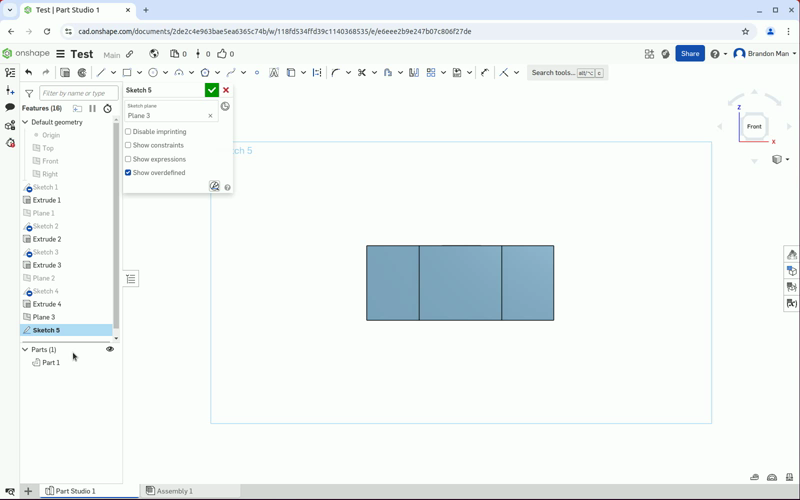
key(y)
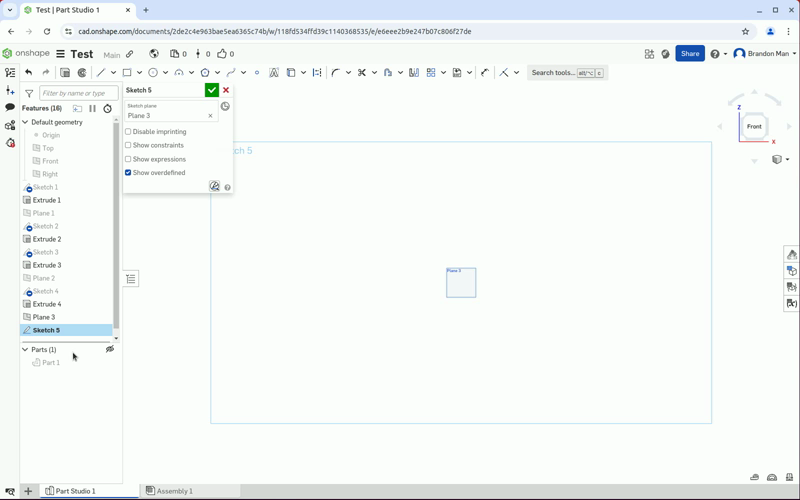
key(c)
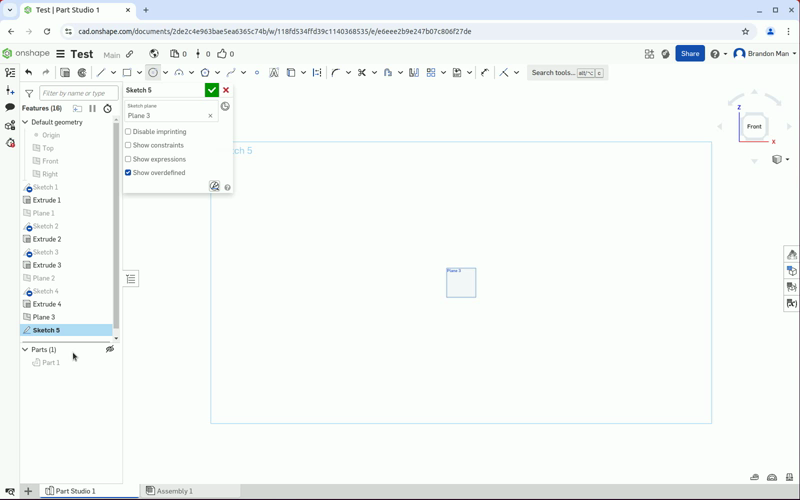
key_down(shift)
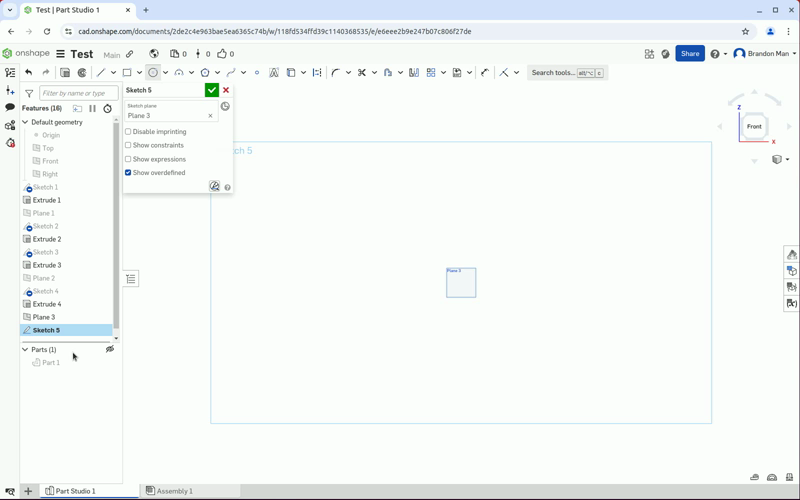
mouse_move(389, 282)
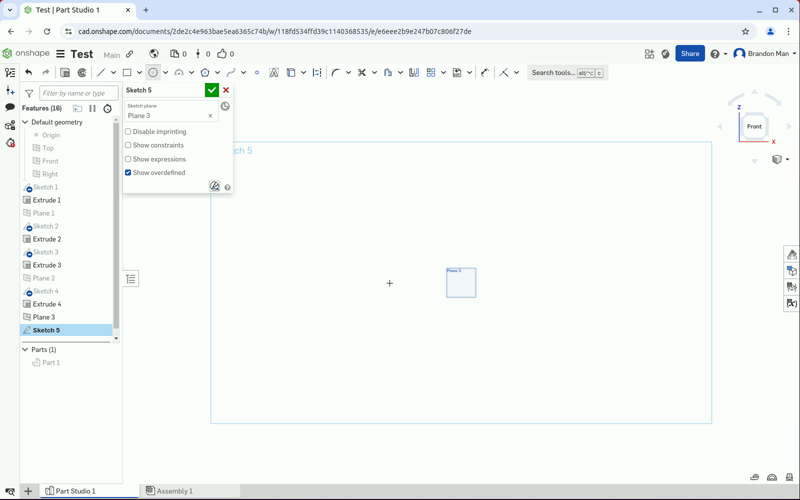
click(389, 282)
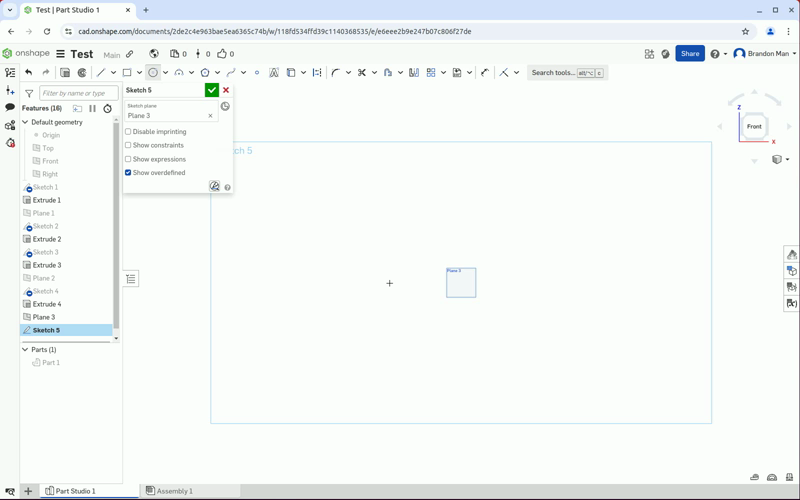
key_up(shift)
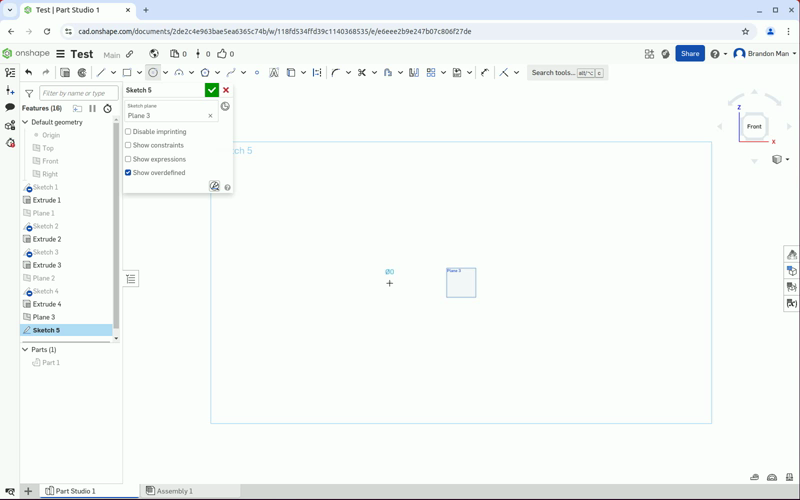
mouse_move(399, 282)
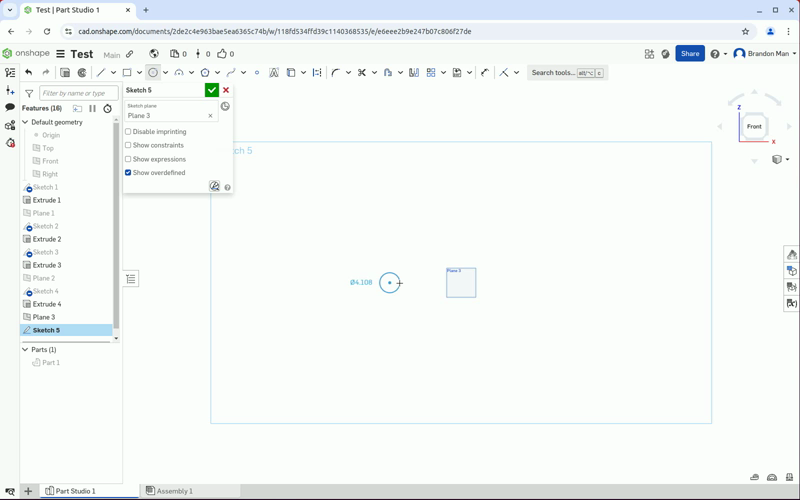
click(399, 282)
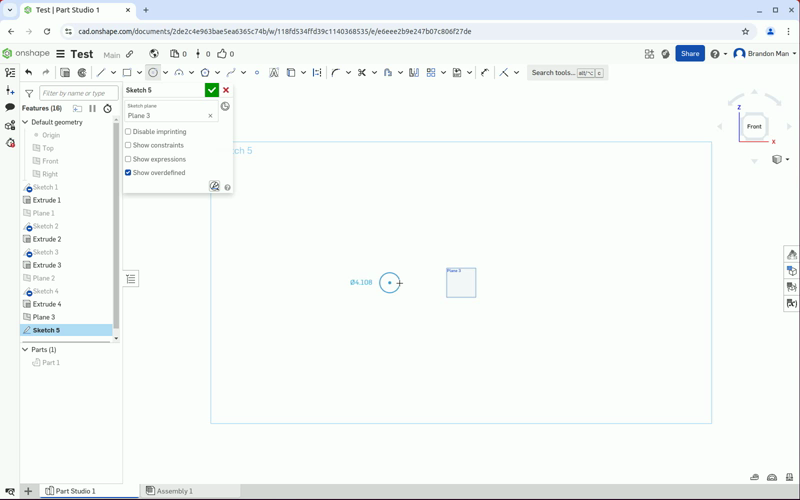
key(esc)
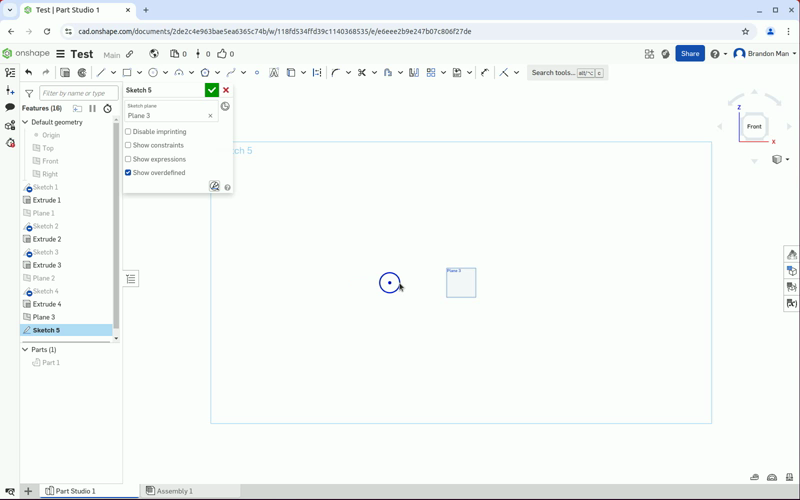
mouse_move(393, 275)
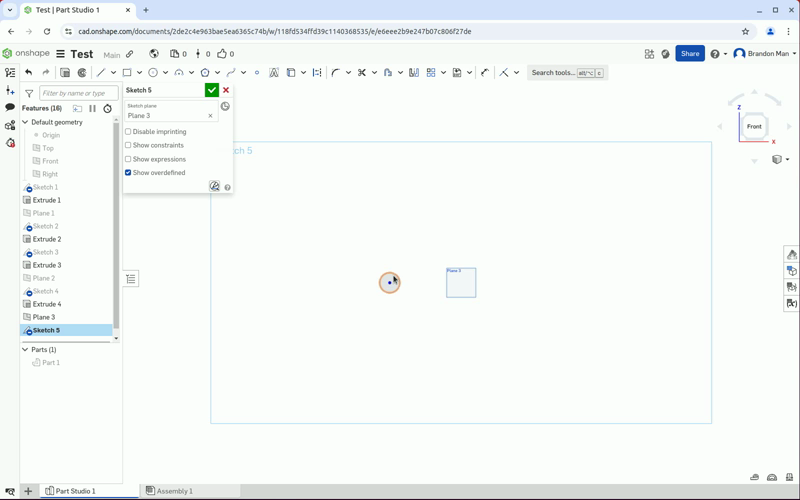
scroll(6)
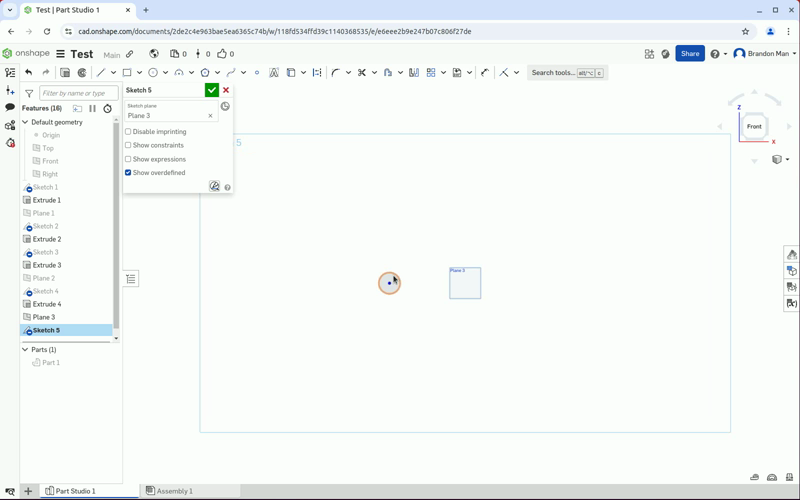
scroll(6)
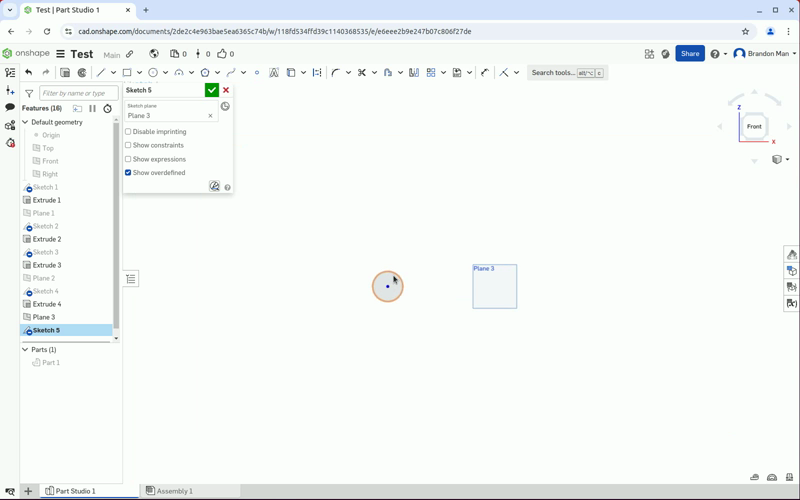
scroll(6)
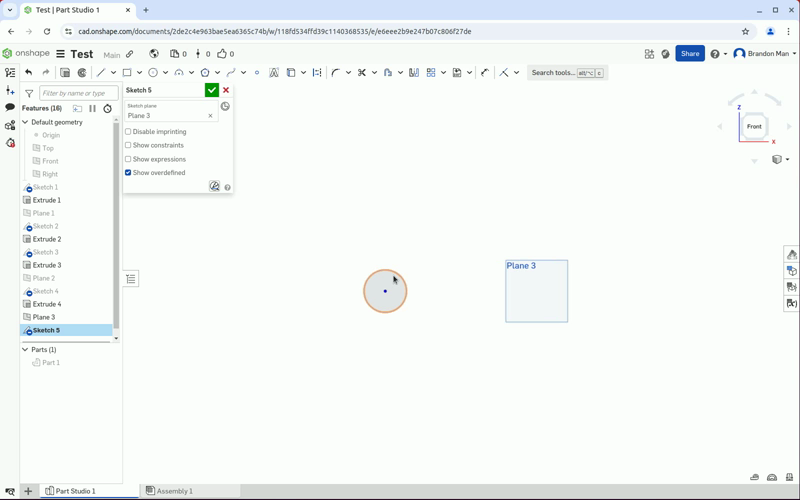
scroll(6)
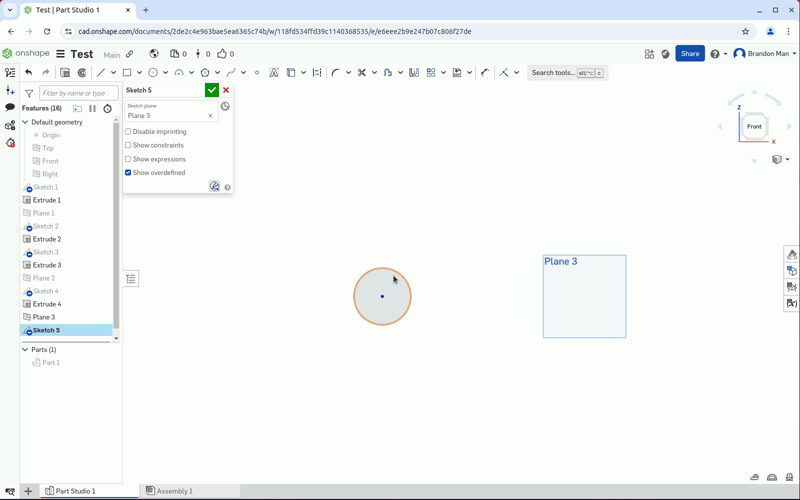
scroll(6)
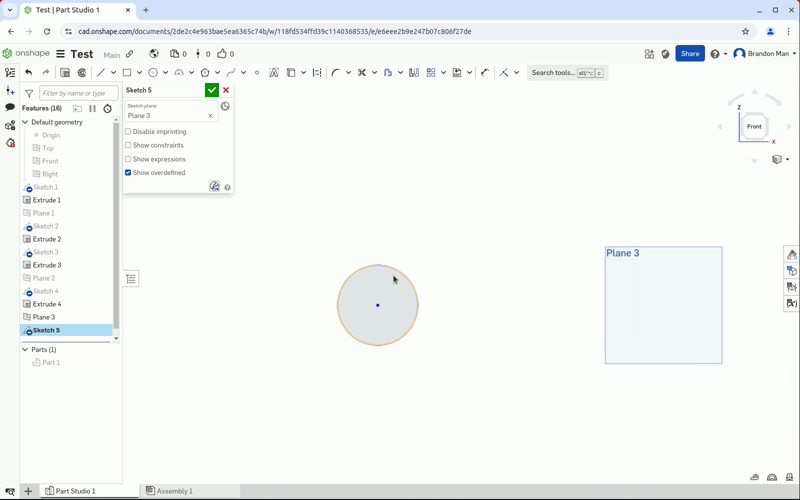
scroll(6)
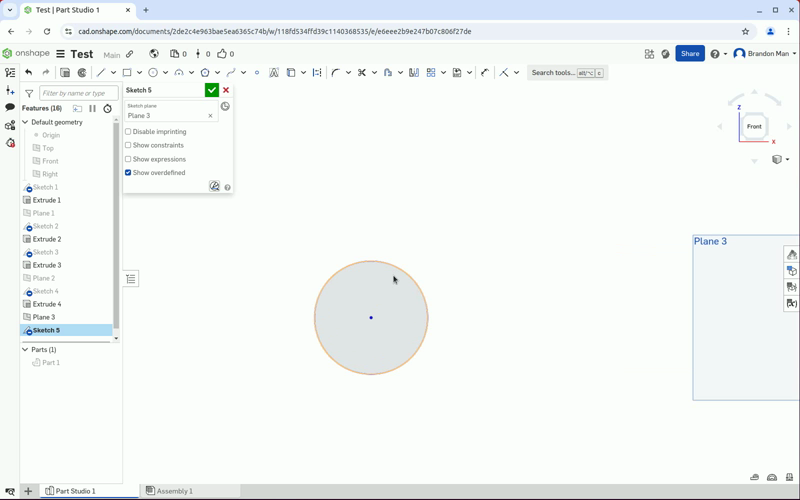
scroll(6)
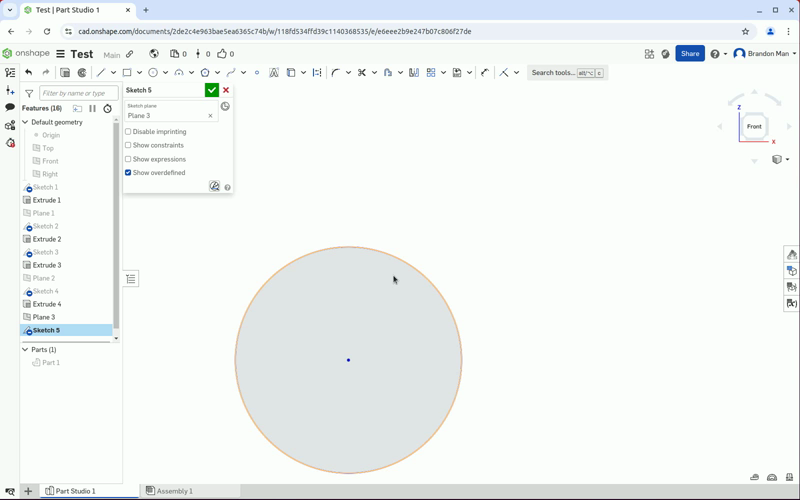
click(393, 275)
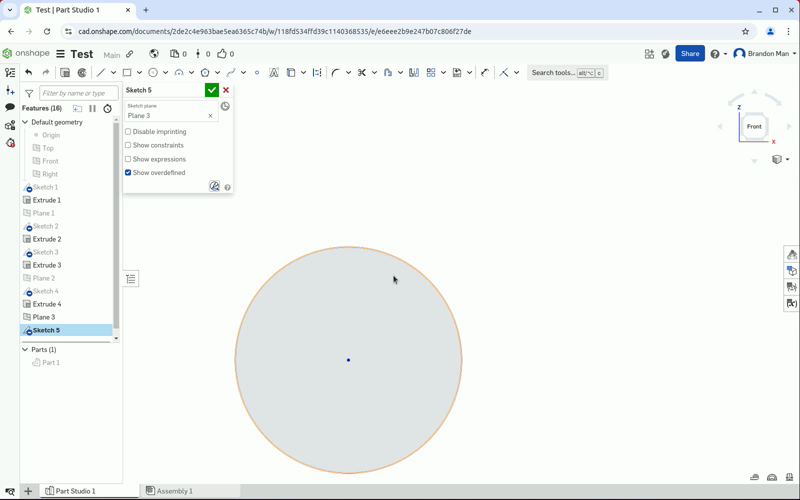
scroll(-6)
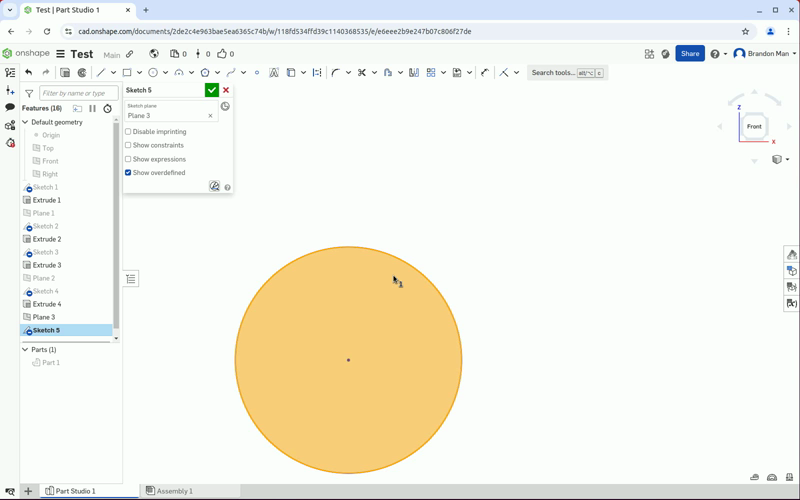
scroll(-6)
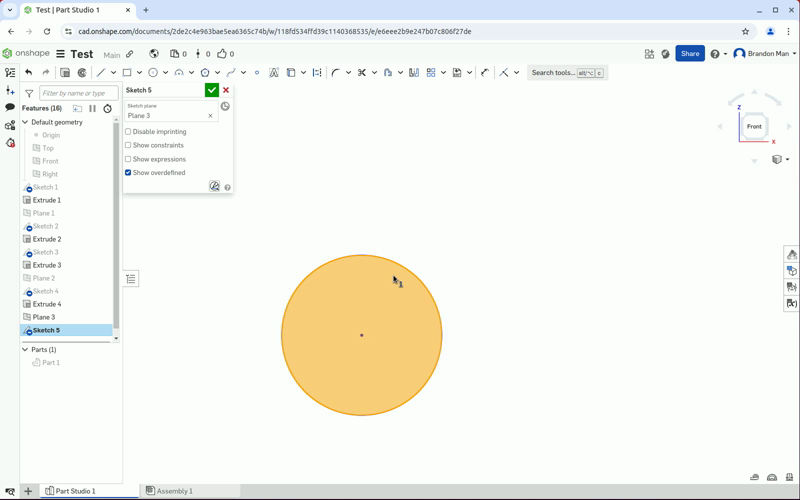
scroll(-6)
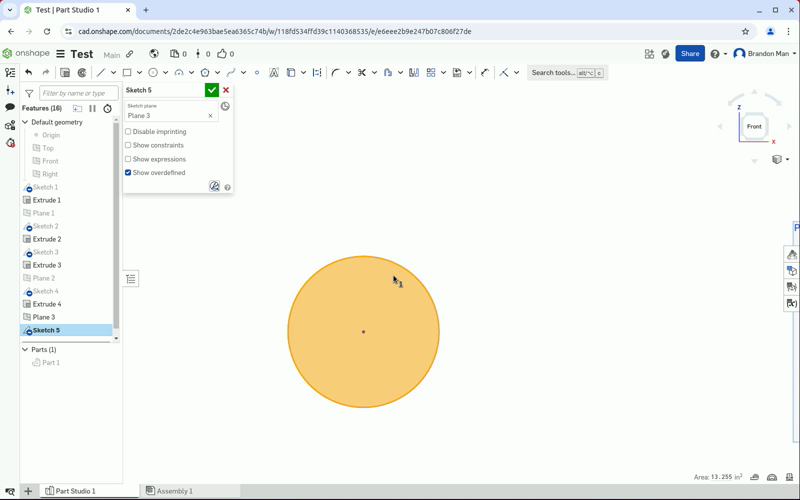
scroll(-6)
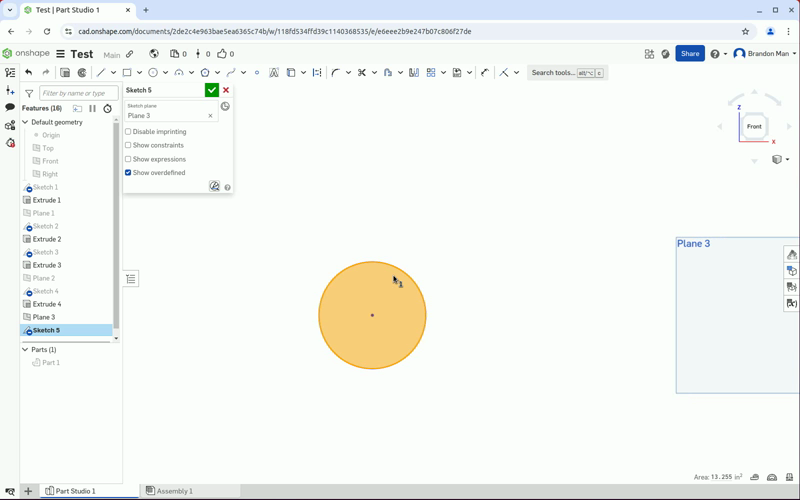
scroll(-6)
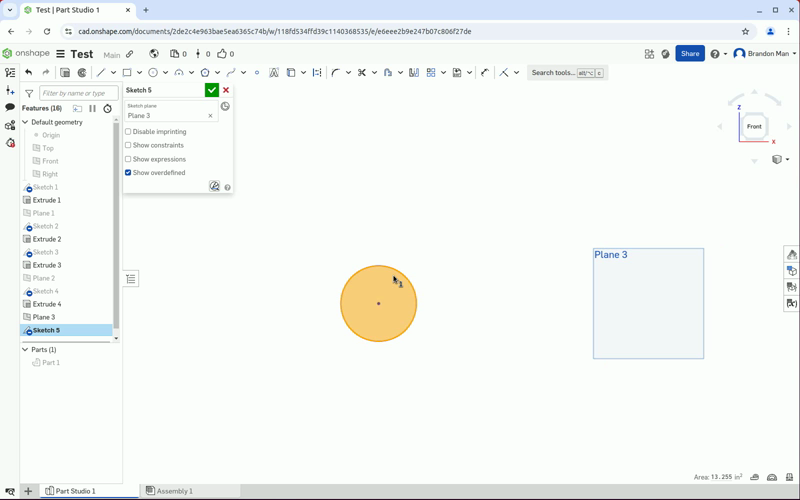
scroll(-6)
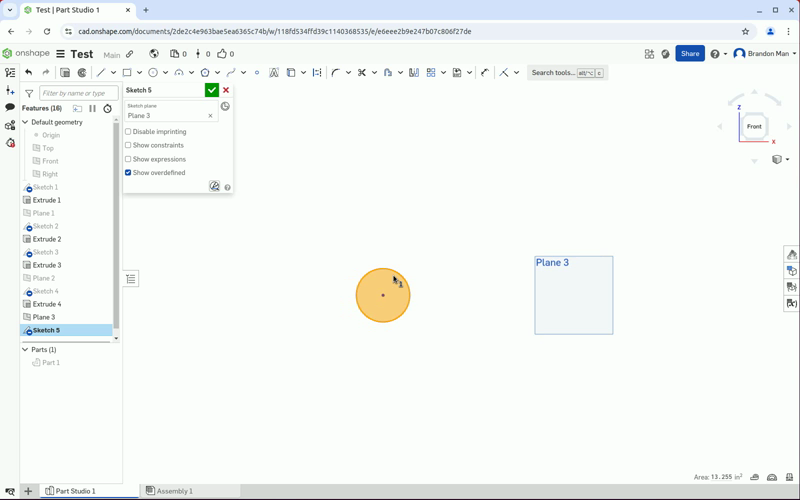
scroll(-6)
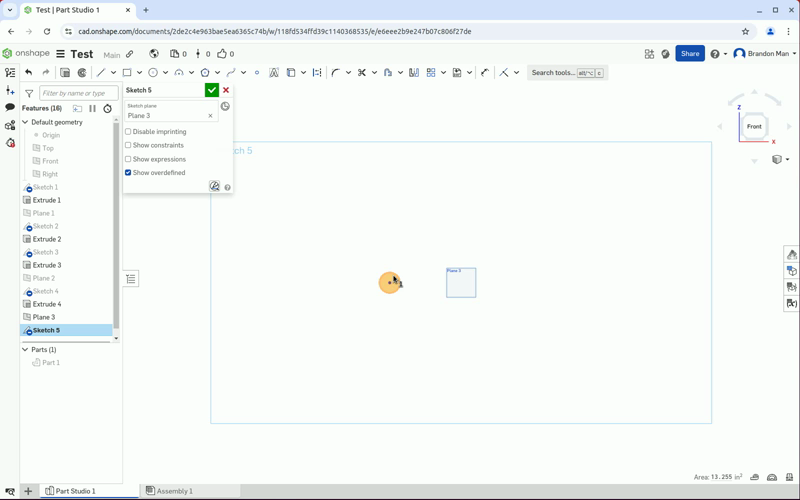
mouse_move(73, 352)
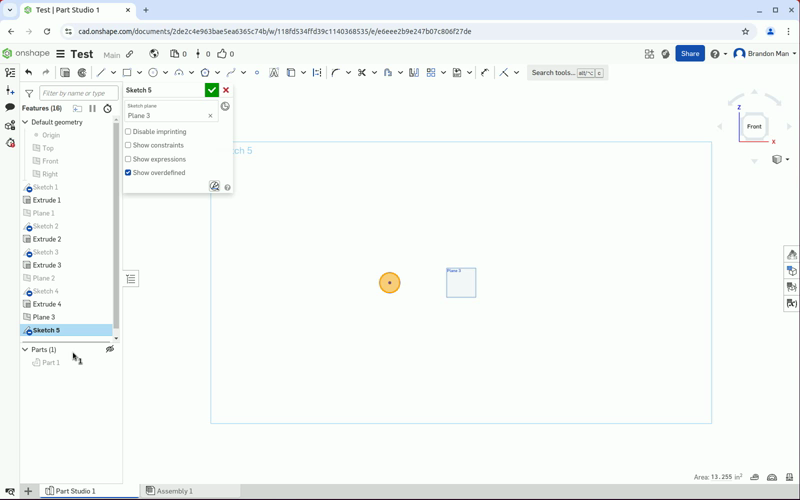
key(shift+y)
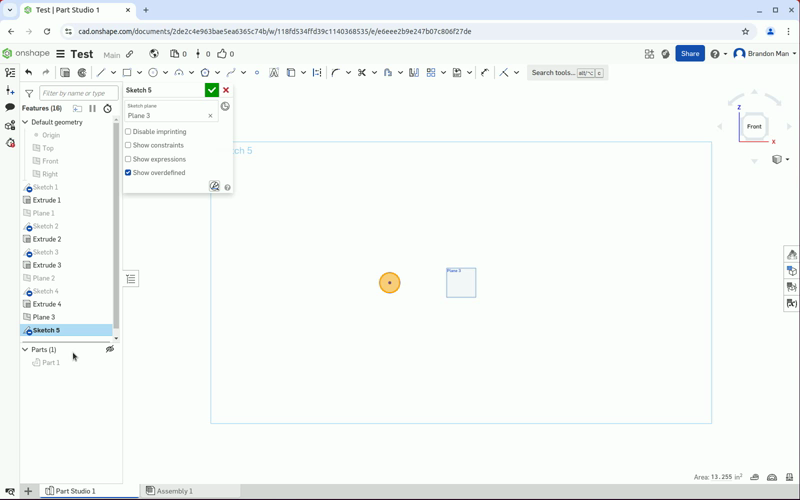
key(shift+e)
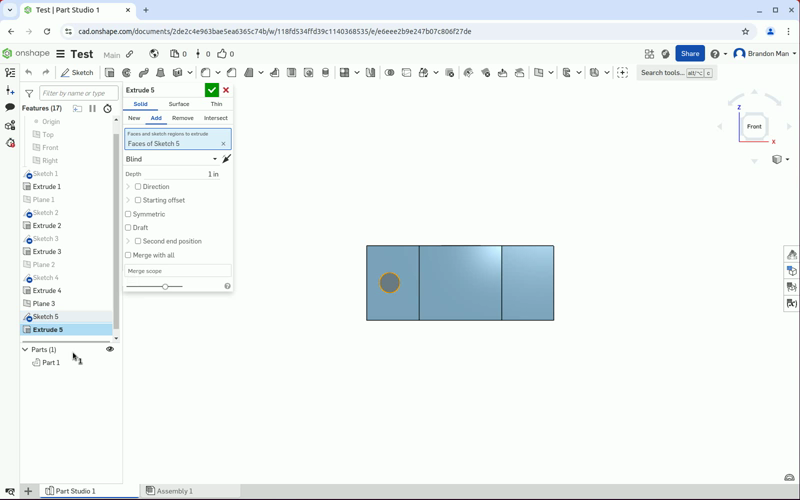
mouse_move(143, 106)
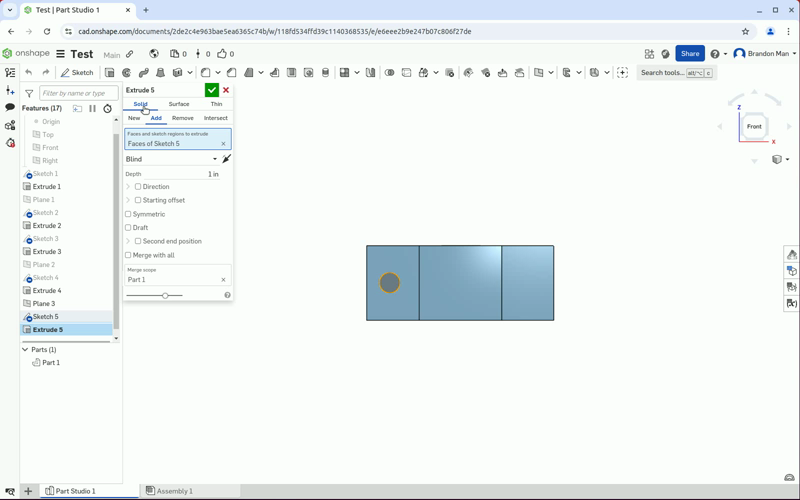
click(143, 106)
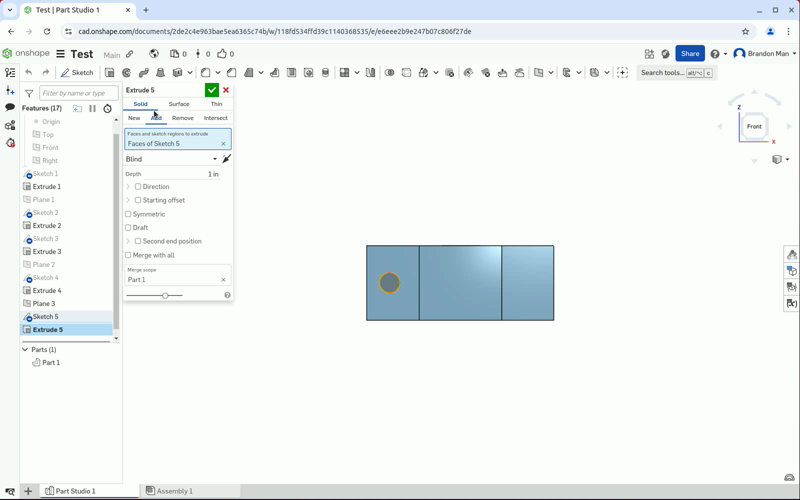
mouse_move(186, 120)
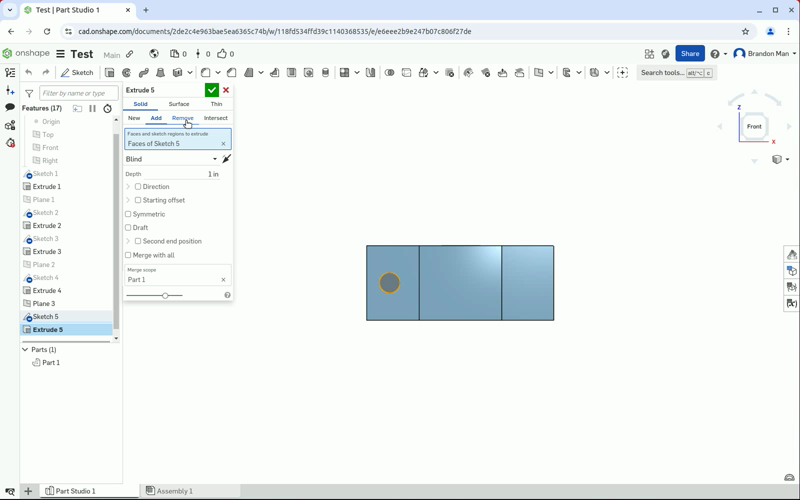
click(186, 120)
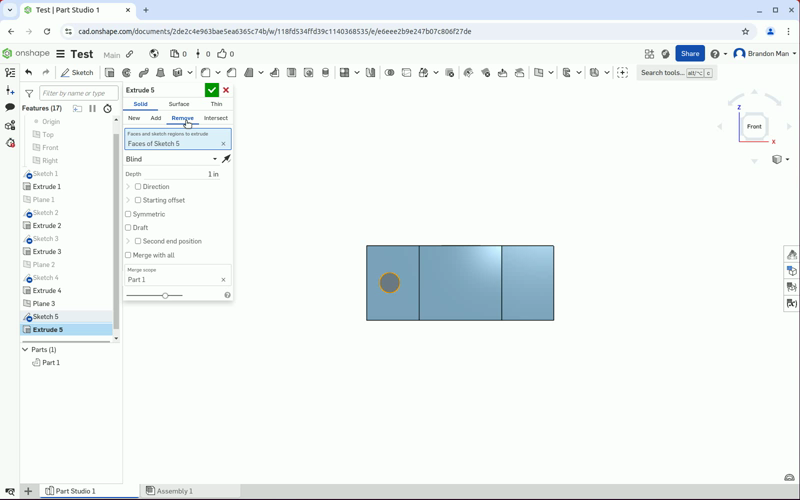
key(tab, 4)
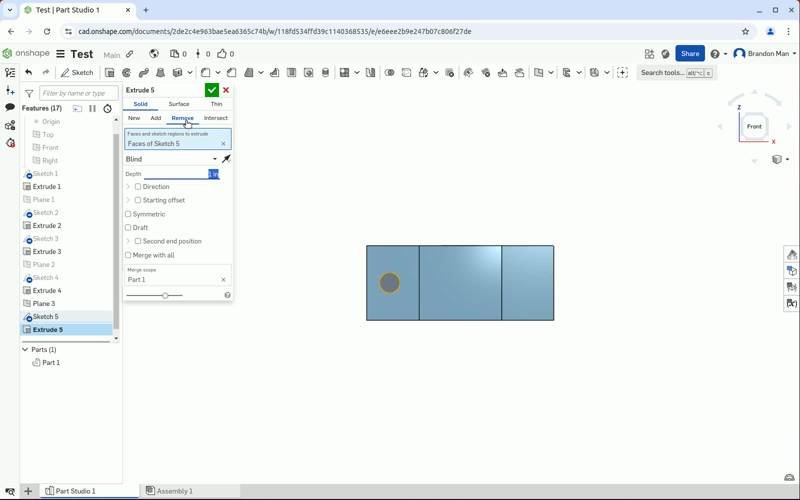
text(19.257)
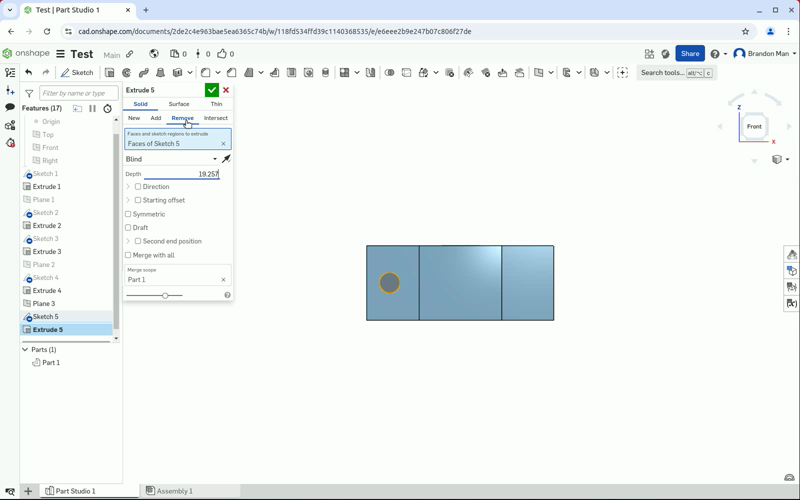
key(tab, 6)
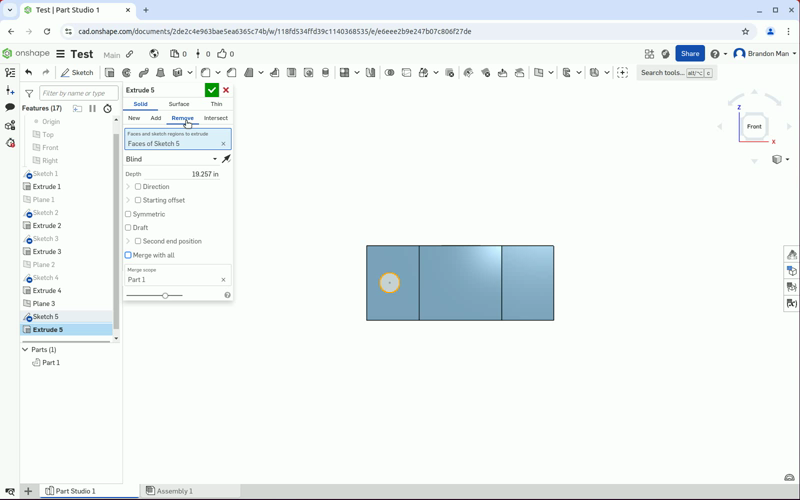
key(space)
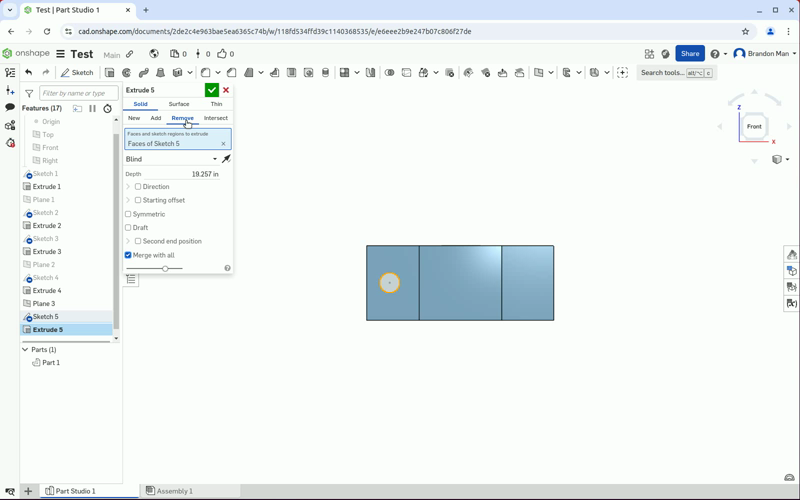
key(enter)
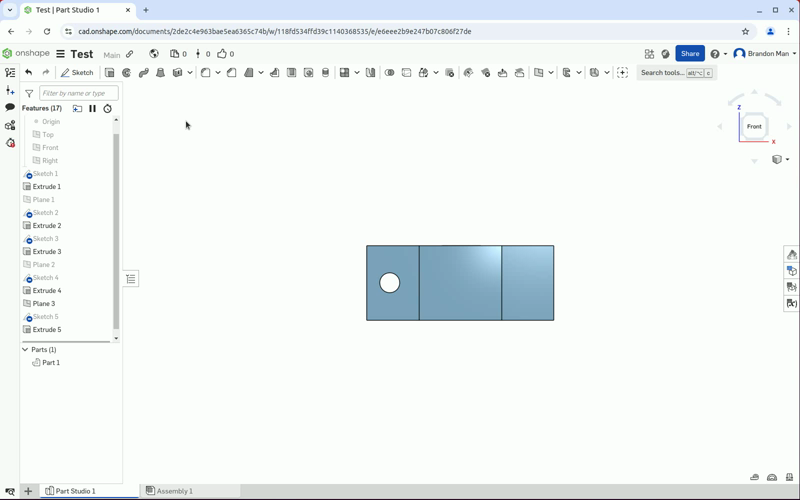
key(shift+h)
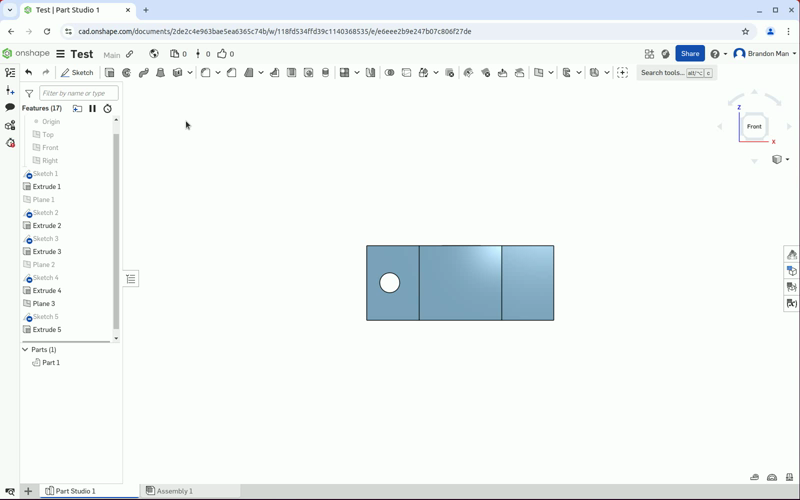
key(shift+h)
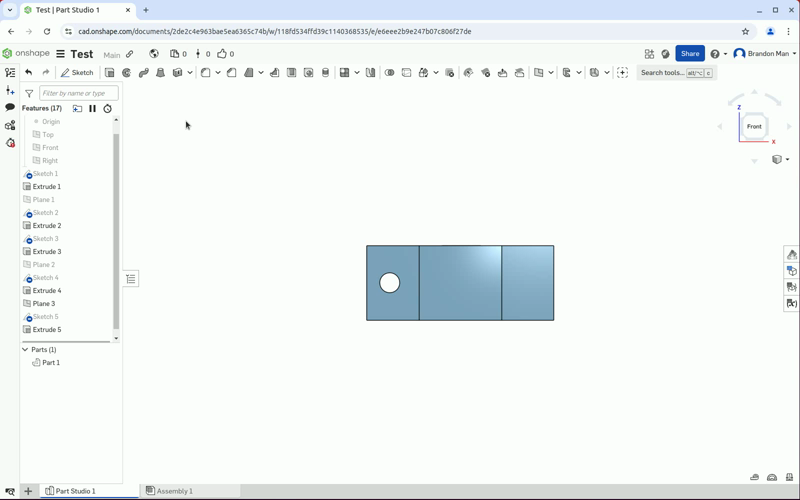
mouse_move(69, 176)
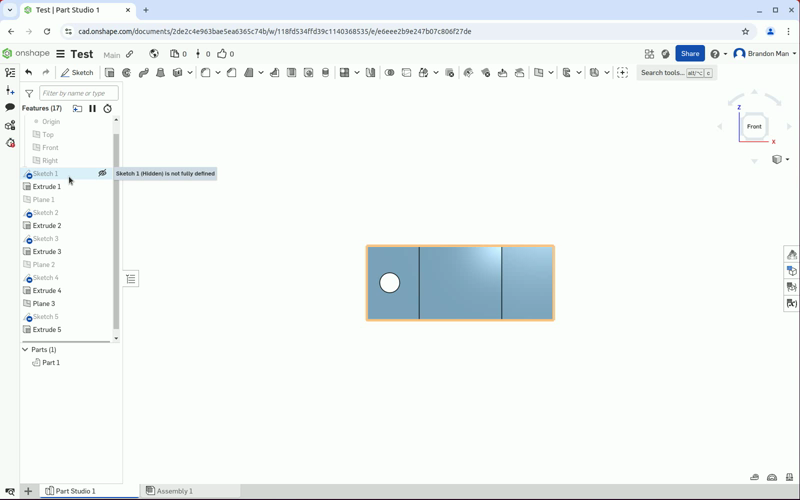
click(69, 176)
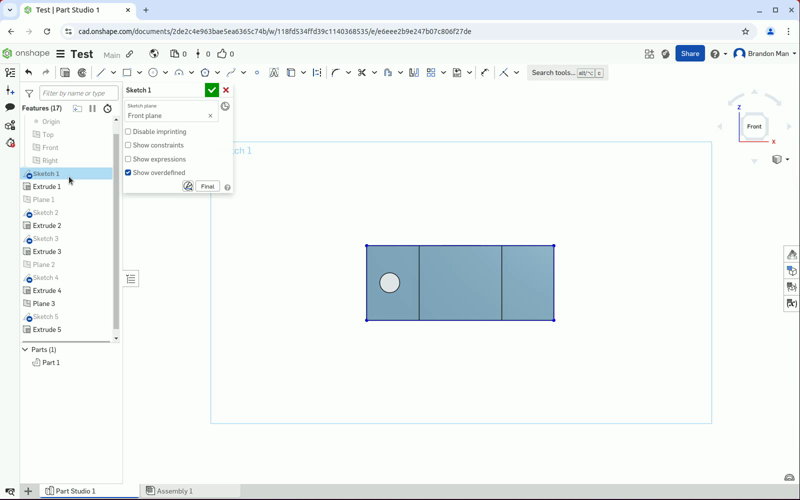
mouse_move(229, 92)
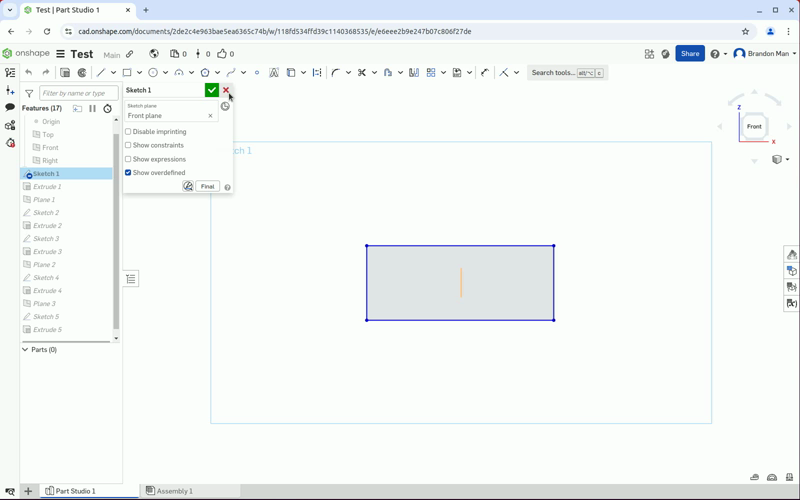
click(229, 92)
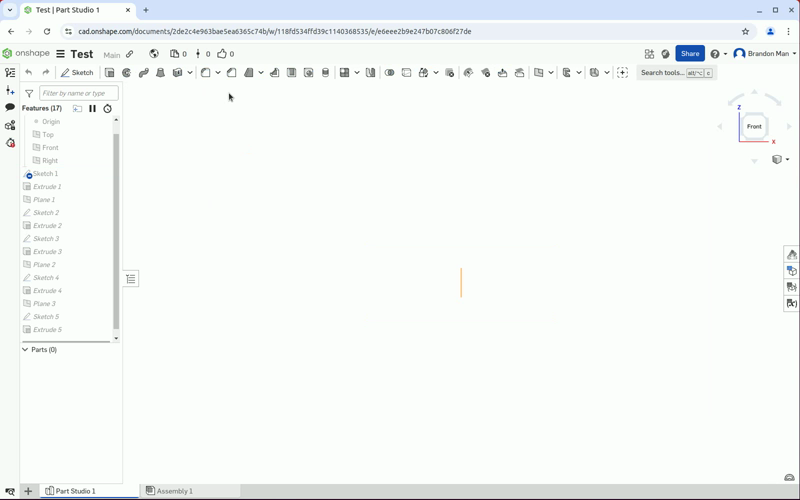
key(shift+s)
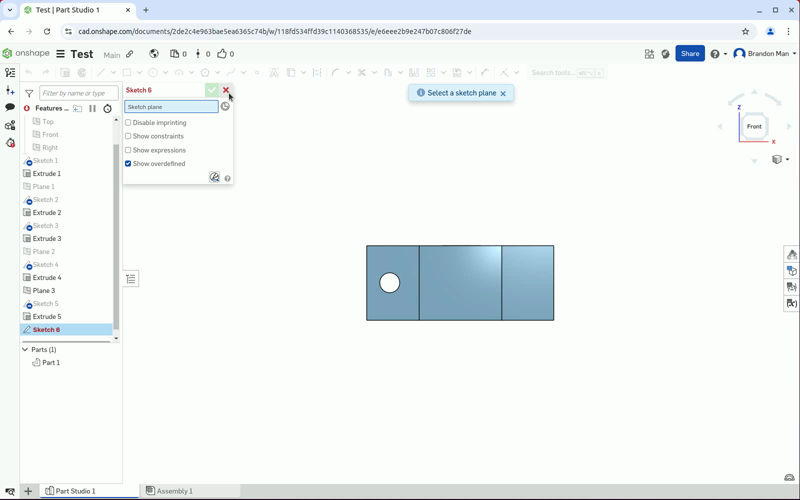
mouse_move(69, 293)
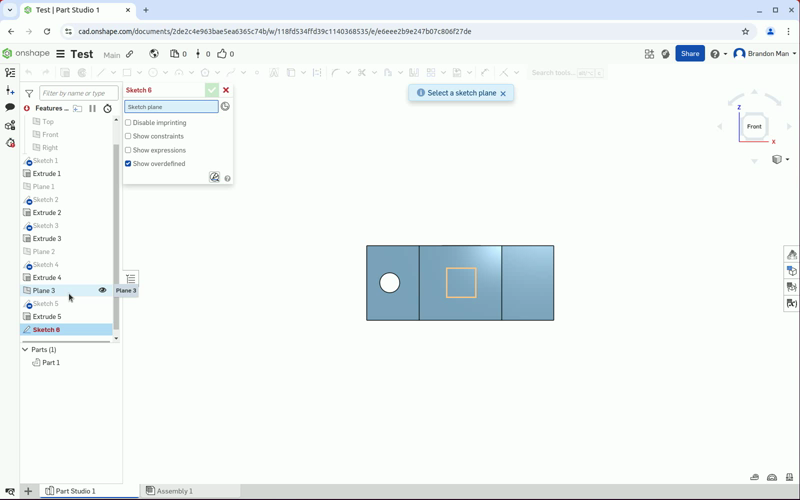
click(69, 293)
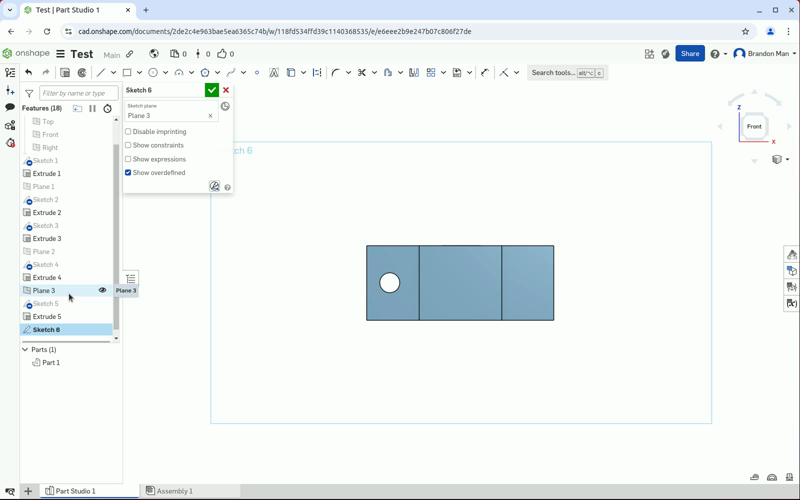
mouse_move(73, 352)
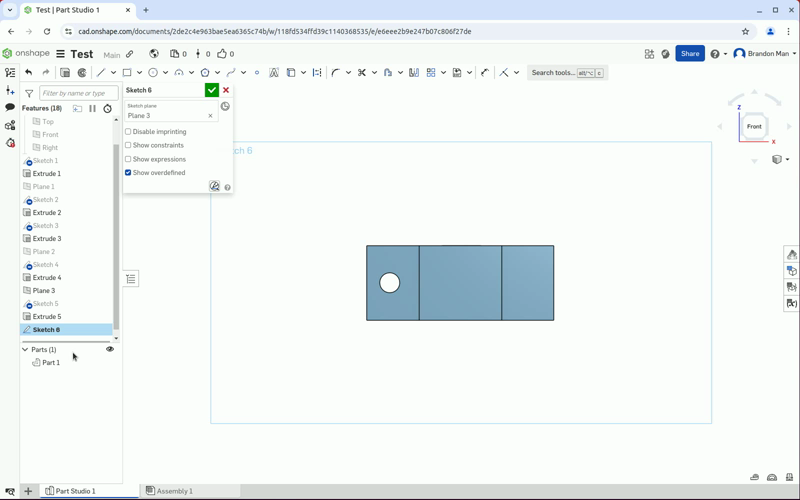
key(y)
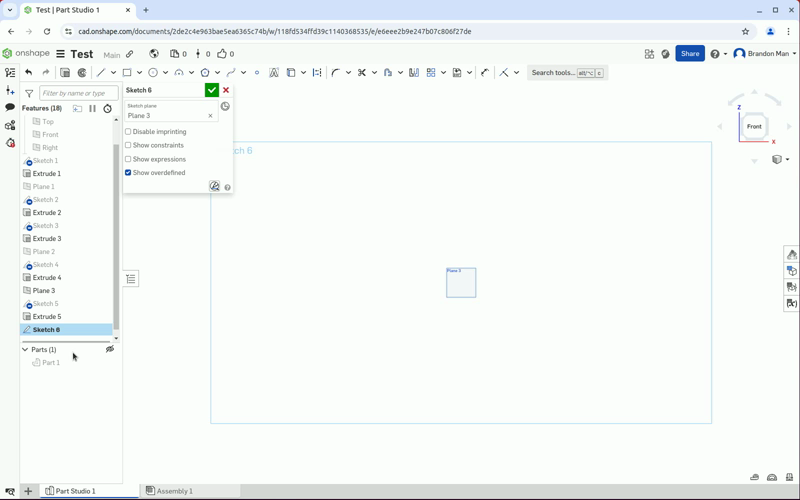
key(c)
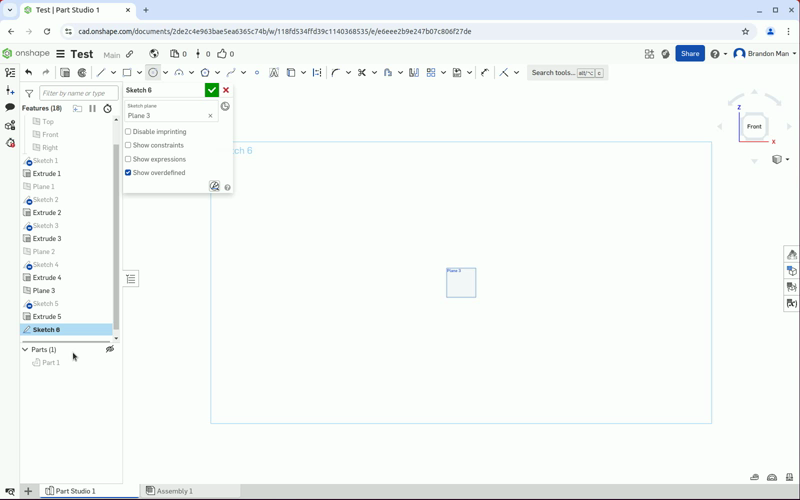
key_down(shift)
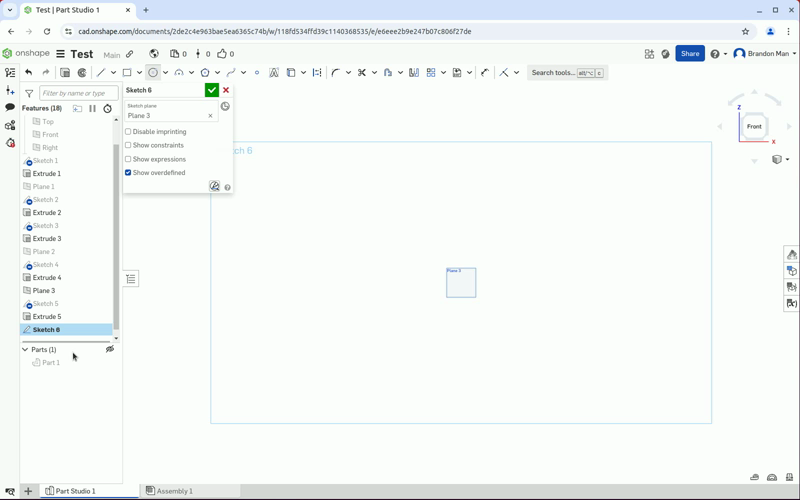
mouse_move(532, 282)
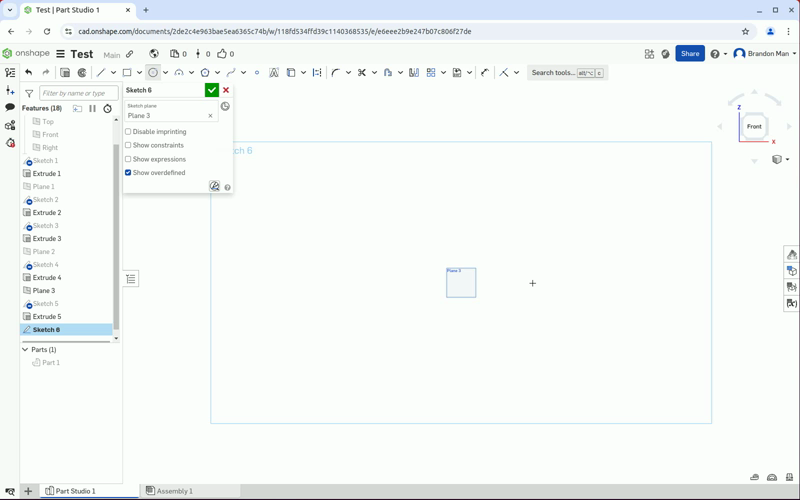
click(532, 282)
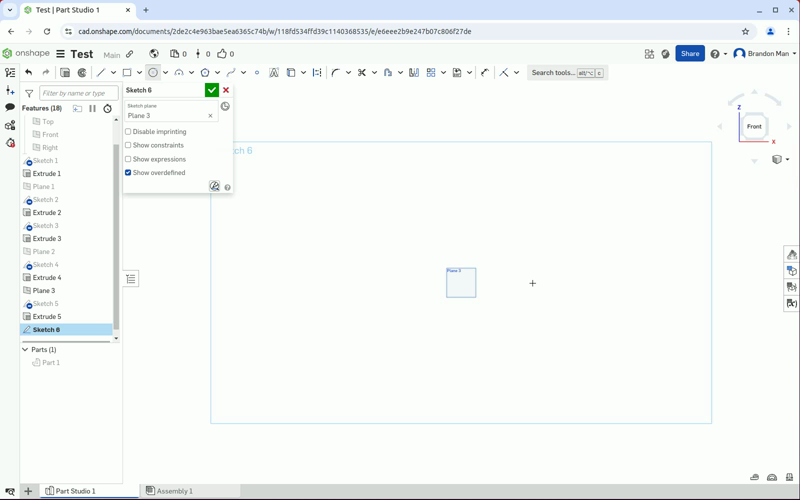
key_up(shift)
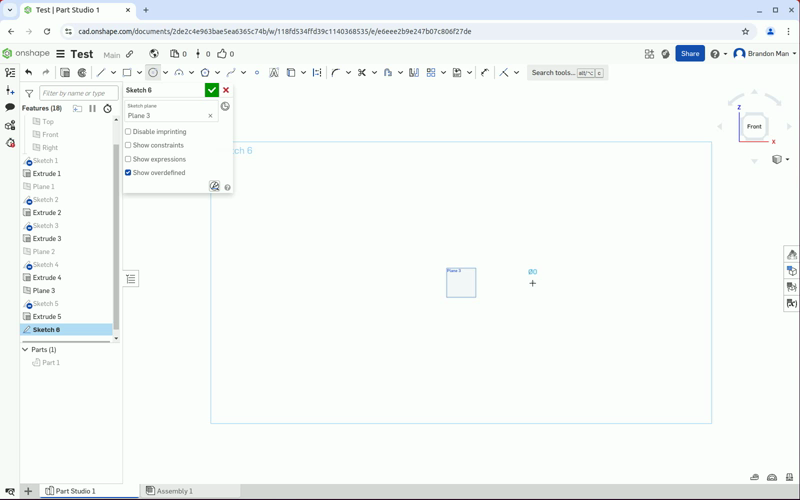
mouse_move(542, 282)
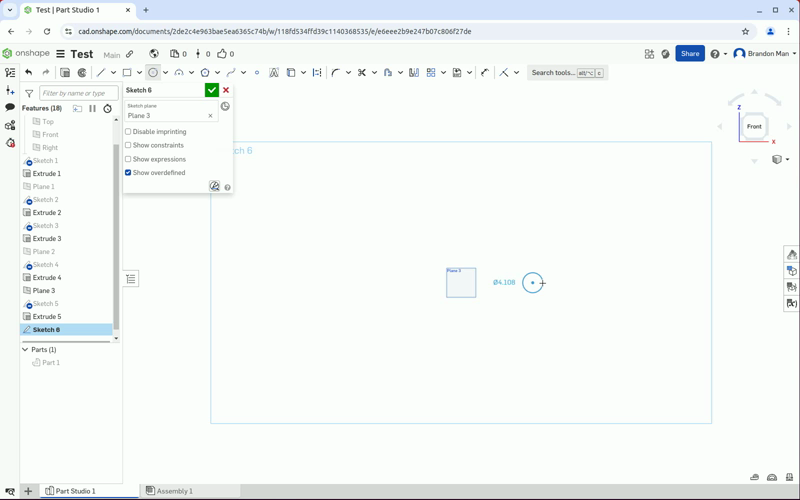
click(542, 282)
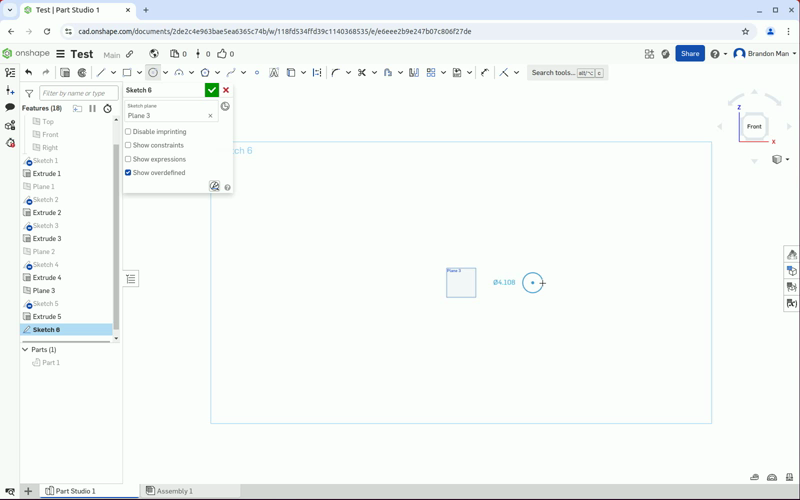
key(esc)
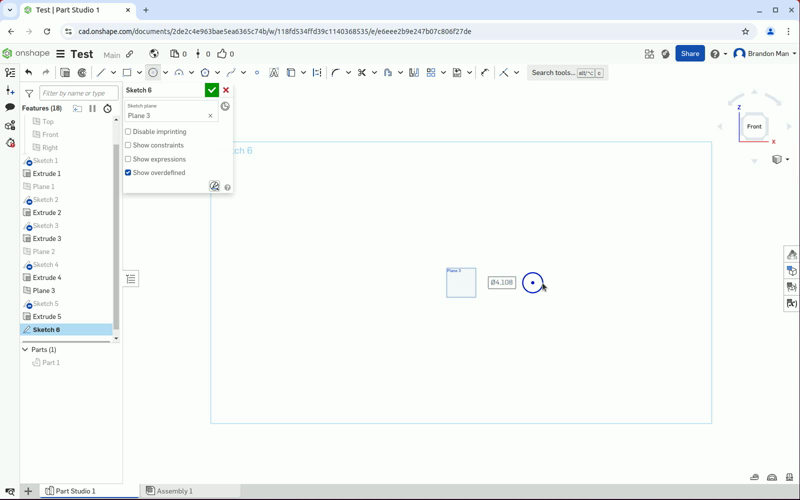
mouse_move(539, 282)
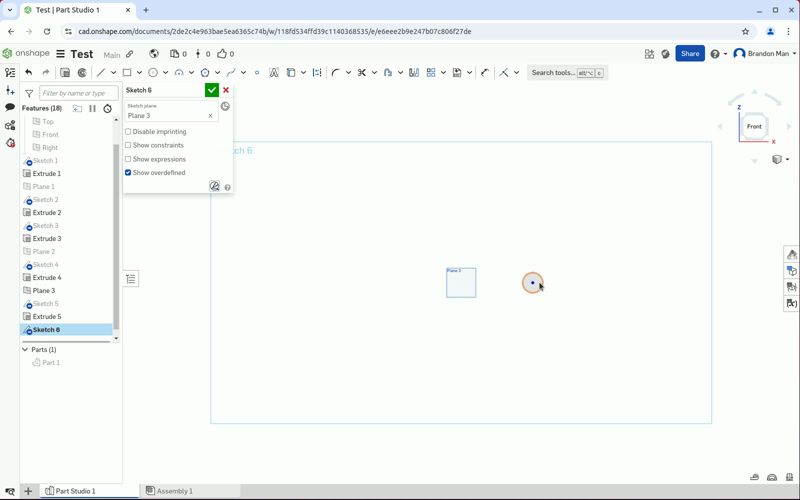
scroll(6)
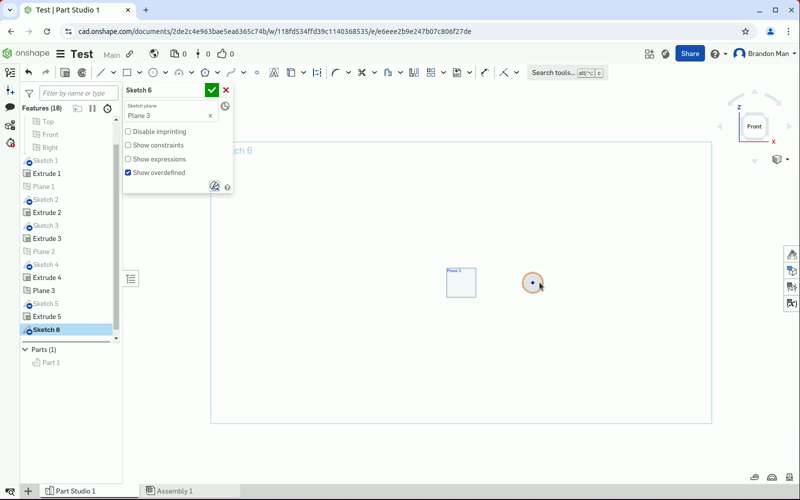
scroll(6)
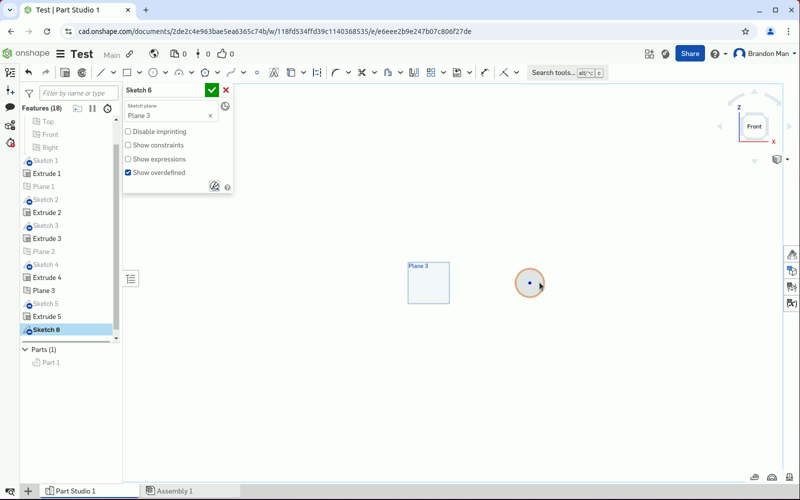
scroll(6)
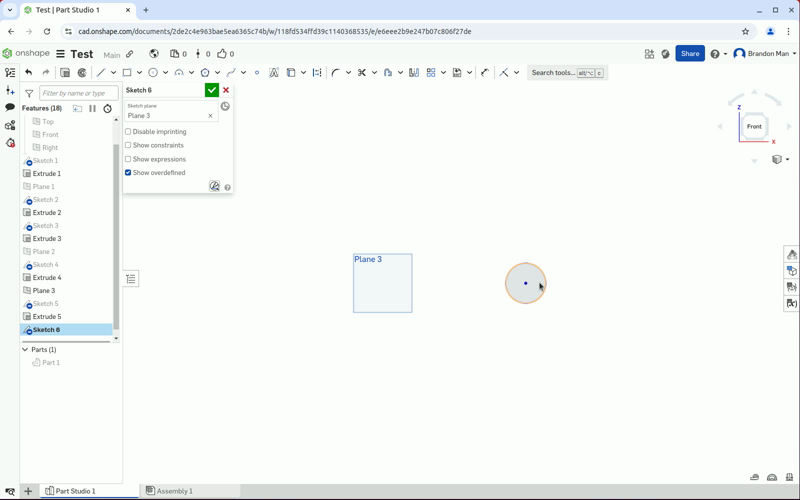
scroll(6)
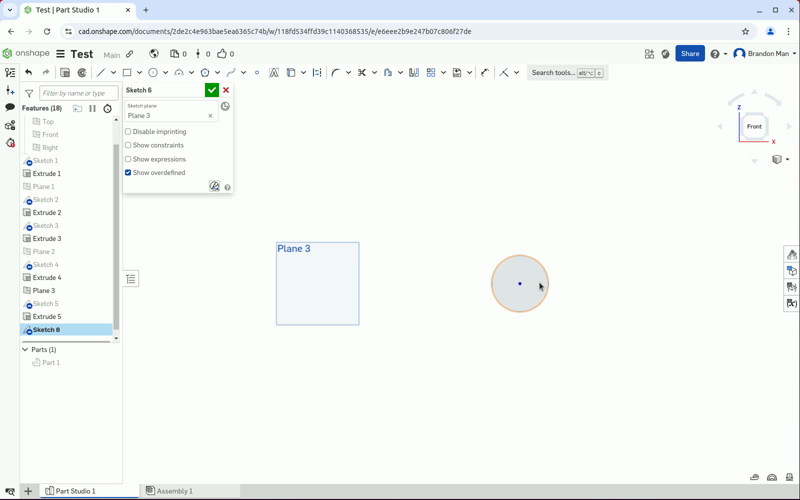
scroll(6)
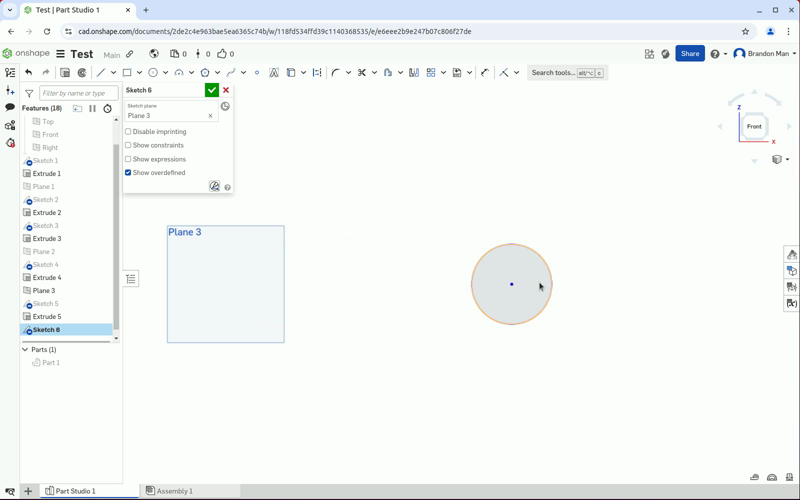
scroll(6)
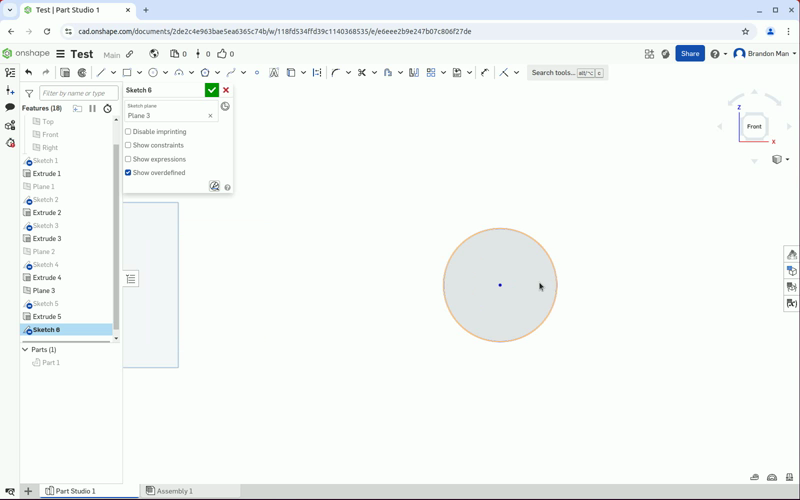
scroll(6)
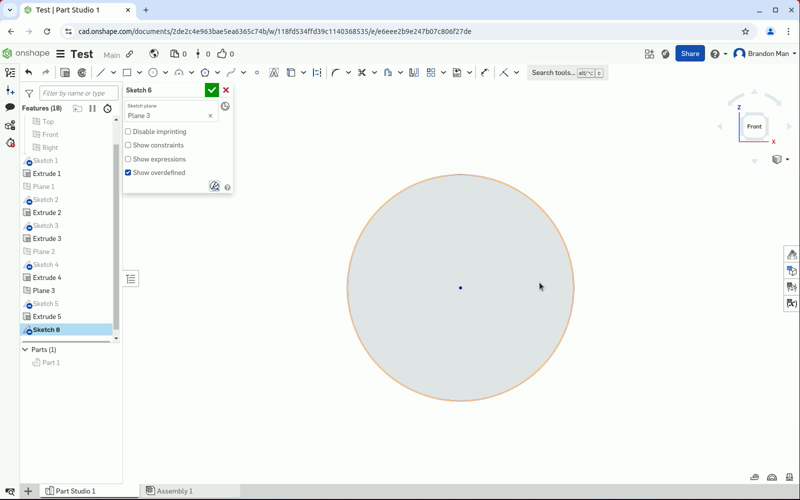
click(539, 282)
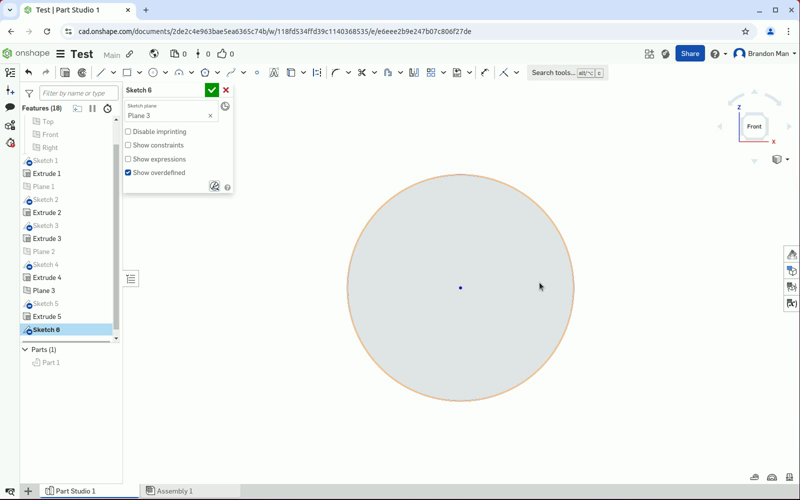
scroll(-6)
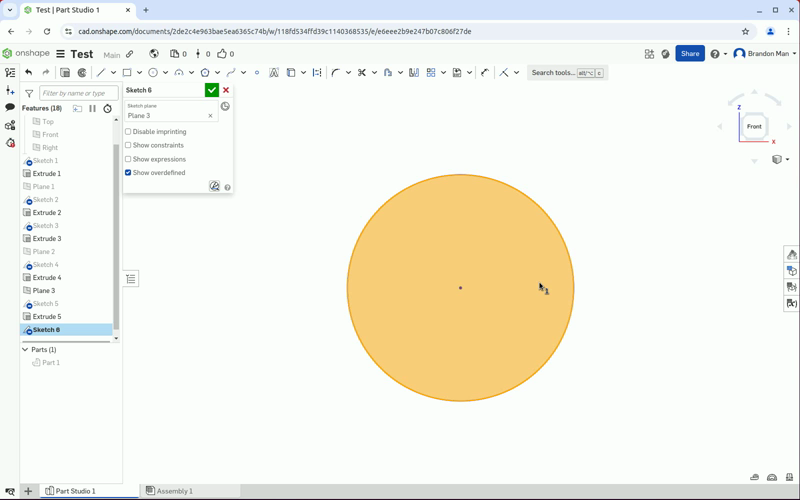
scroll(-6)
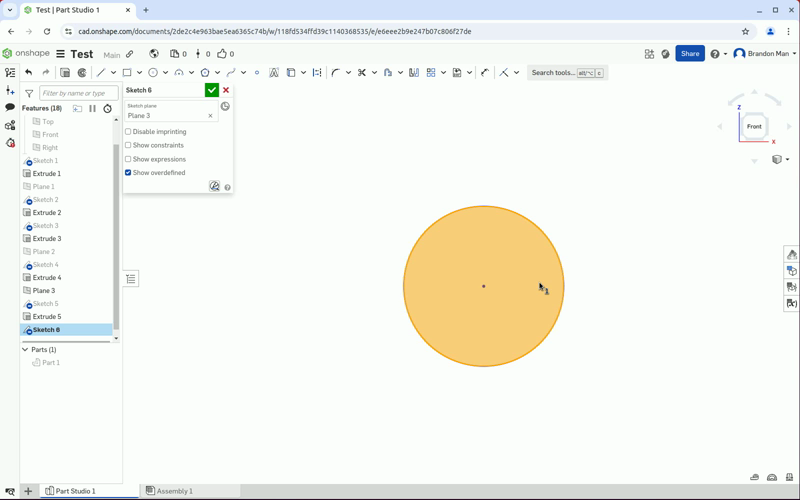
scroll(-6)
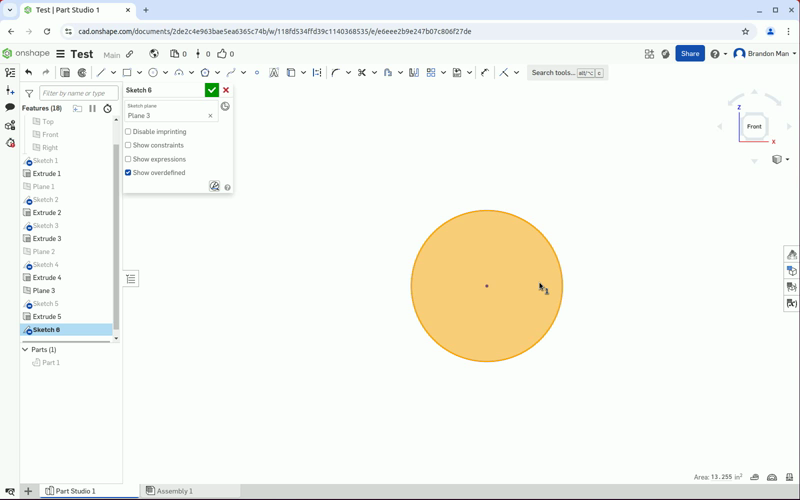
scroll(-6)
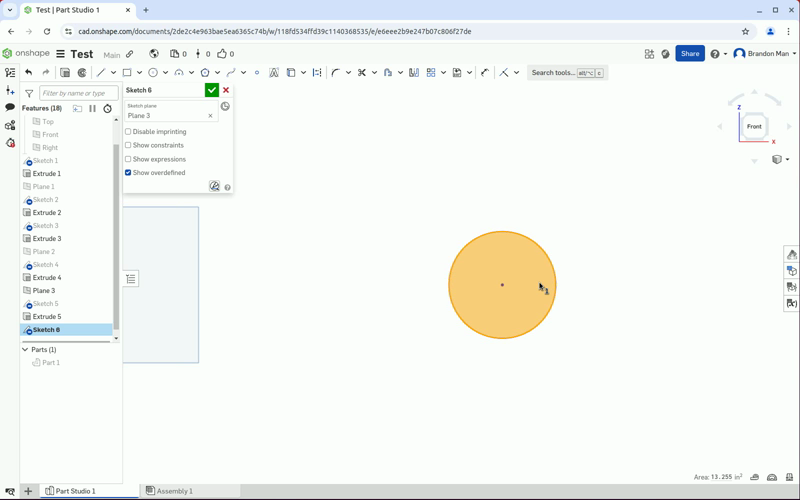
scroll(-6)
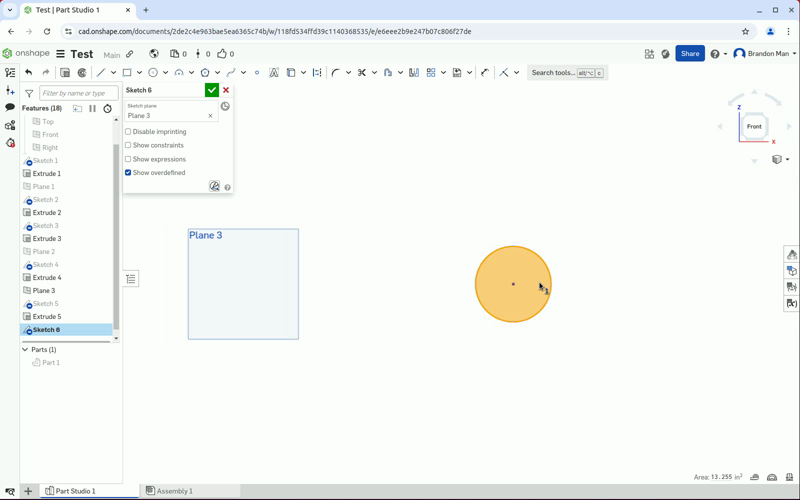
scroll(-6)
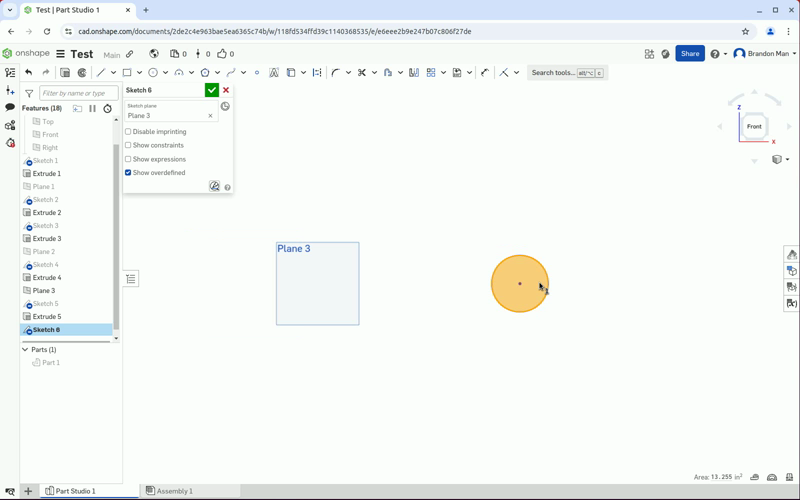
scroll(-6)
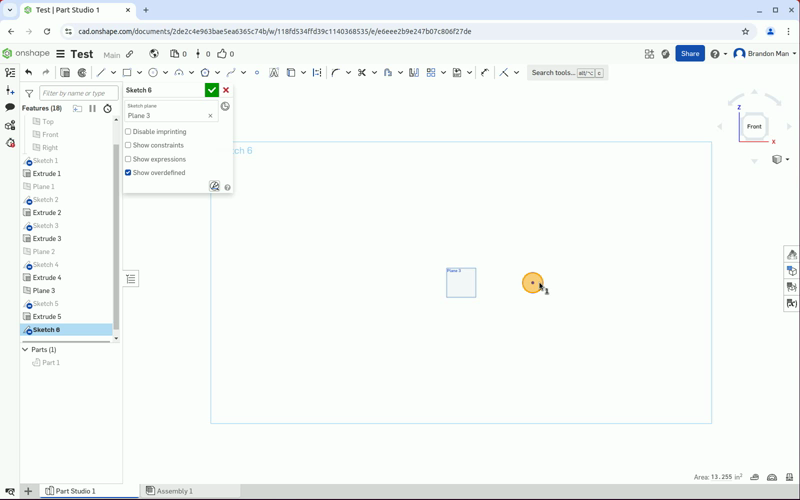
mouse_move(73, 352)
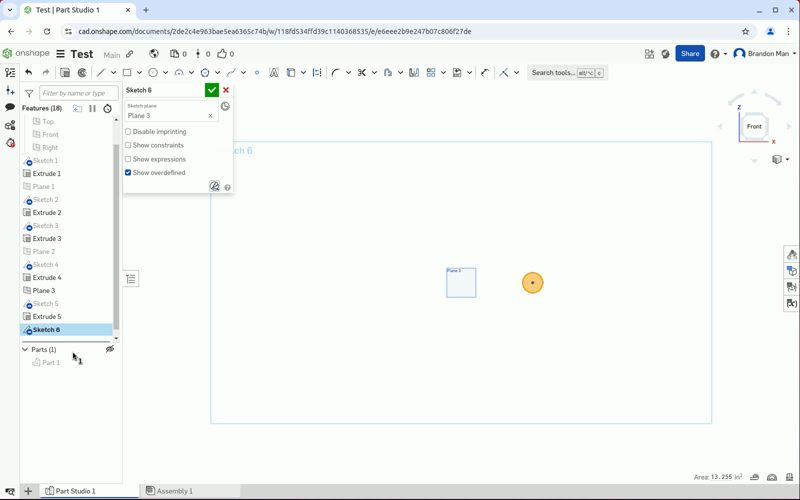
key(shift+y)
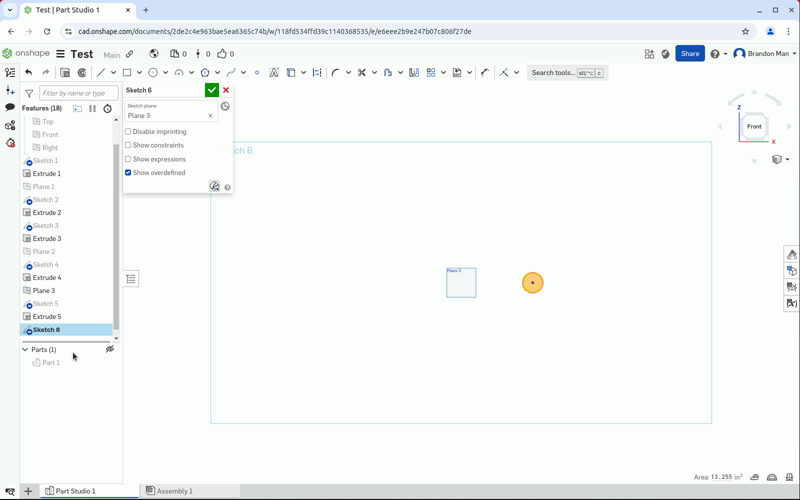
key(shift+e)
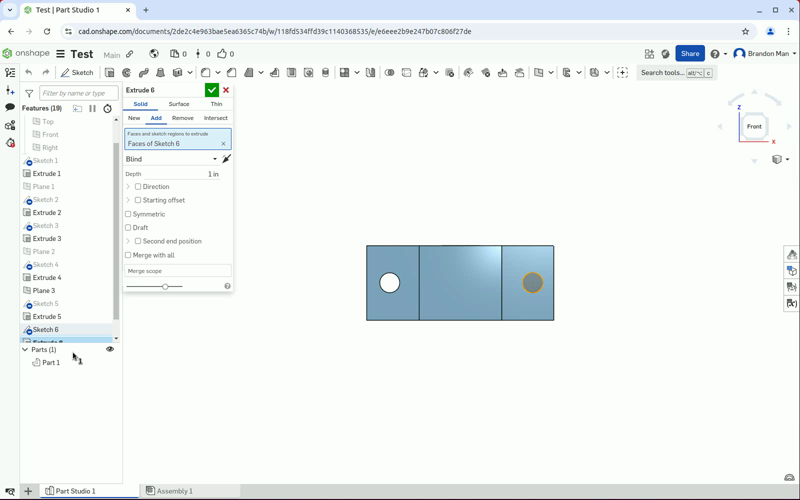
mouse_move(143, 106)
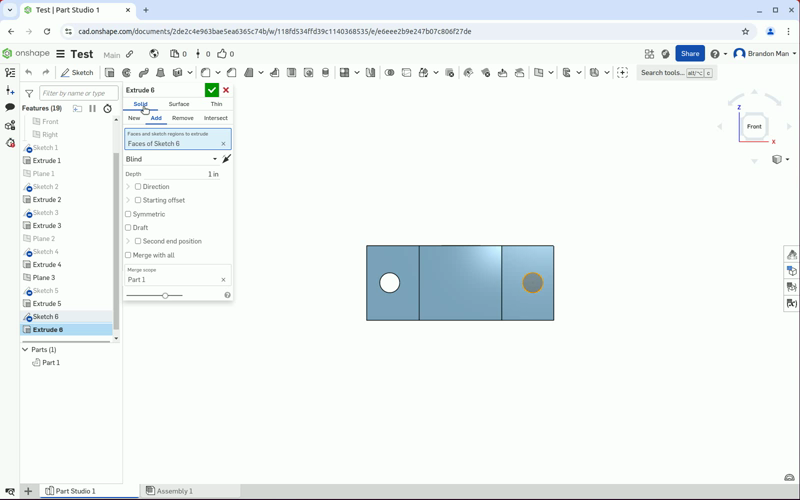
click(143, 106)
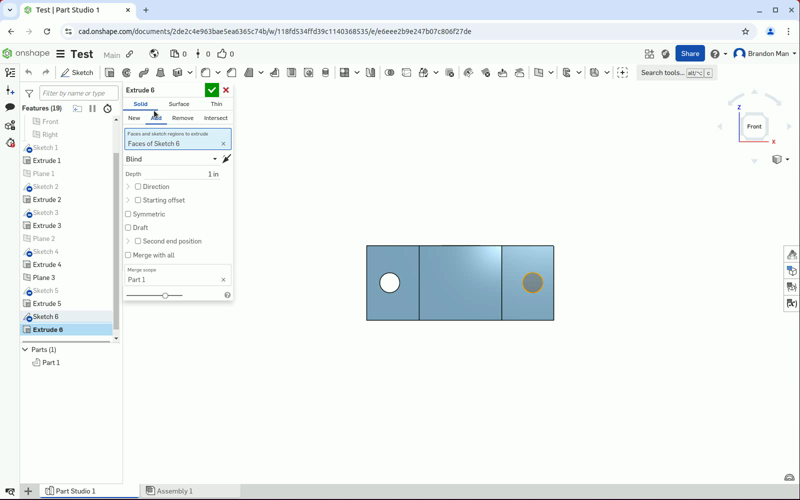
mouse_move(186, 120)
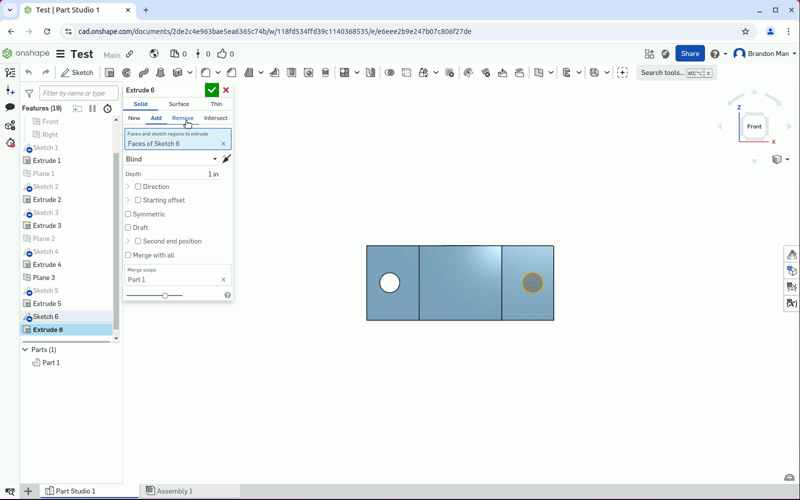
click(186, 120)
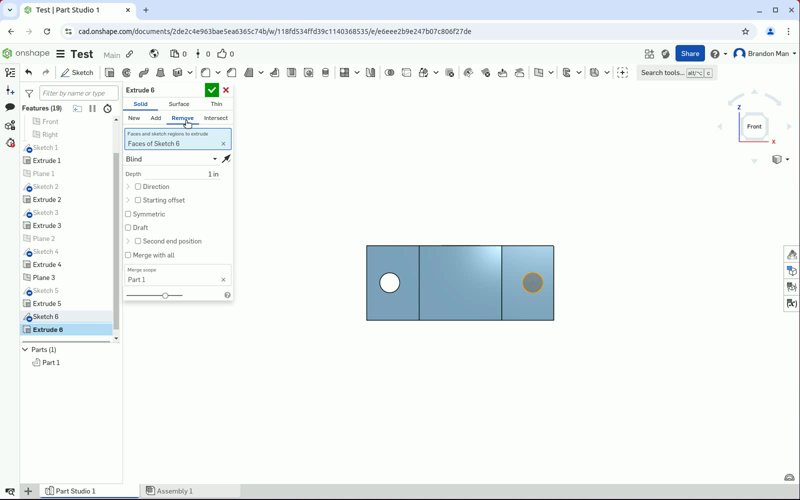
key(tab, 4)
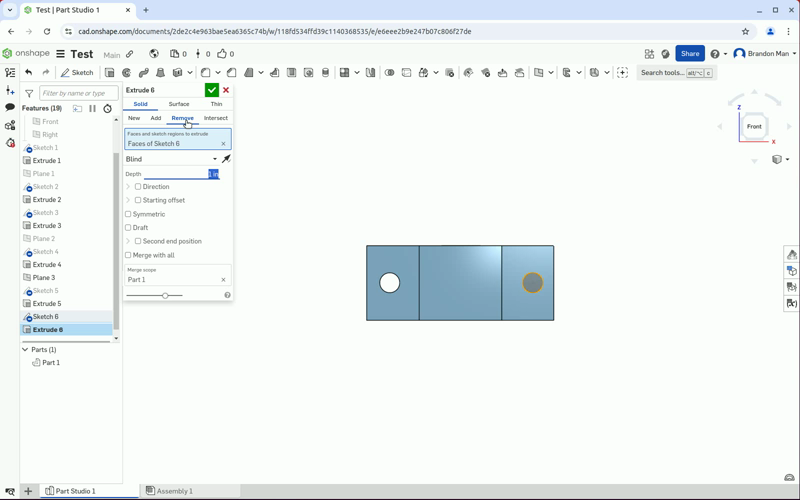
text(19.257)
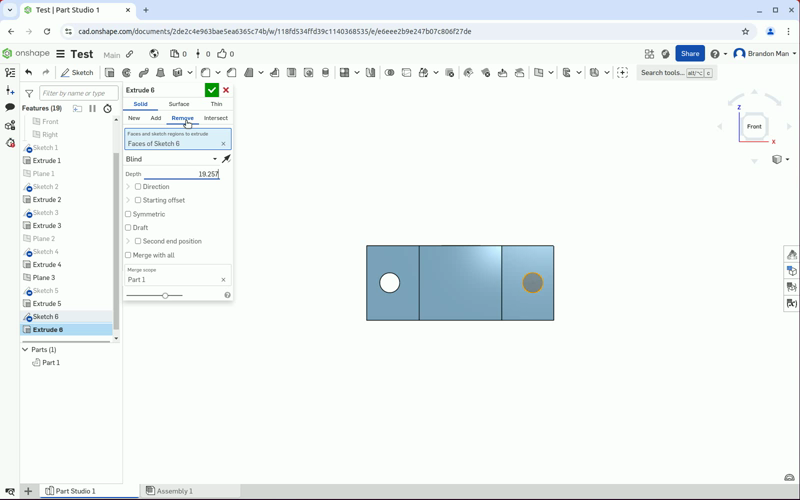
key(tab, 6)
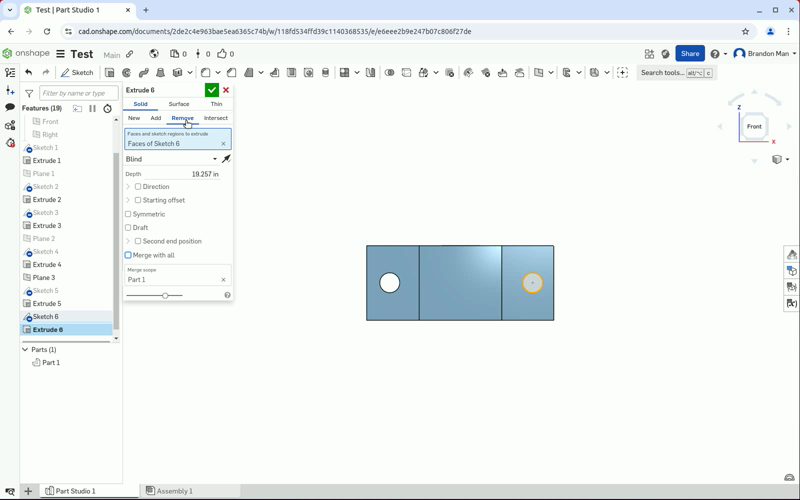
key(space)
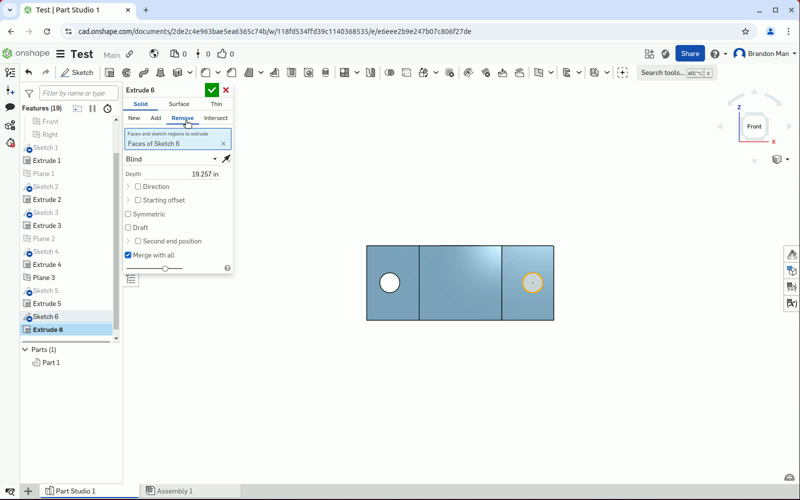
key(enter)
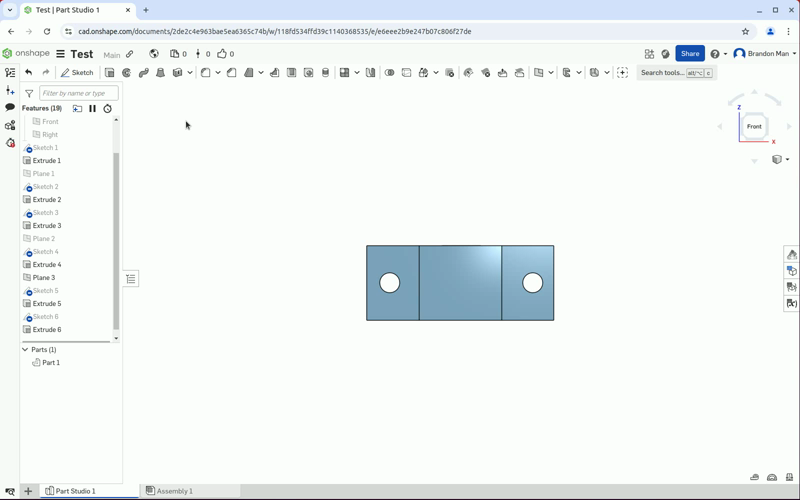
key(shift+h)
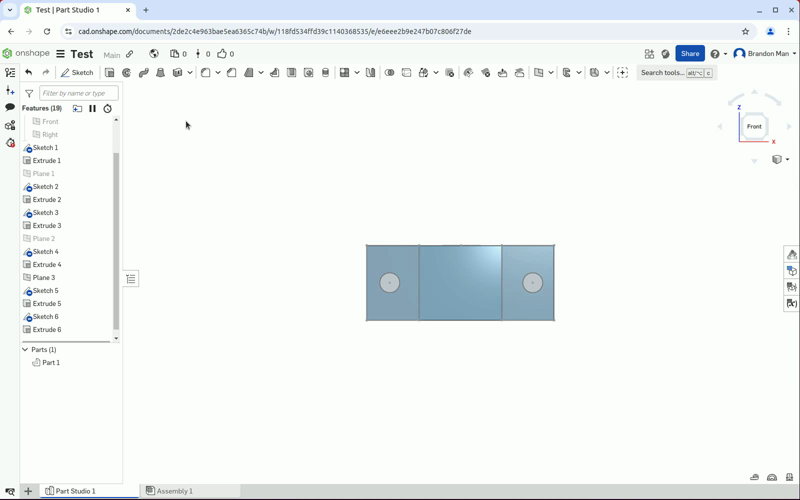
key(shift+h)
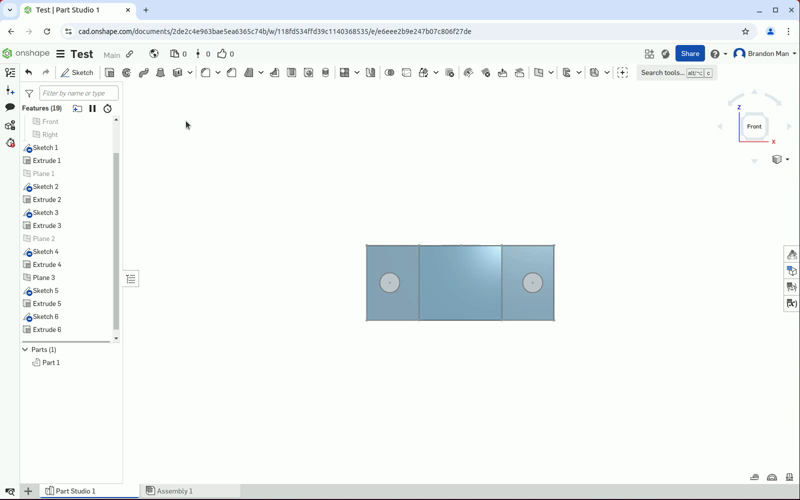
key(shift+7)
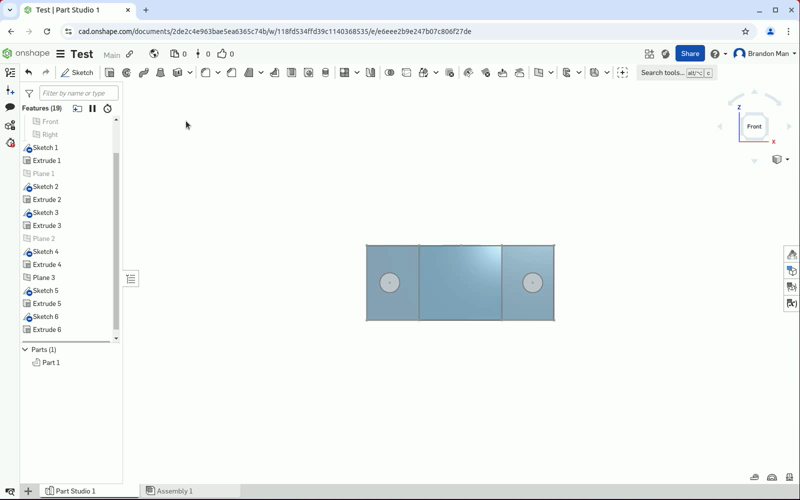
key(left, 2)
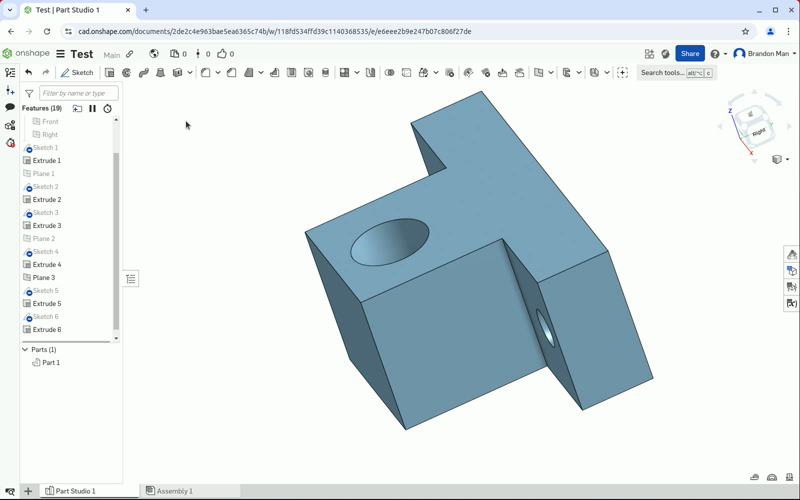
key(down, 2)
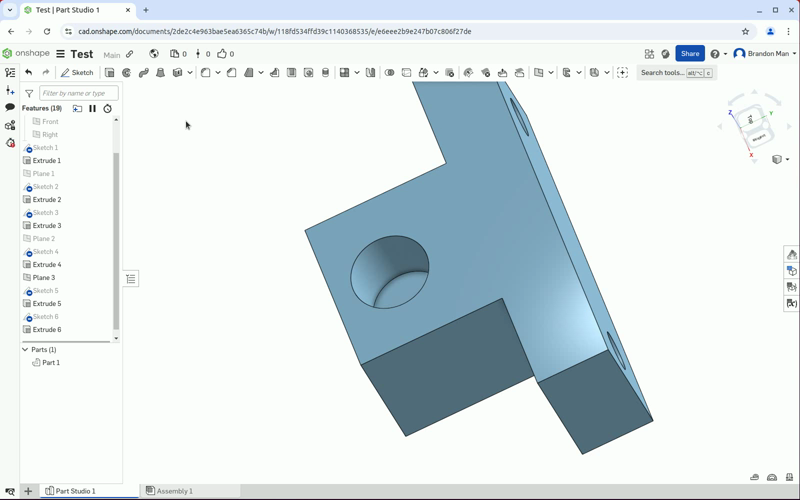
key(up, 2)
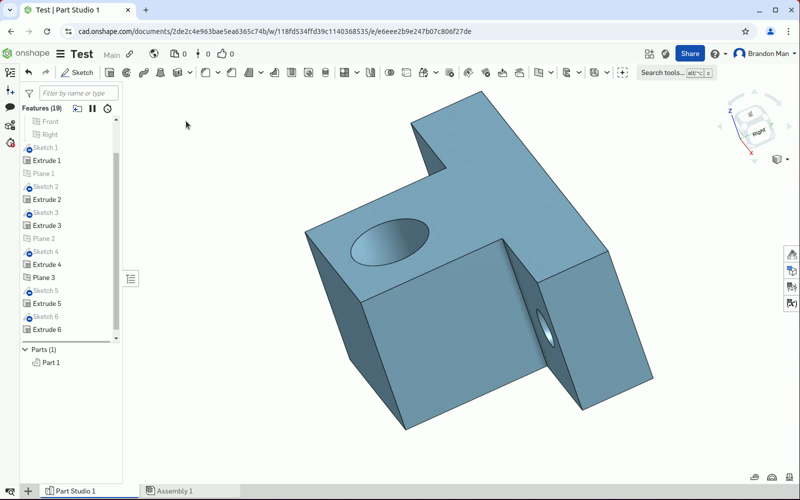
key(right, 2)
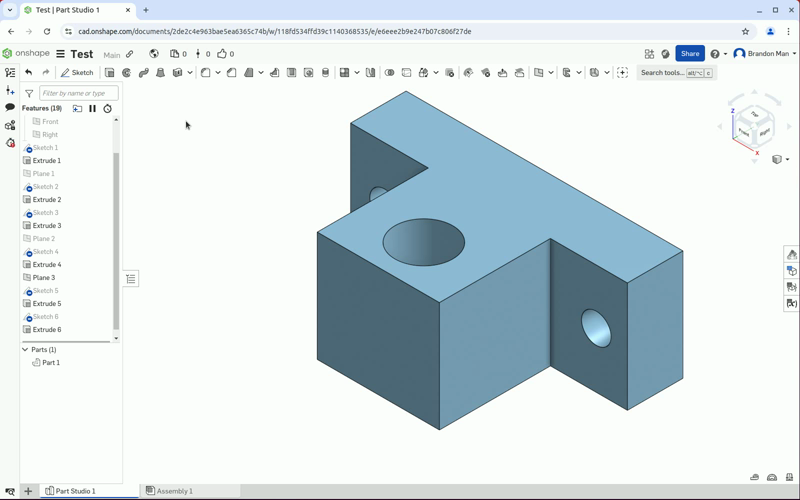
mouse_move(69, 150)
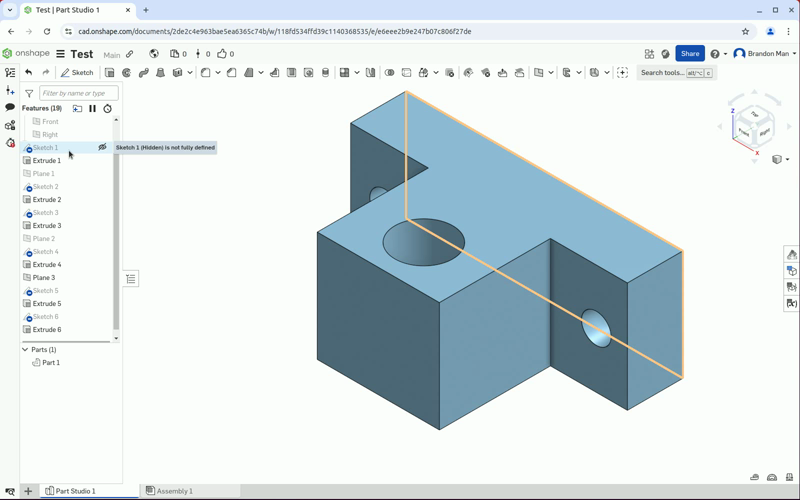
click(69, 150)